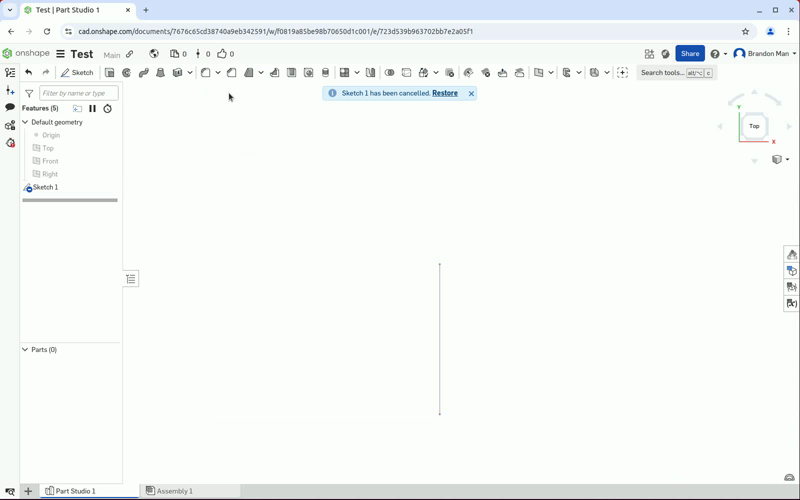
key(shift+h)
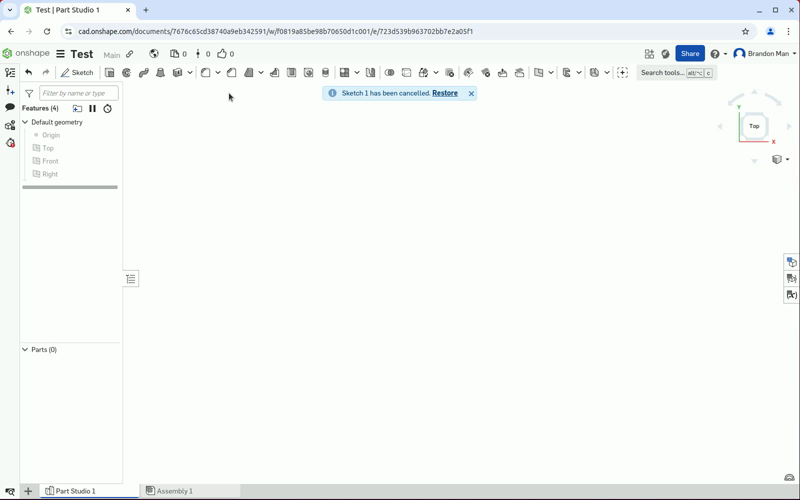
mouse_move(73, 352)
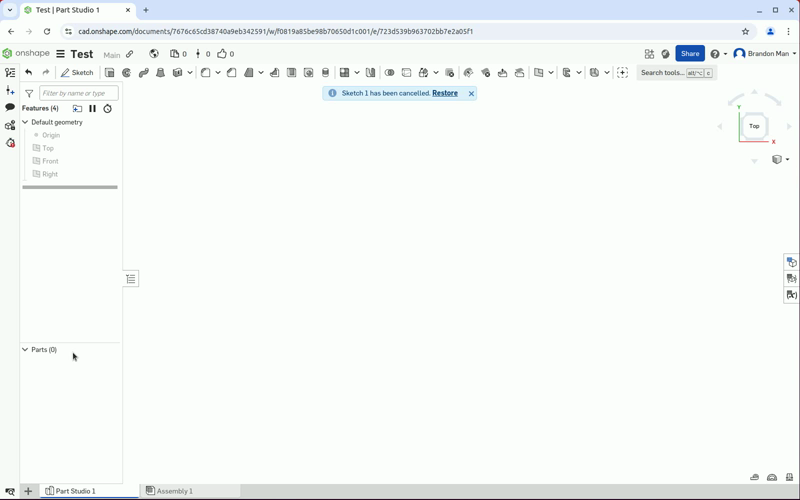
key(y)
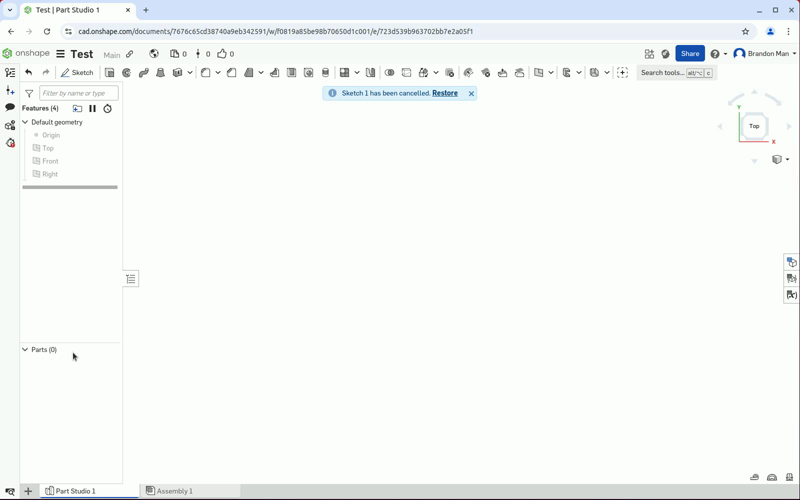
key(shift+p)
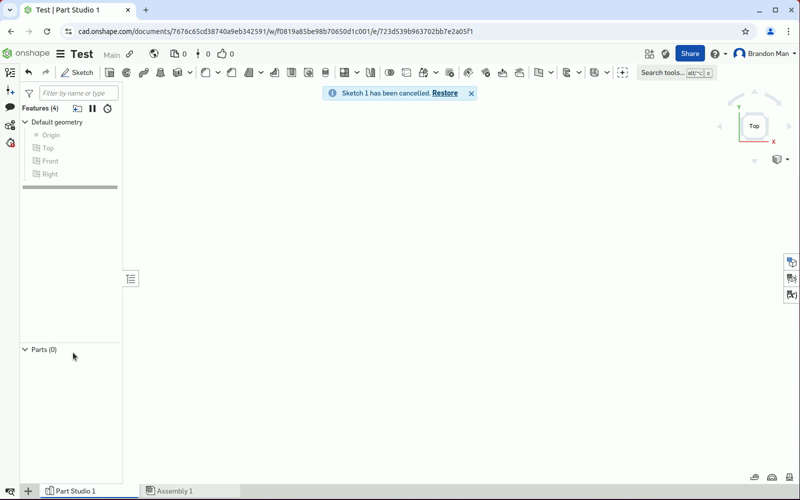
key(space)
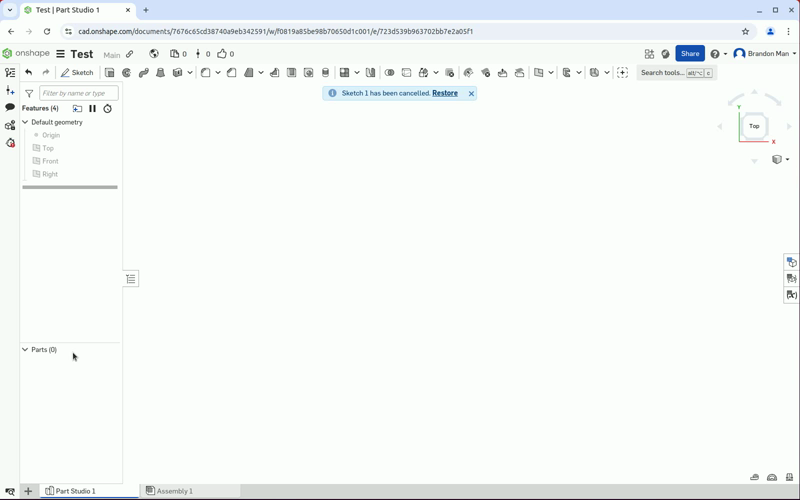
key_down(shift)
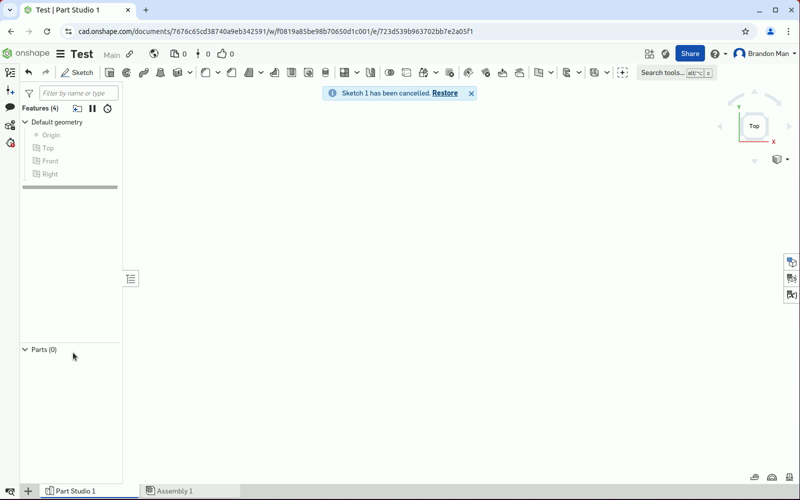
key(up)
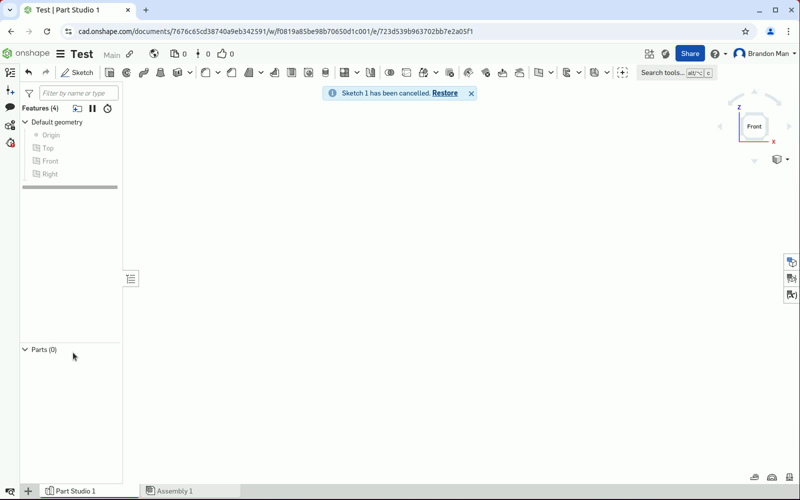
key_up(shift)
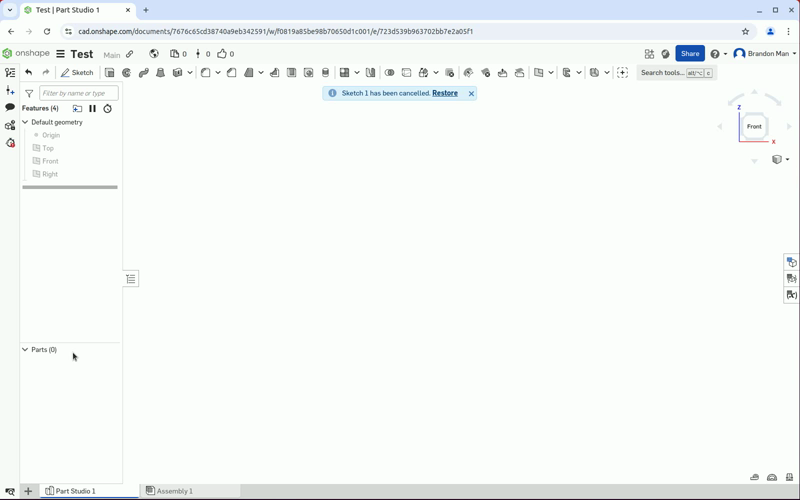
mouse_move(73, 352)
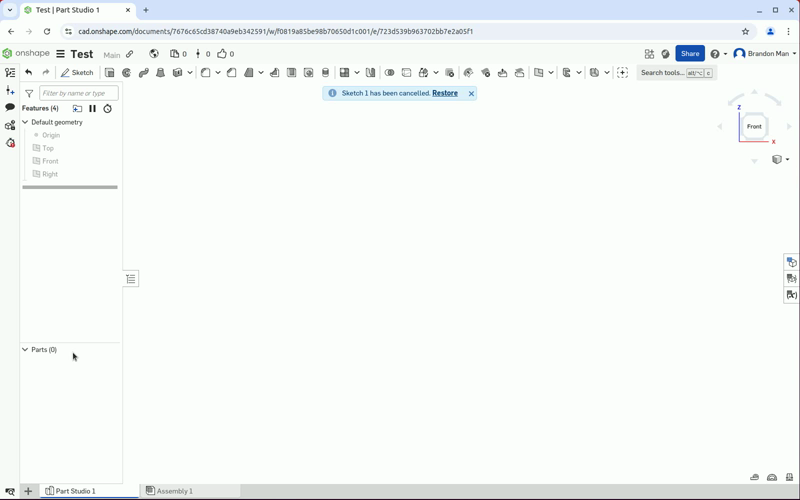
key(shift+y)
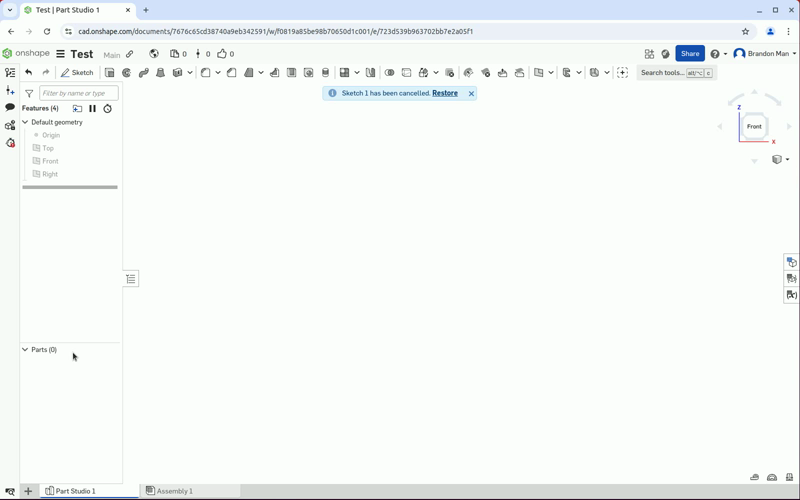
key(shift+s)
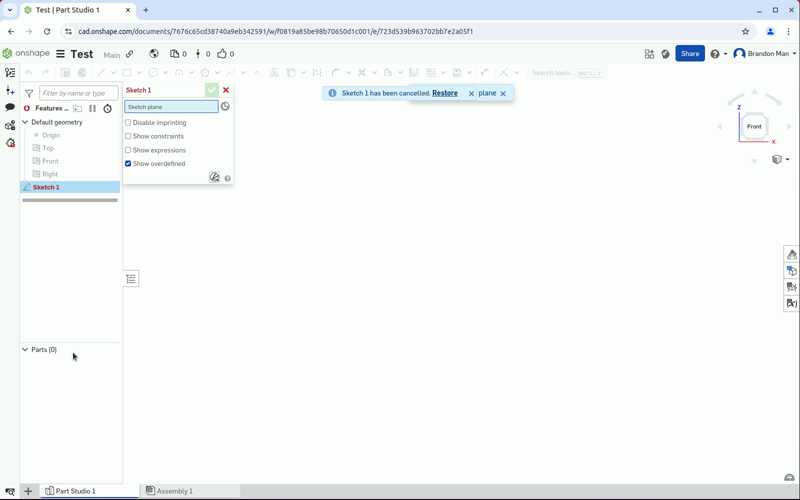
mouse_move(73, 163)
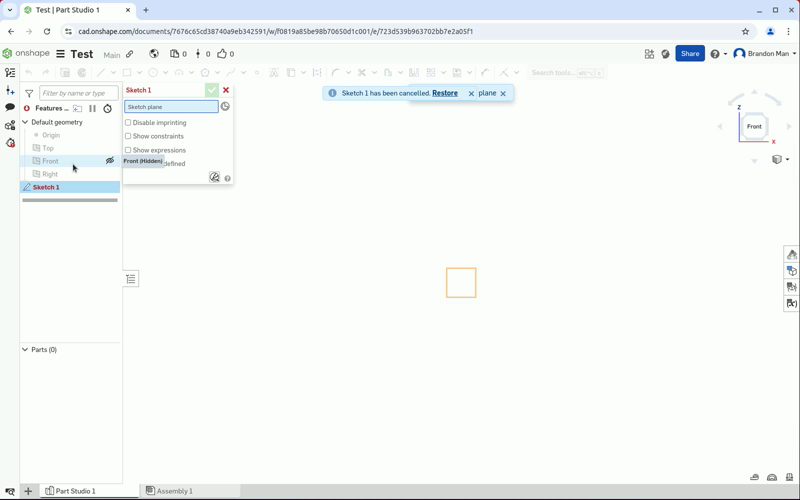
click(73, 163)
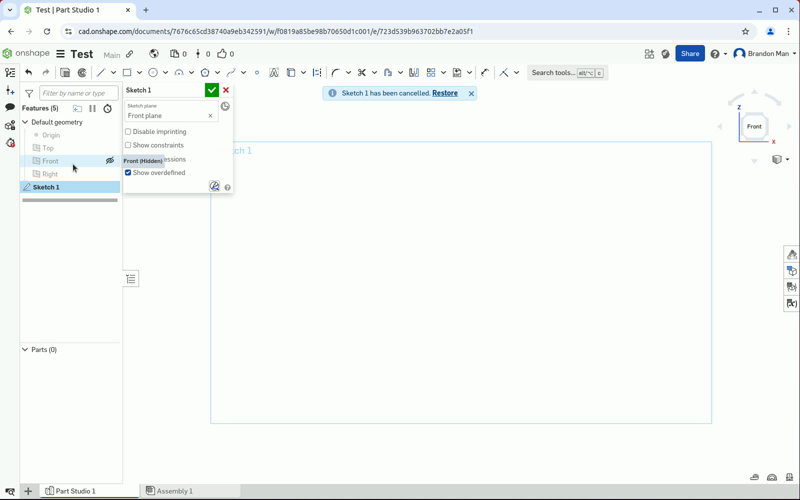
mouse_move(73, 352)
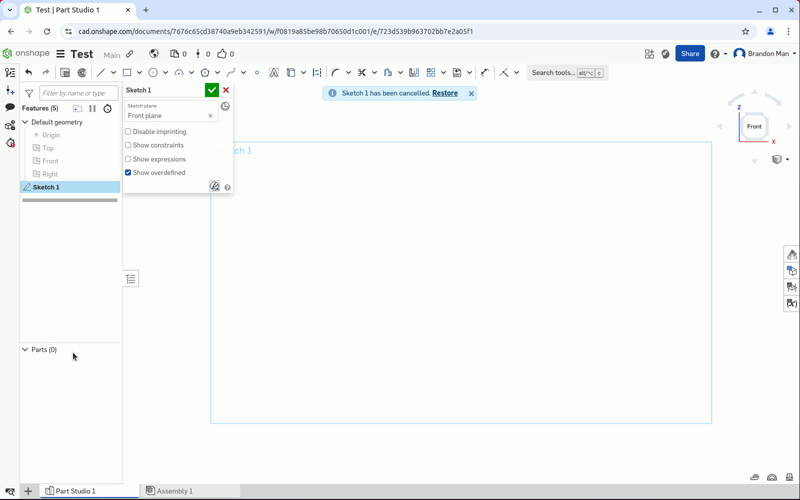
key(y)
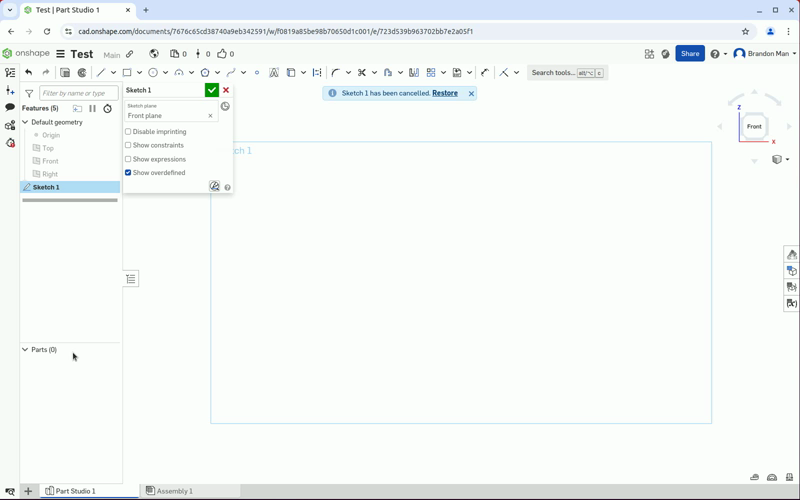
key(c)
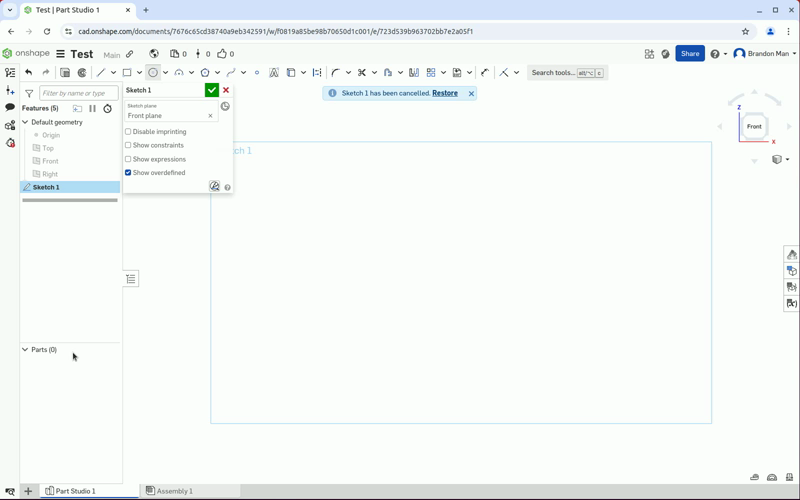
key_down(shift)
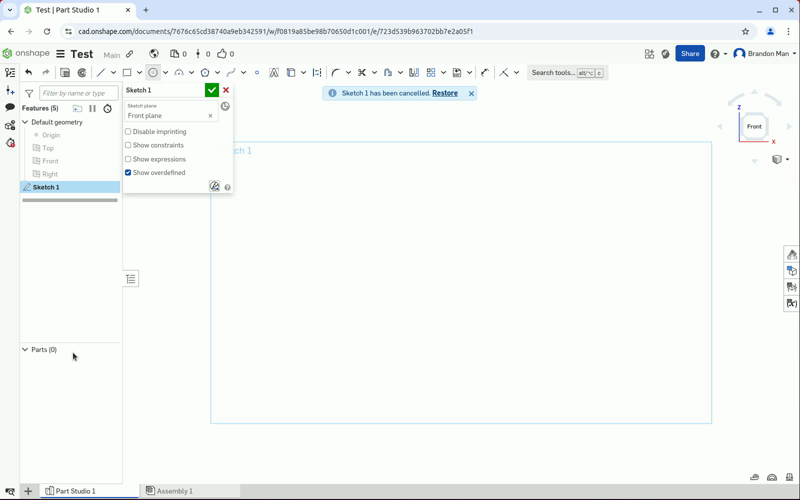
mouse_move(440, 265)
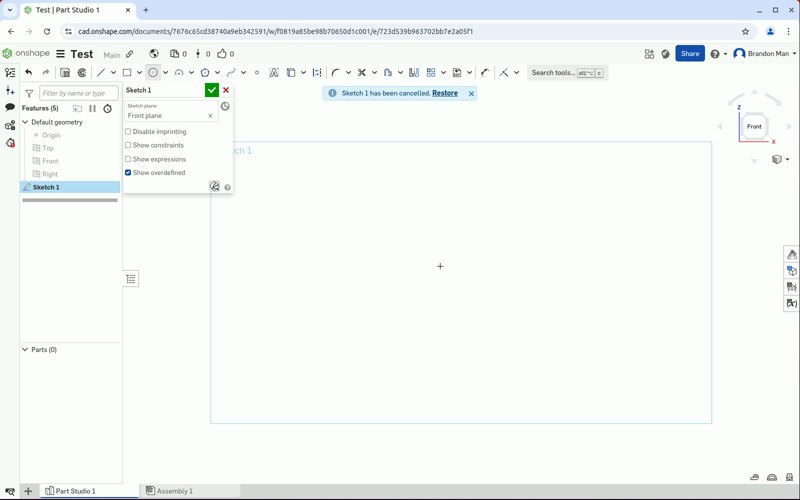
click(440, 265)
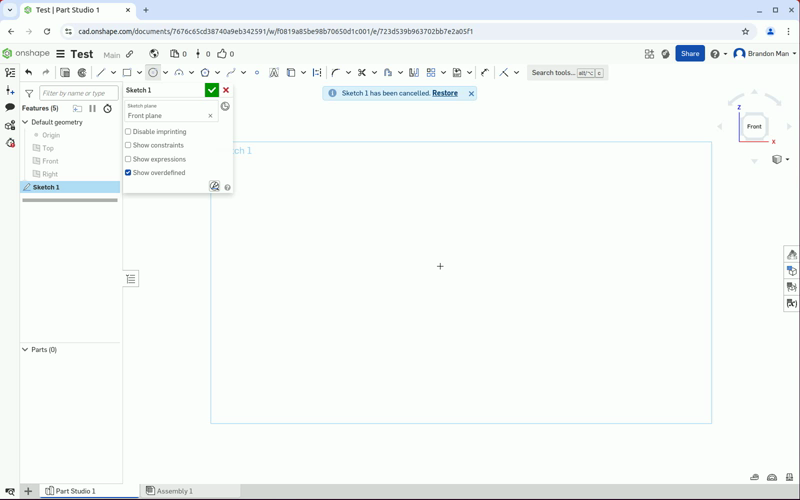
key_up(shift)
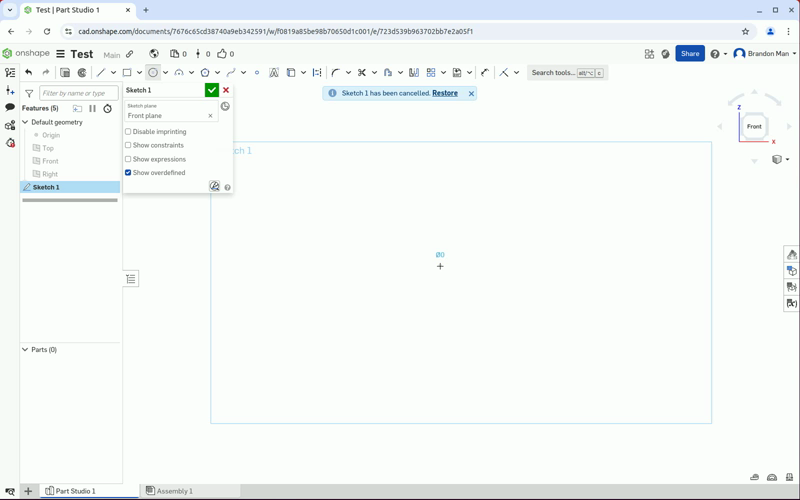
mouse_move(443, 265)
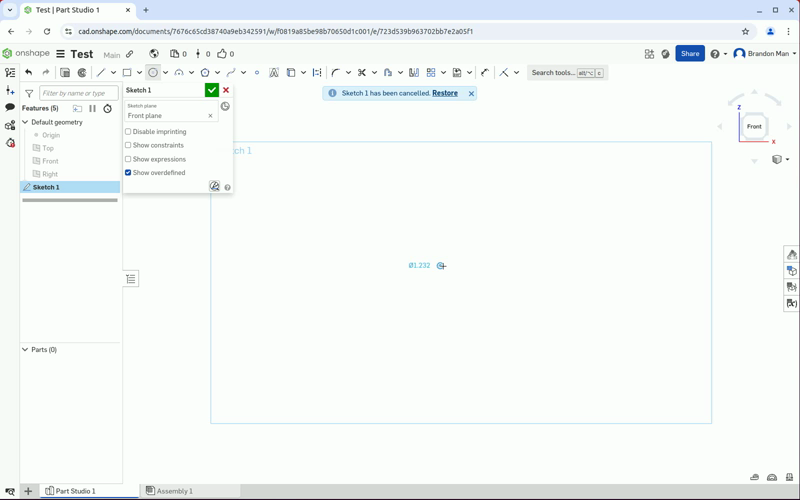
click(443, 265)
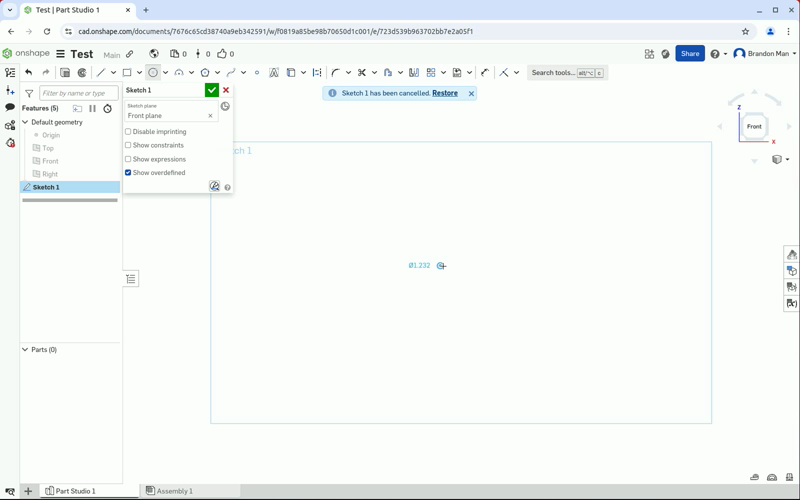
key(esc)
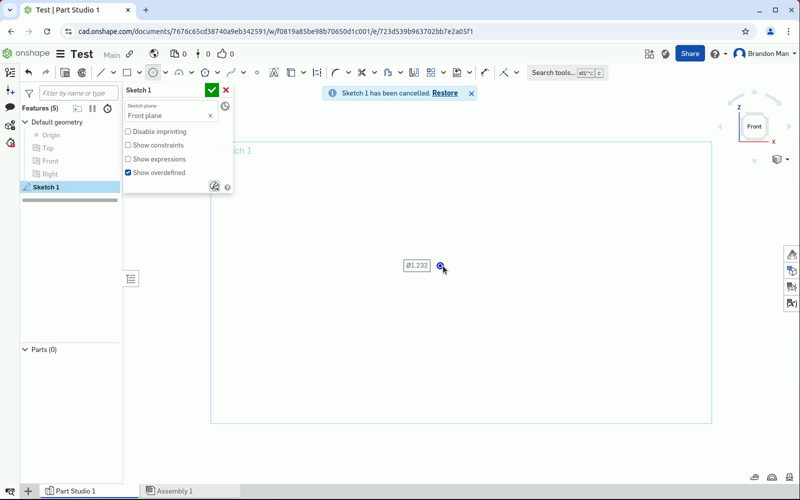
mouse_move(442, 267)
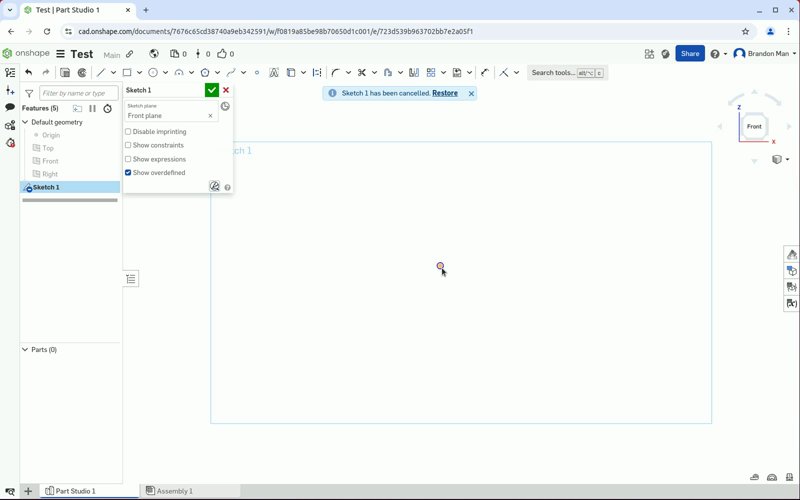
scroll(6)
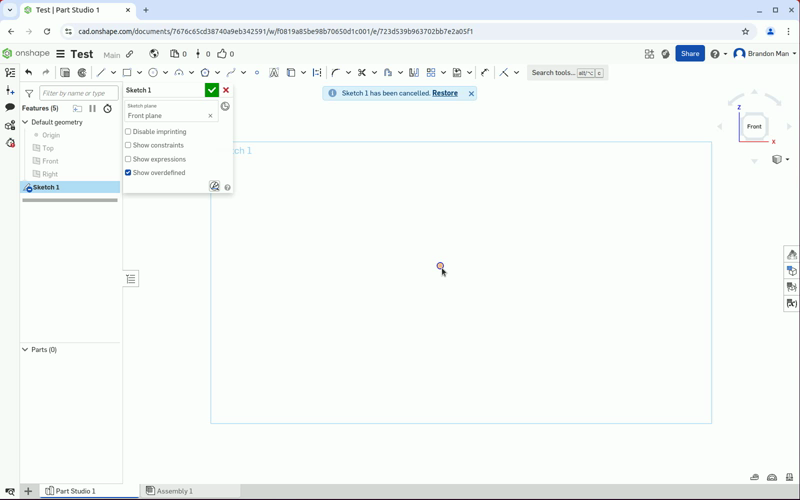
scroll(6)
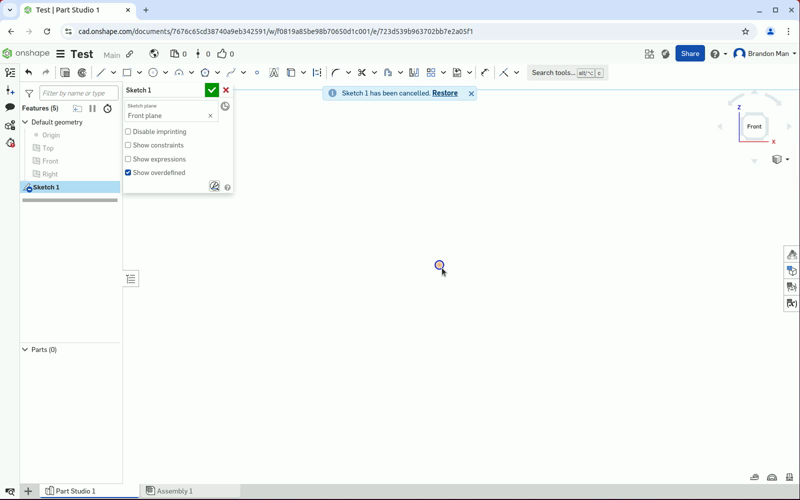
scroll(6)
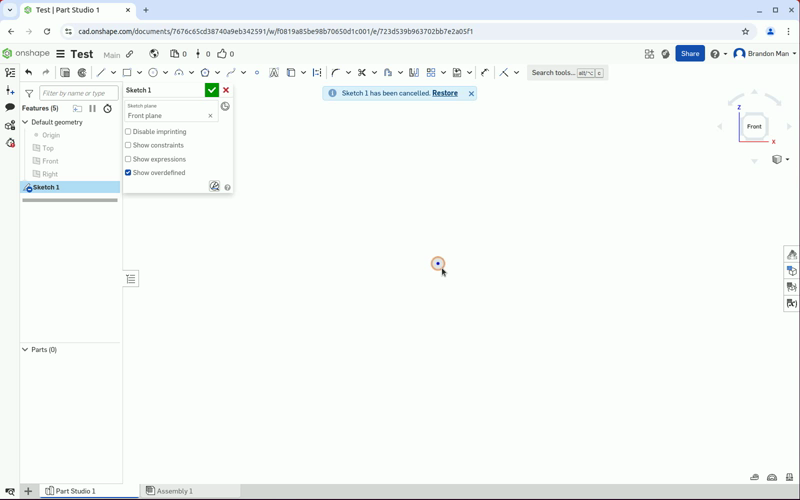
scroll(6)
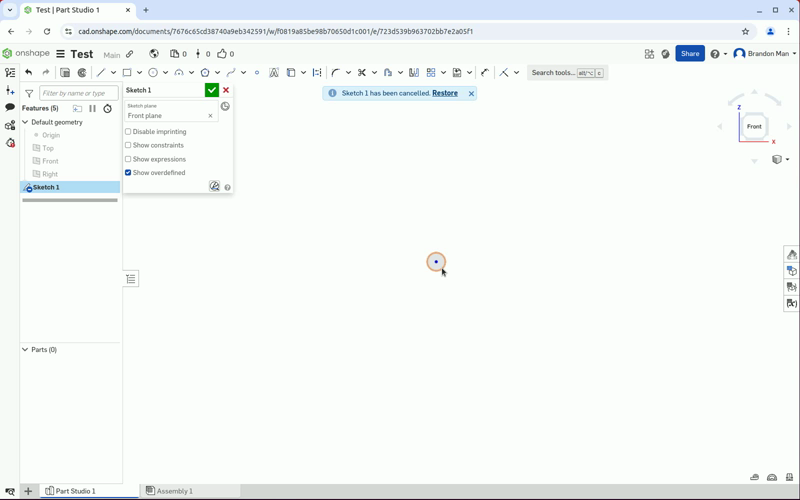
scroll(6)
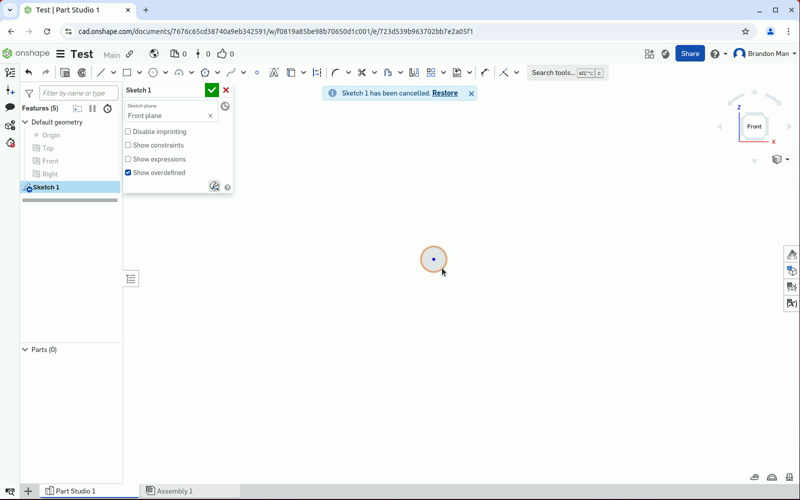
scroll(6)
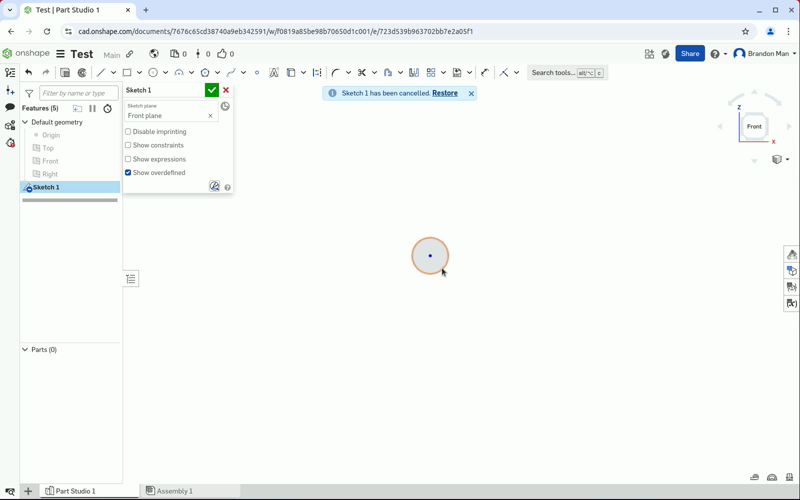
scroll(6)
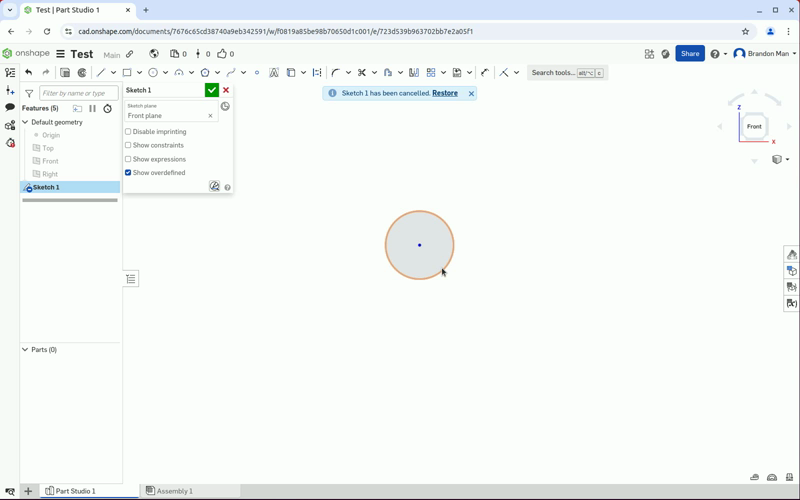
click(442, 267)
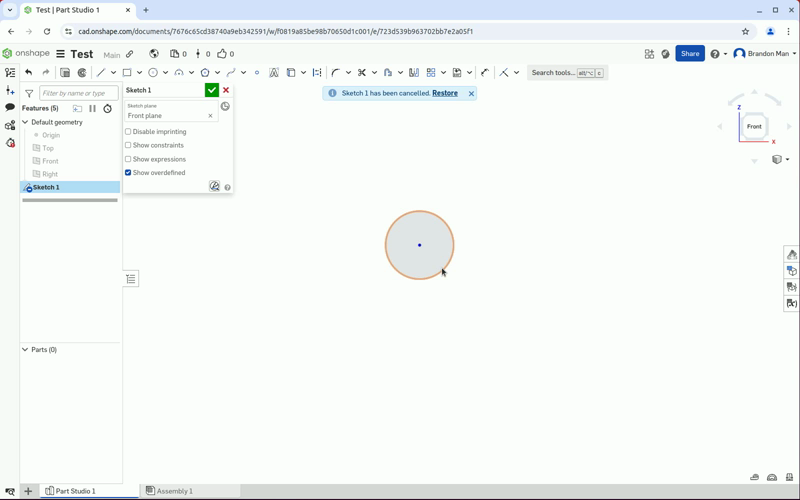
scroll(-6)
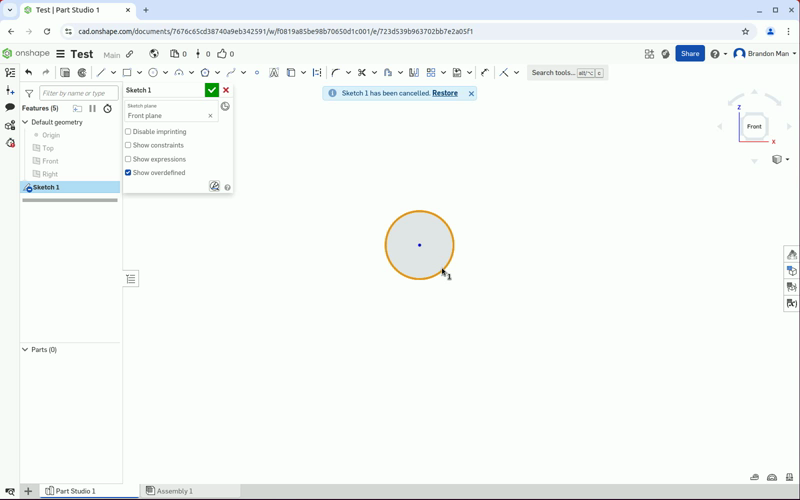
scroll(-6)
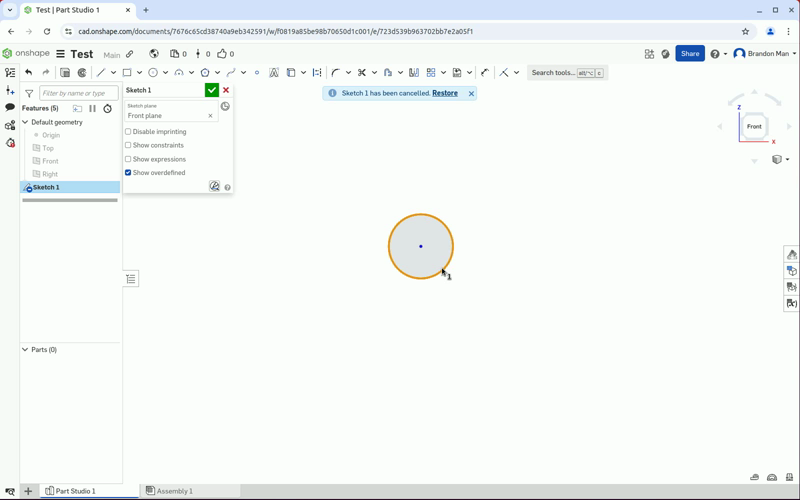
scroll(-6)
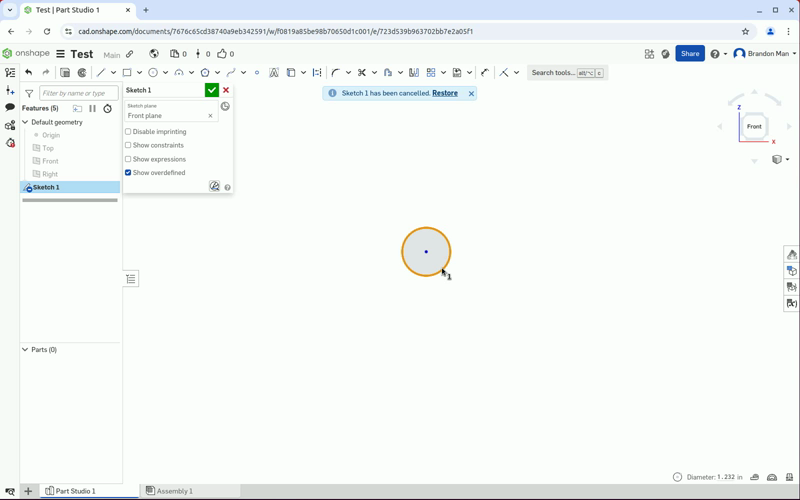
scroll(-6)
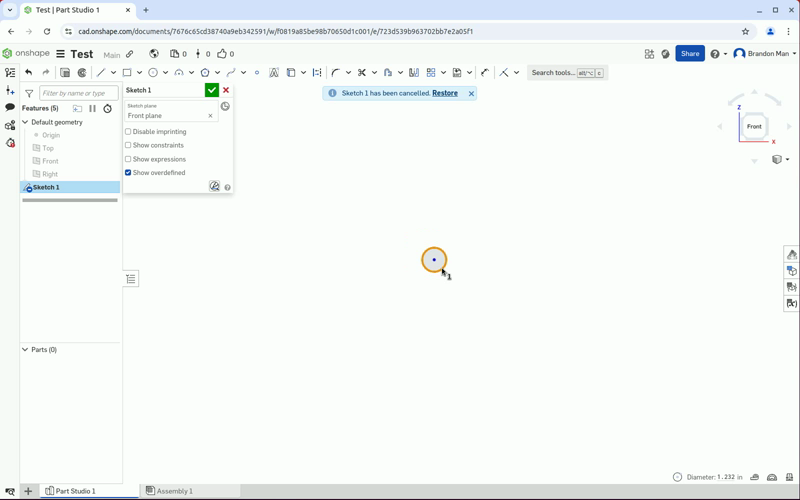
scroll(-6)
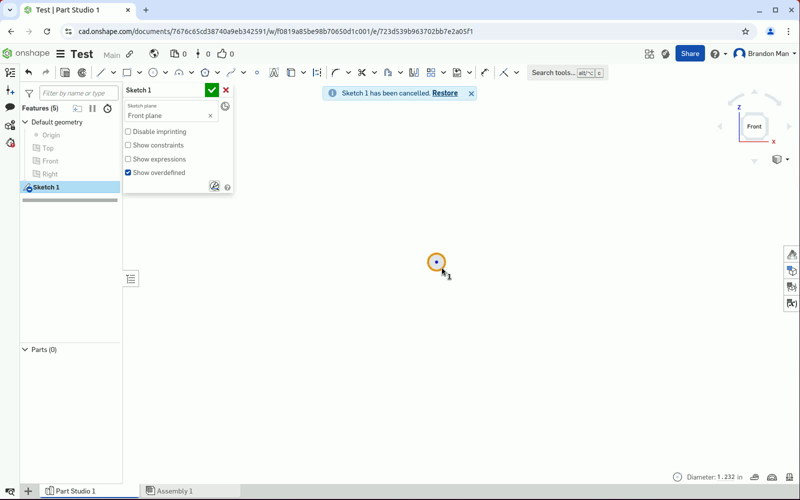
scroll(-6)
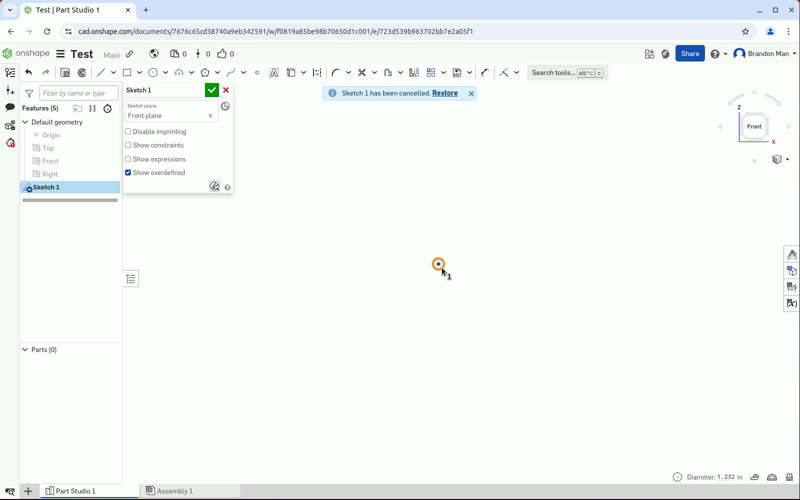
scroll(-6)
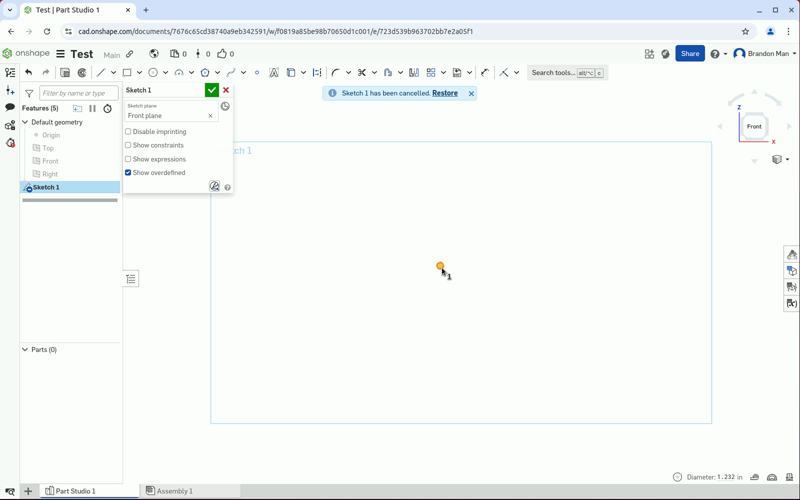
mouse_move(73, 352)
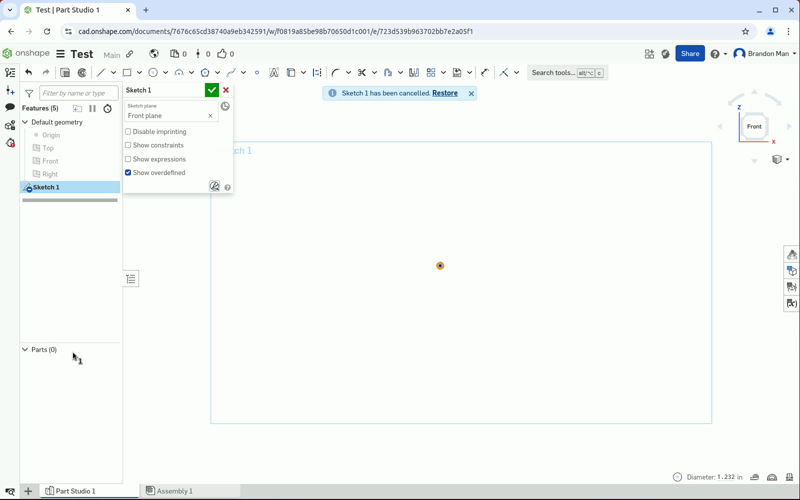
key(shift+y)
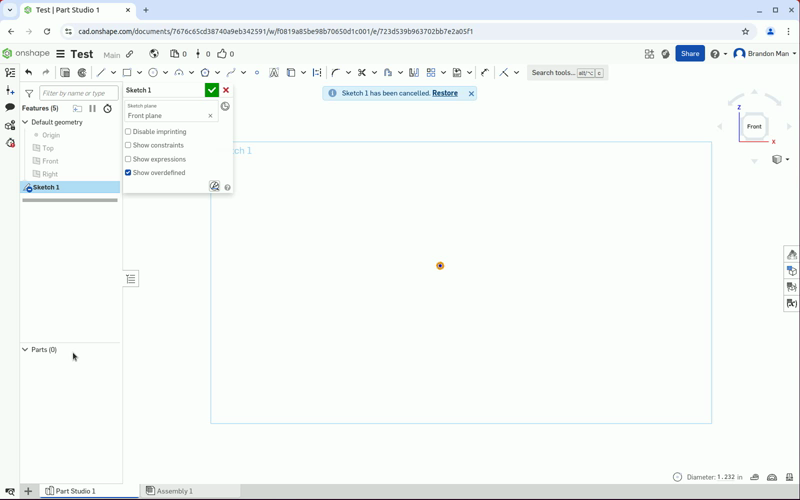
key(shift+e)
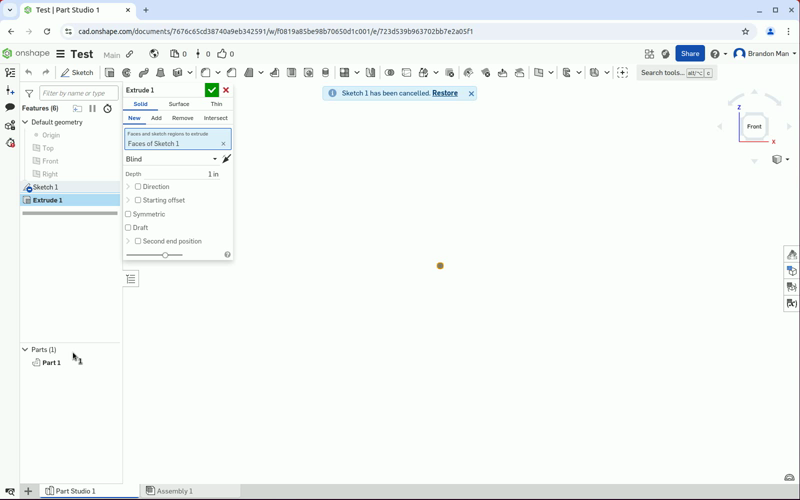
mouse_move(143, 106)
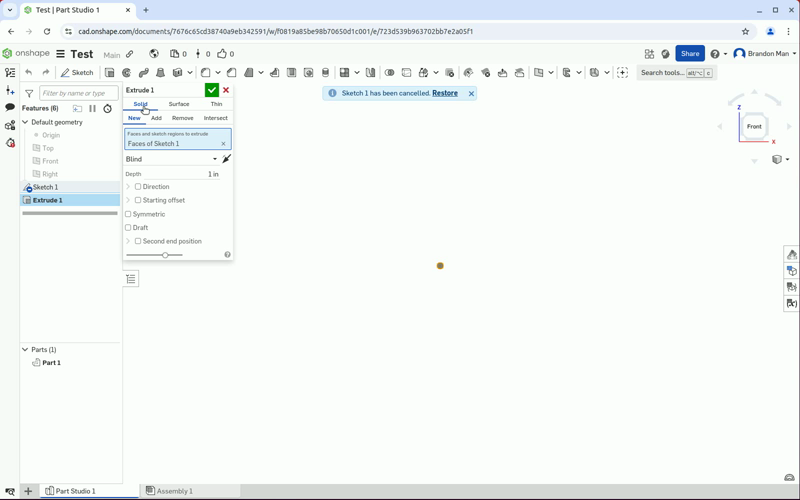
click(143, 106)
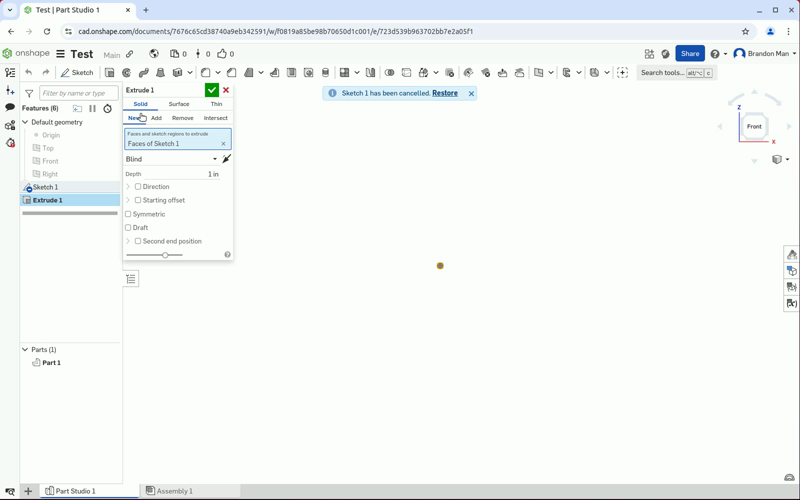
mouse_move(137, 120)
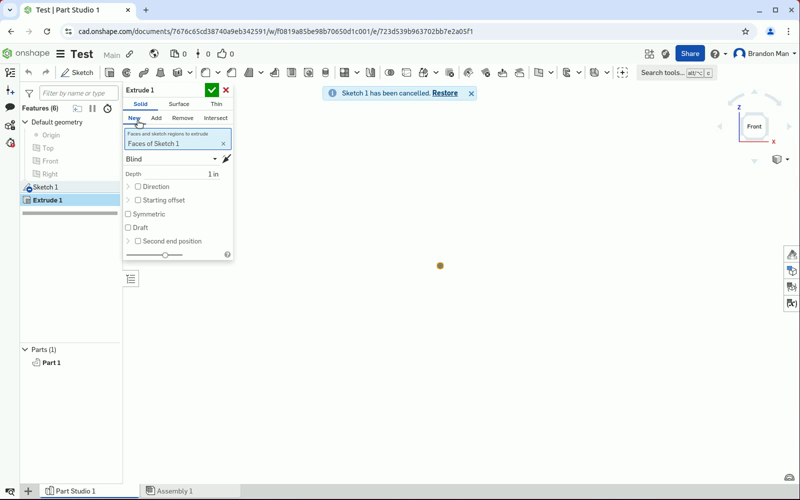
click(137, 120)
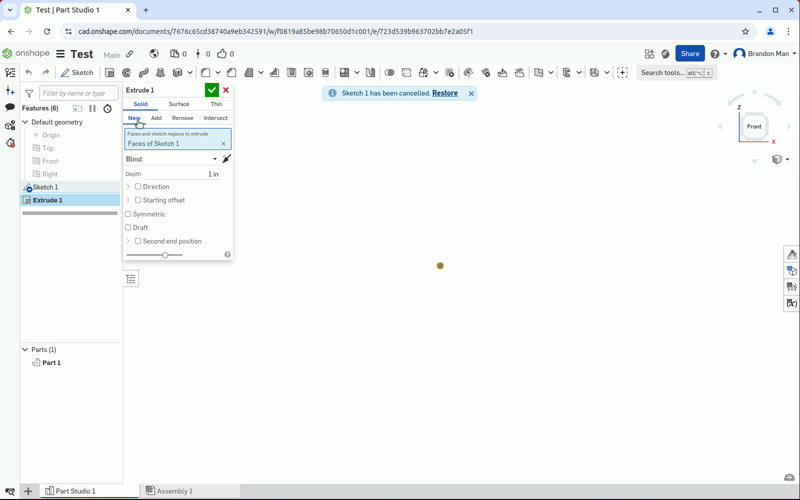
key(tab, 4)
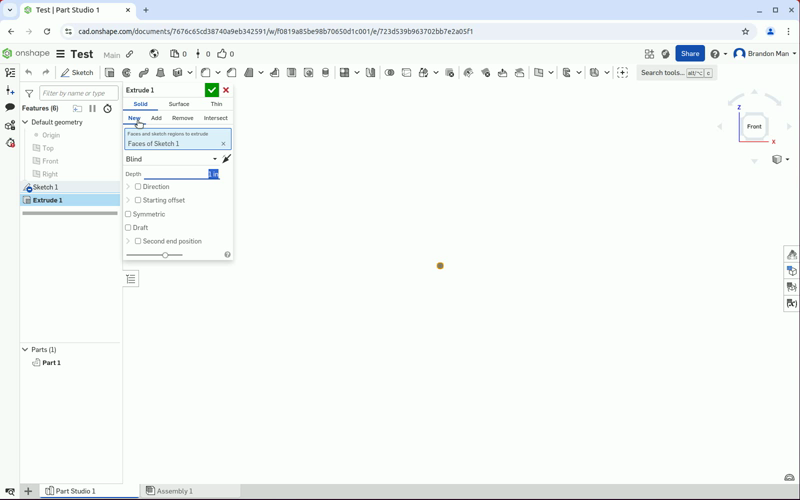
text(-23.108)
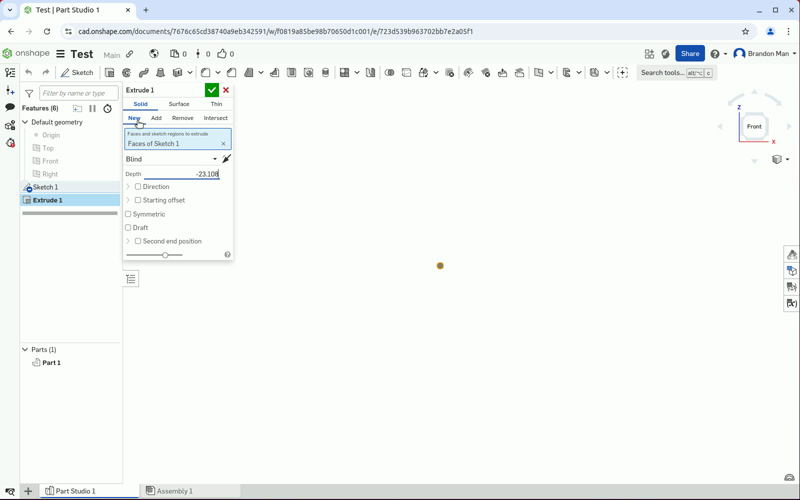
key(enter)
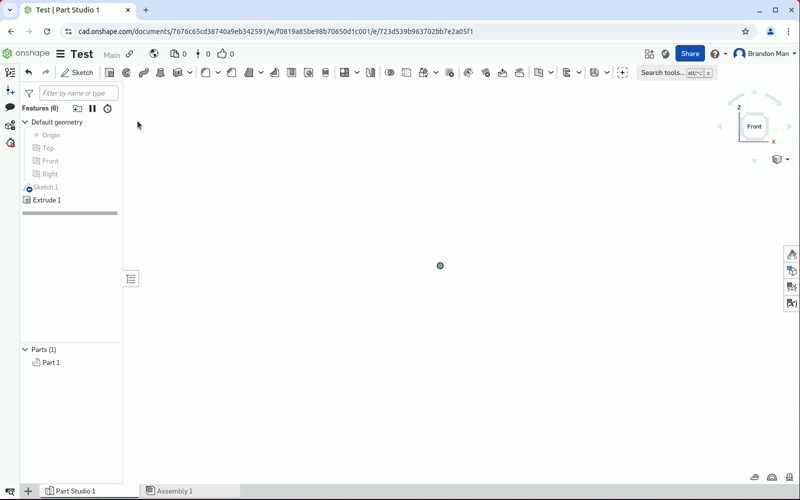
key(shift+h)
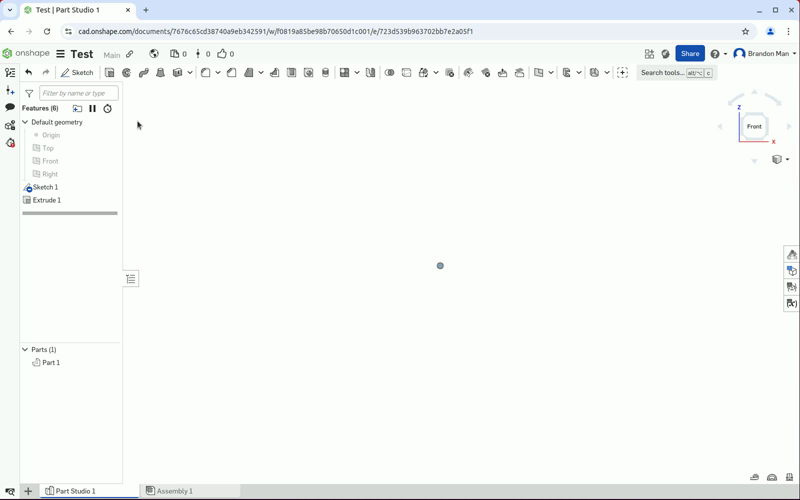
key(shift+h)
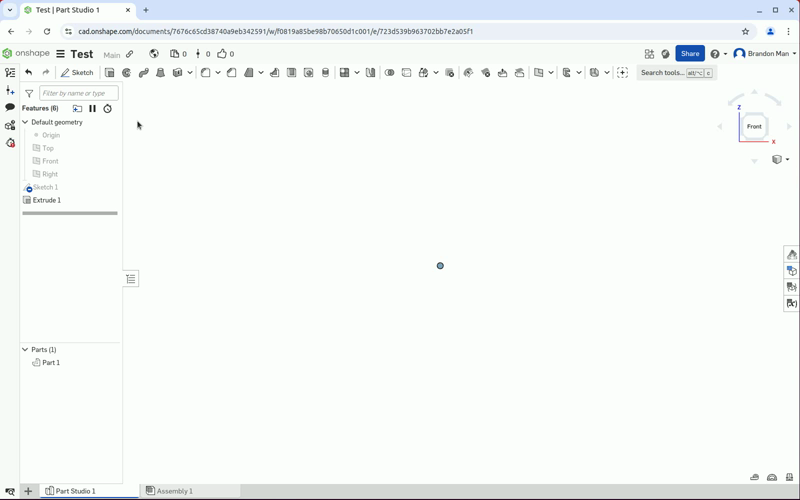
mouse_move(73, 189)
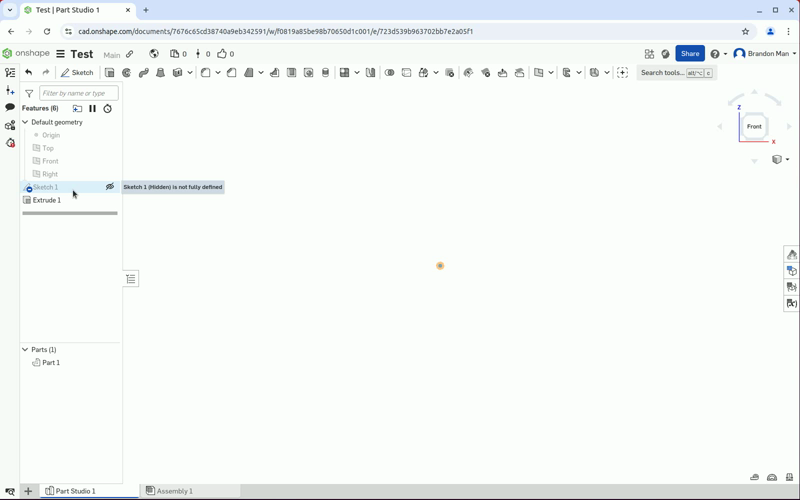
click(73, 189)
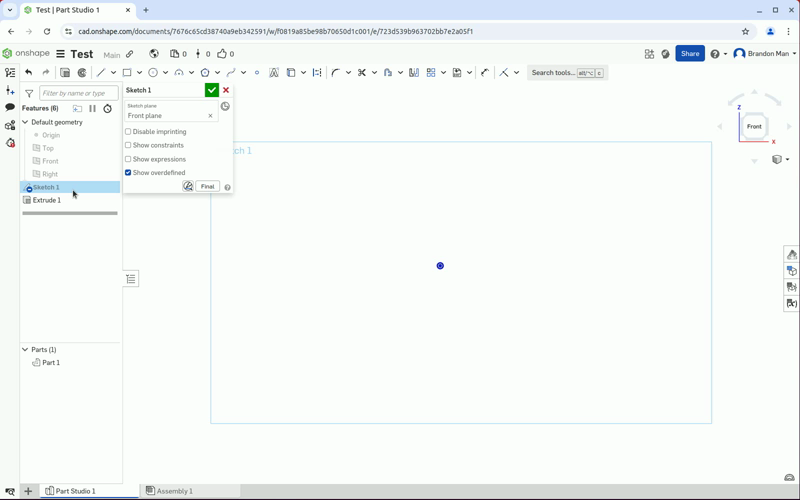
mouse_move(229, 92)
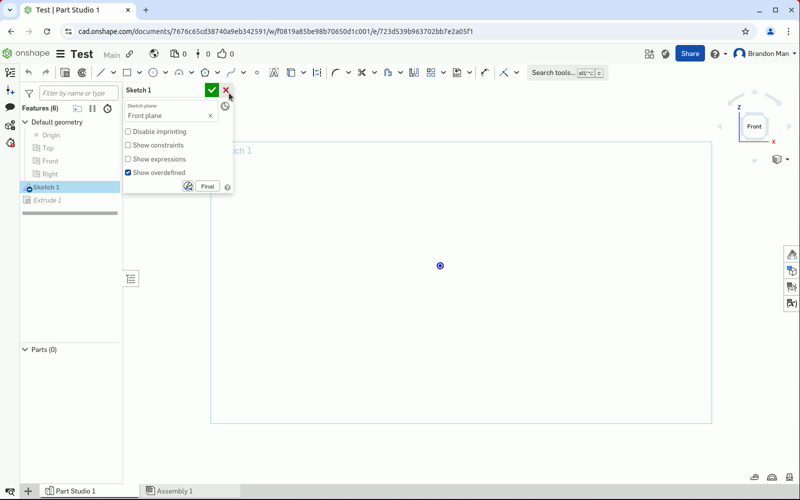
click(229, 92)
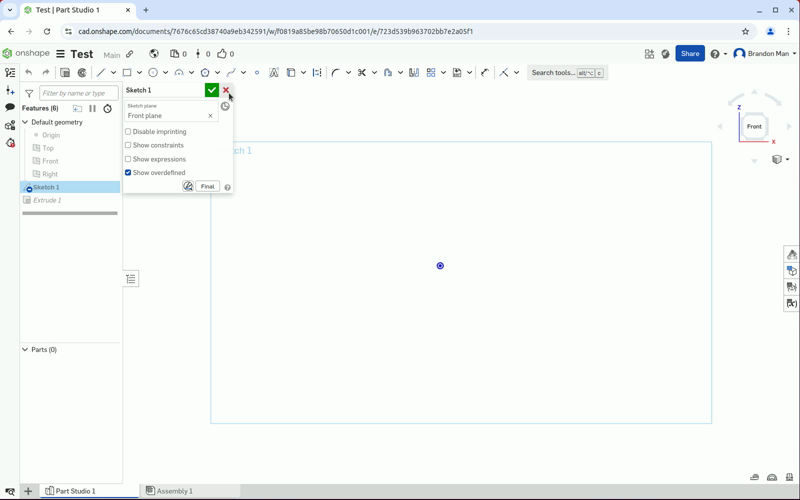
key(shift+s)
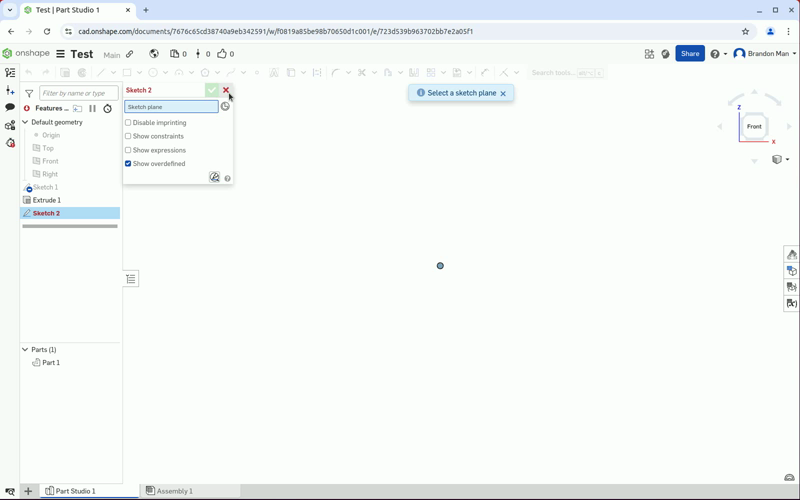
mouse_move(73, 163)
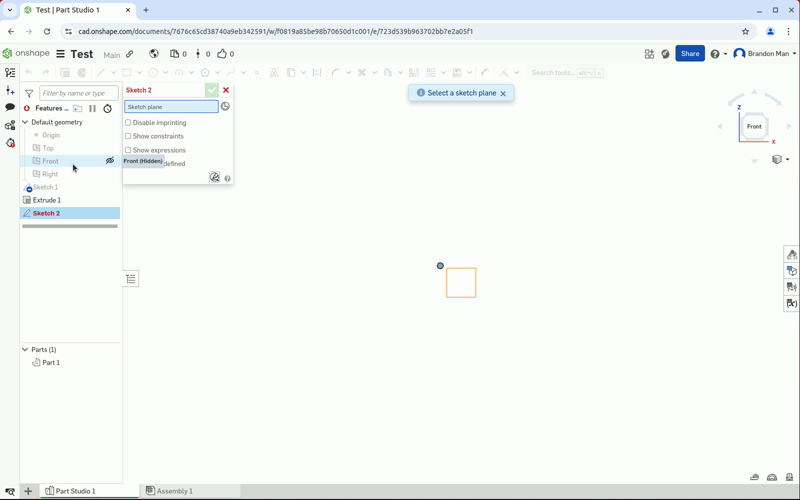
click(73, 163)
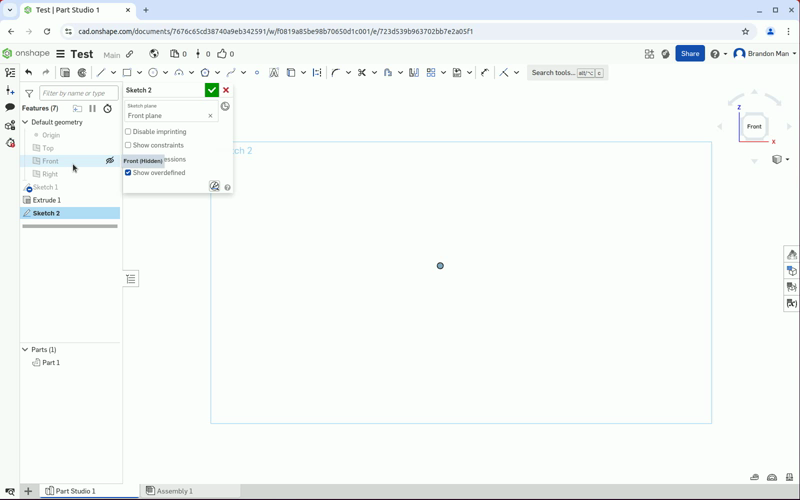
mouse_move(73, 352)
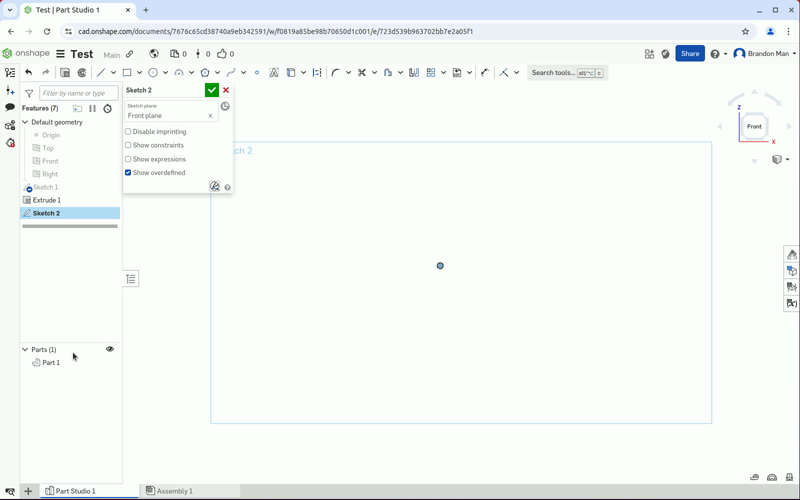
key(y)
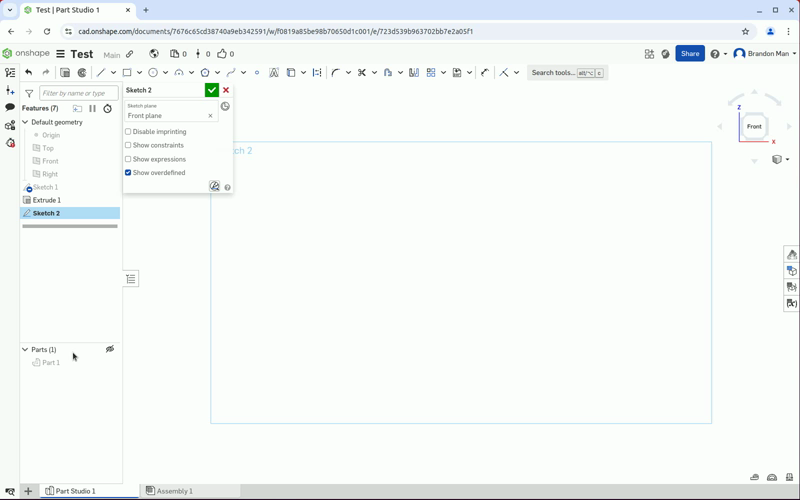
key(c)
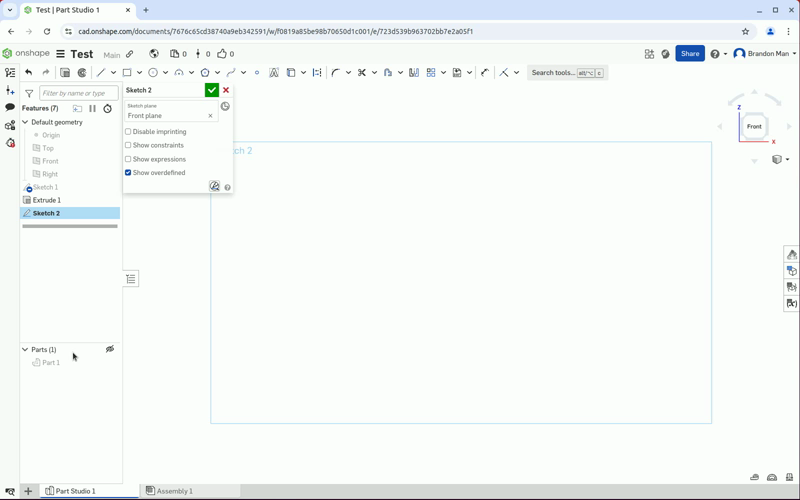
key_down(shift)
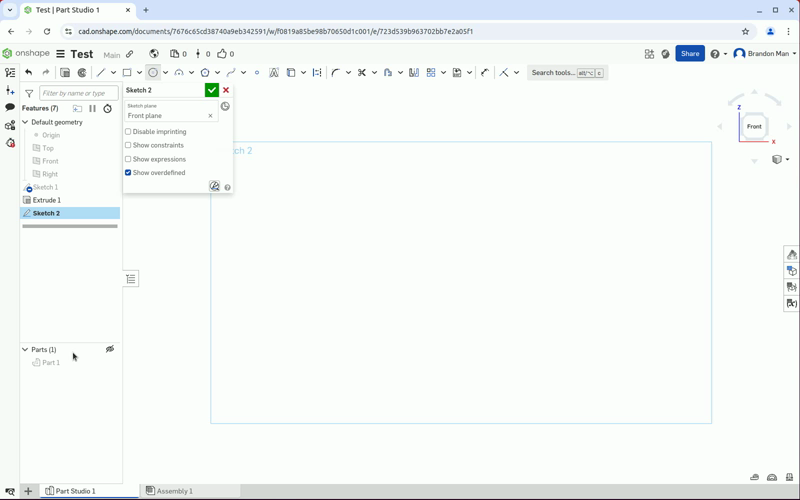
mouse_move(463, 262)
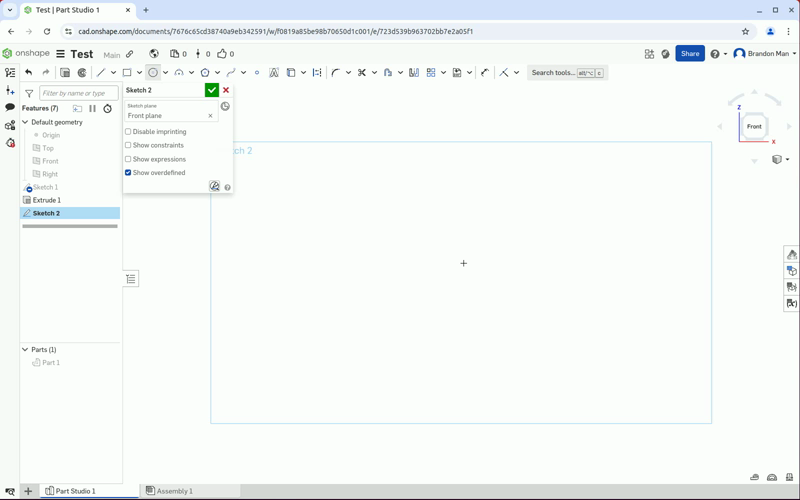
click(463, 262)
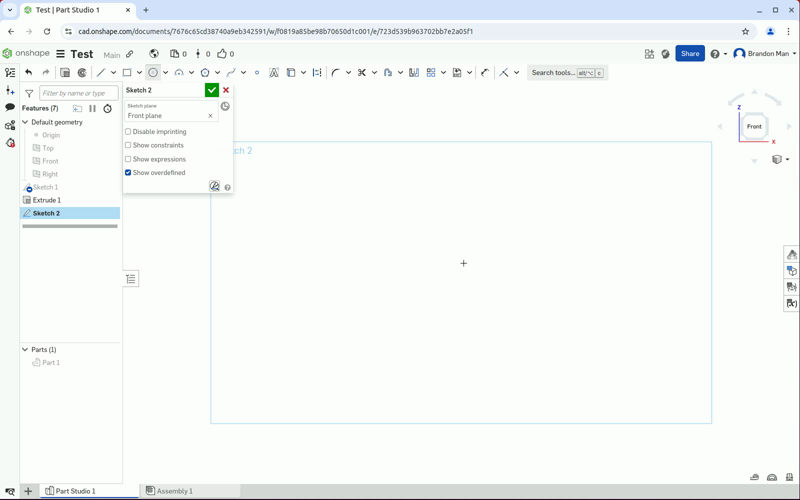
key_up(shift)
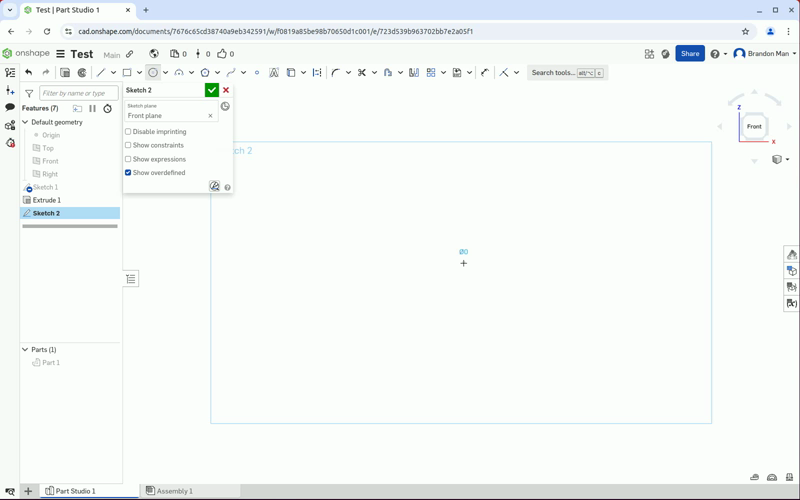
mouse_move(467, 262)
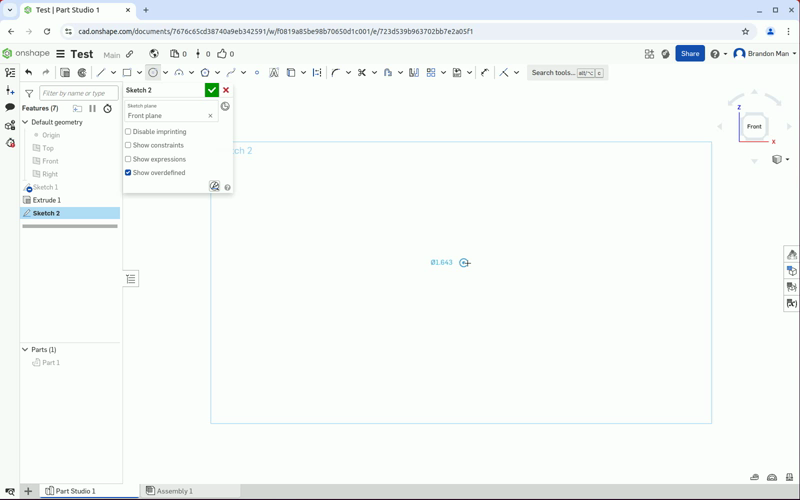
click(467, 262)
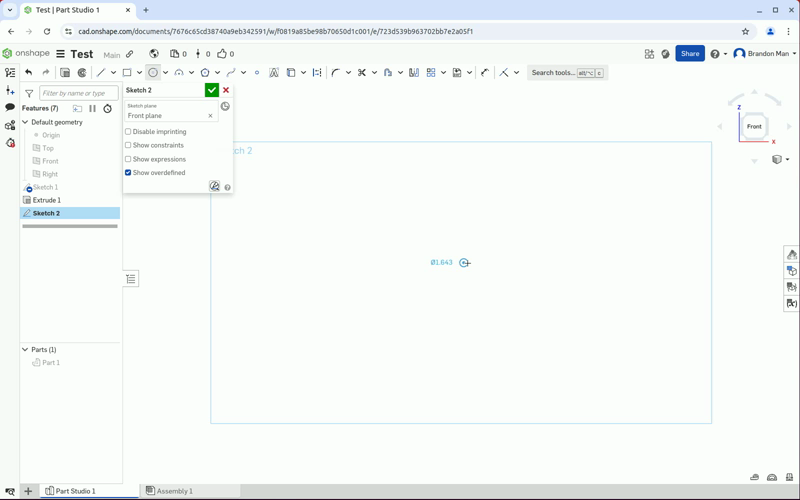
key(esc)
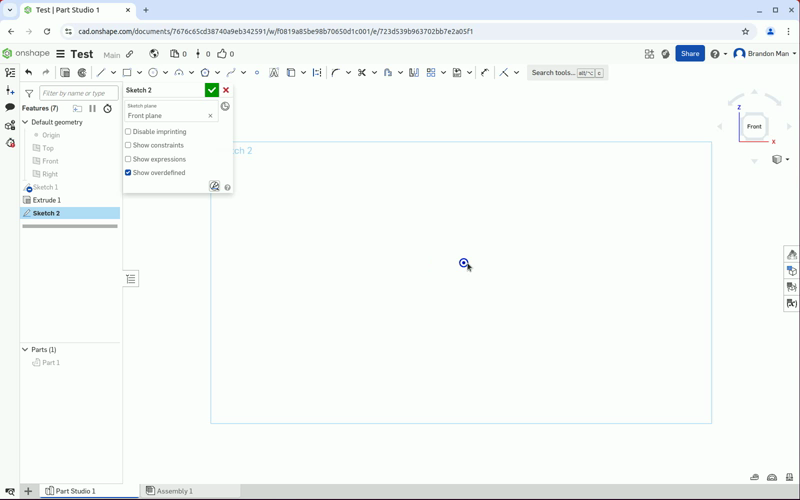
mouse_move(464, 261)
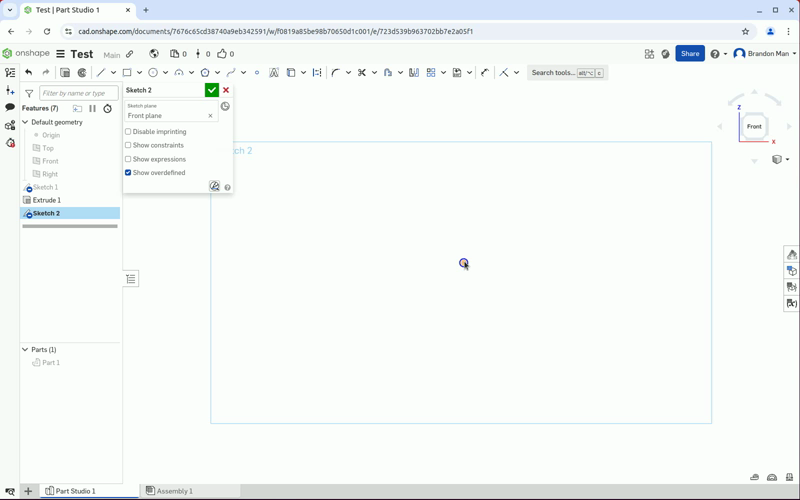
scroll(6)
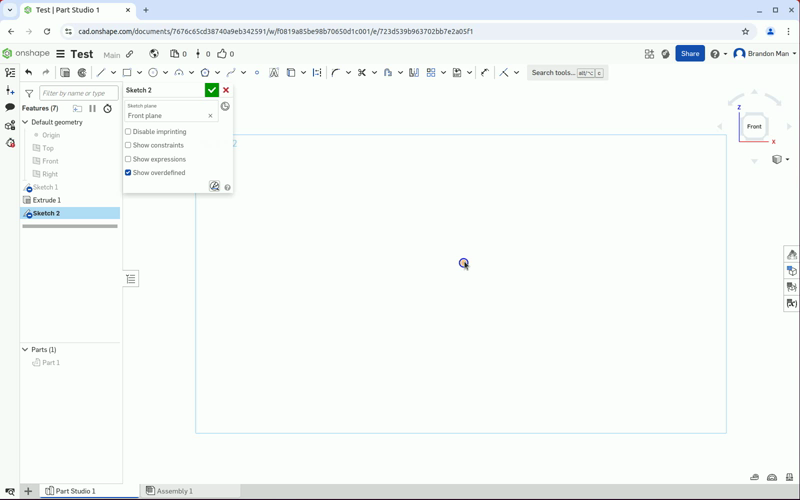
scroll(6)
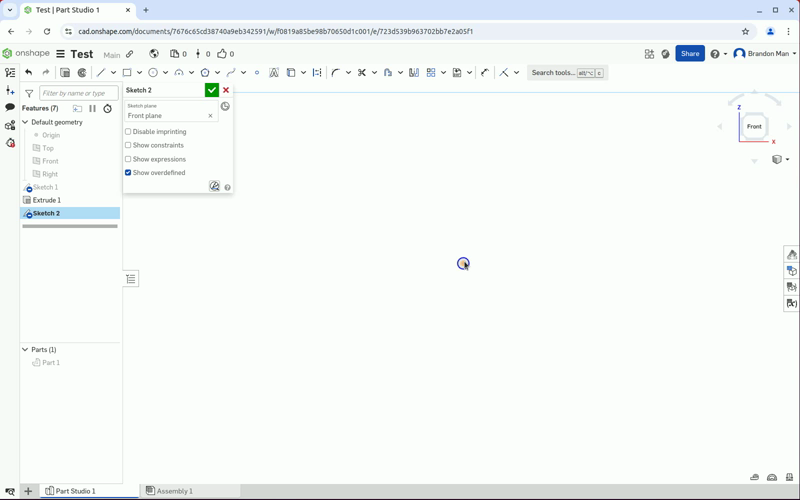
scroll(6)
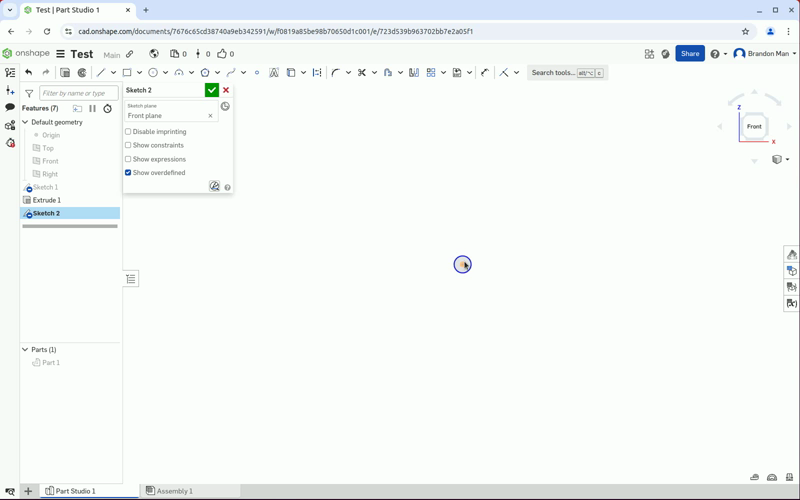
scroll(6)
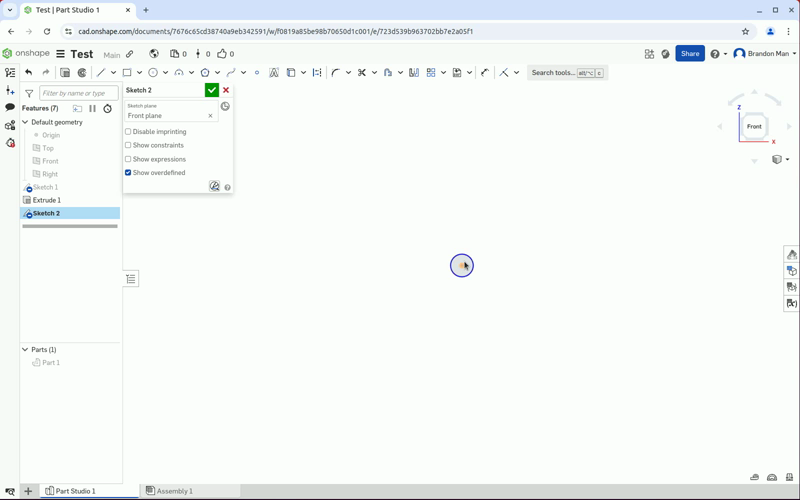
scroll(6)
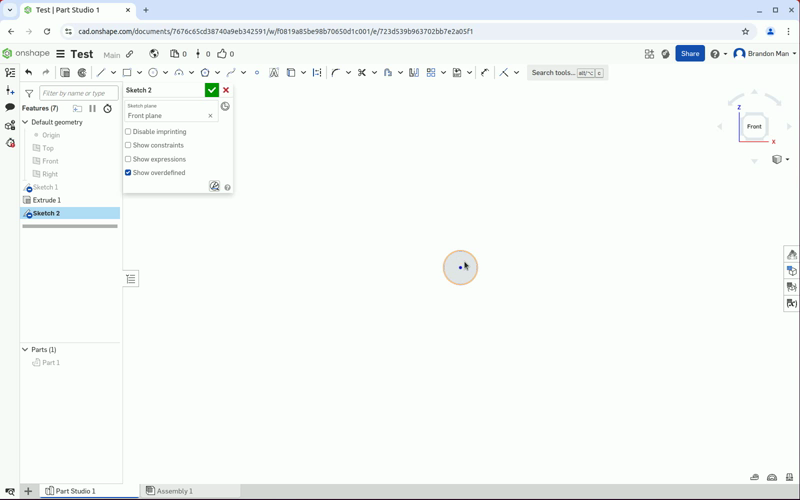
scroll(6)
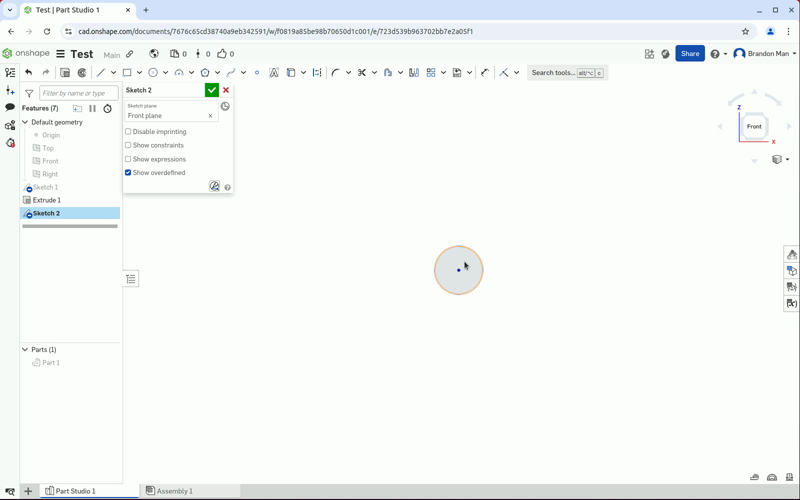
scroll(6)
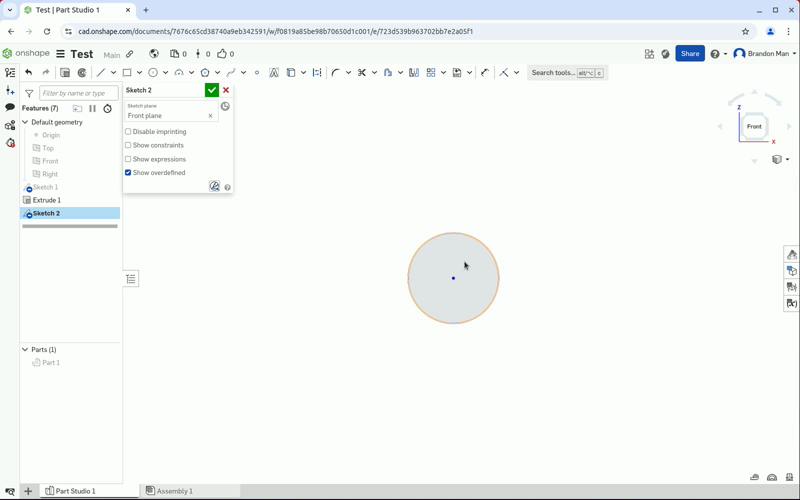
click(464, 261)
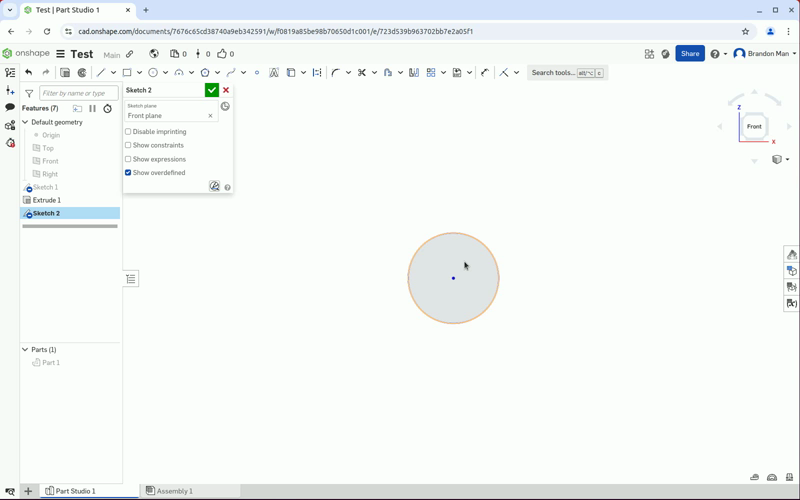
scroll(-6)
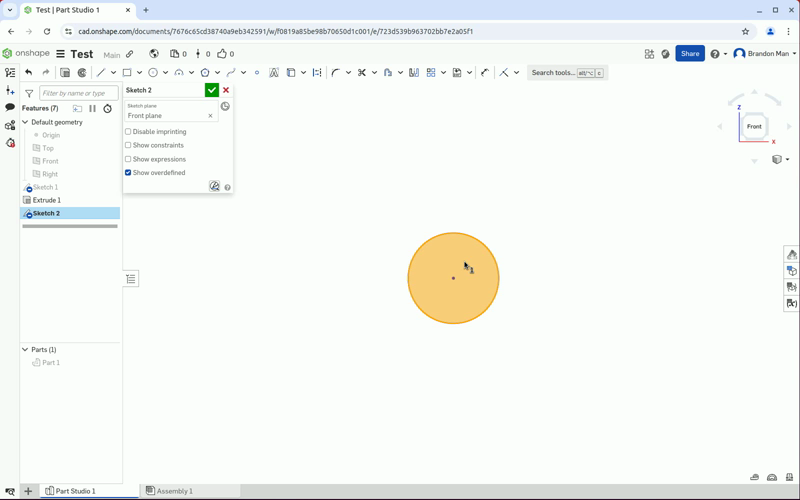
scroll(-6)
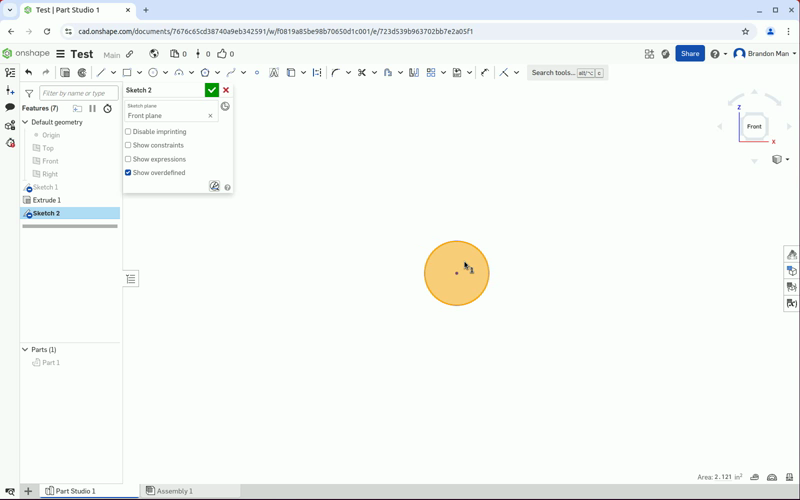
scroll(-6)
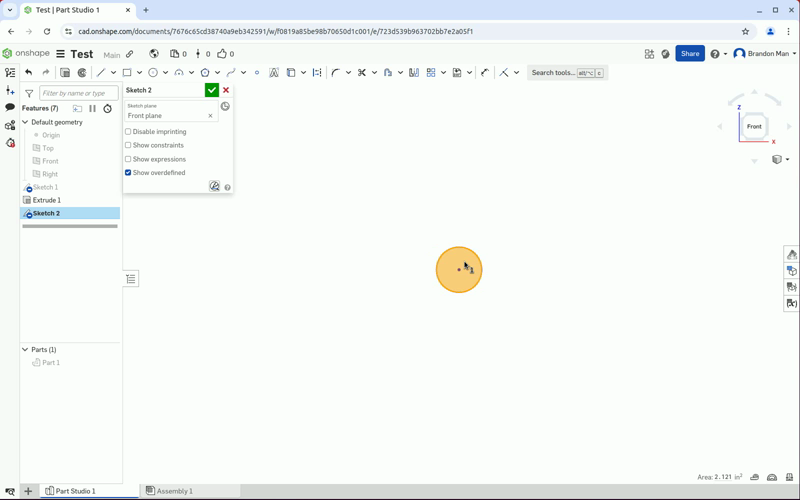
scroll(-6)
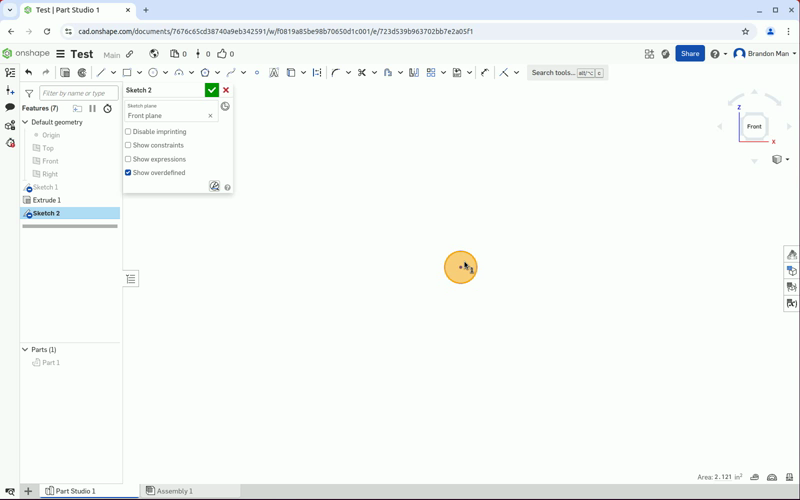
scroll(-6)
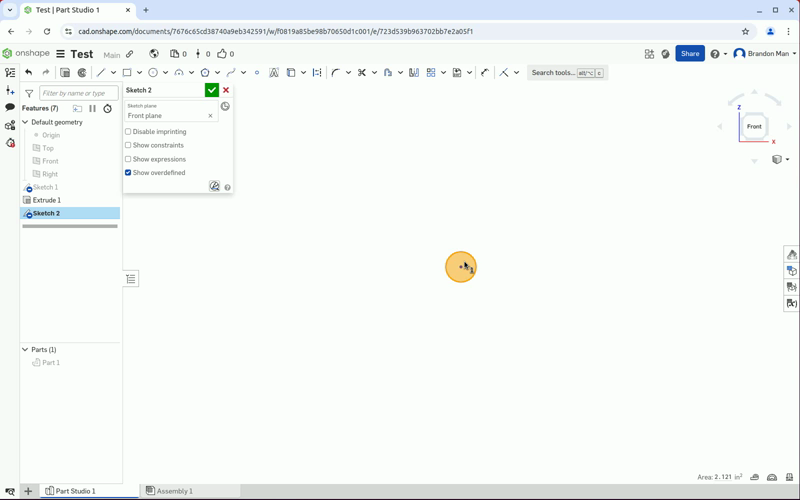
scroll(-6)
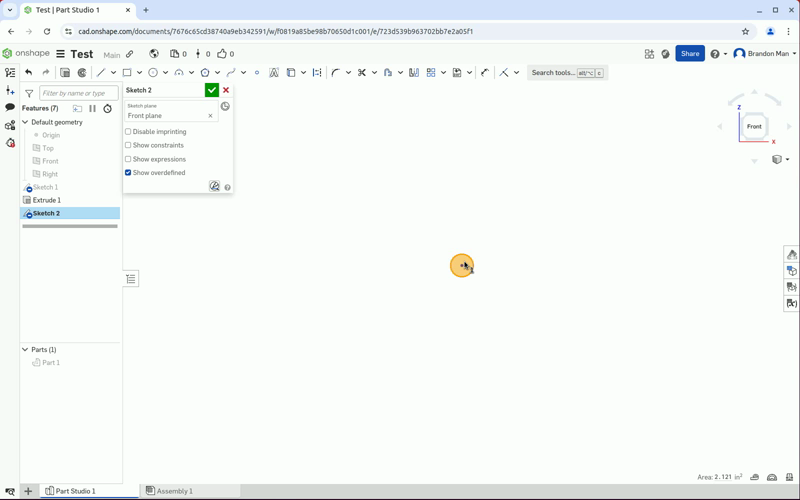
scroll(-6)
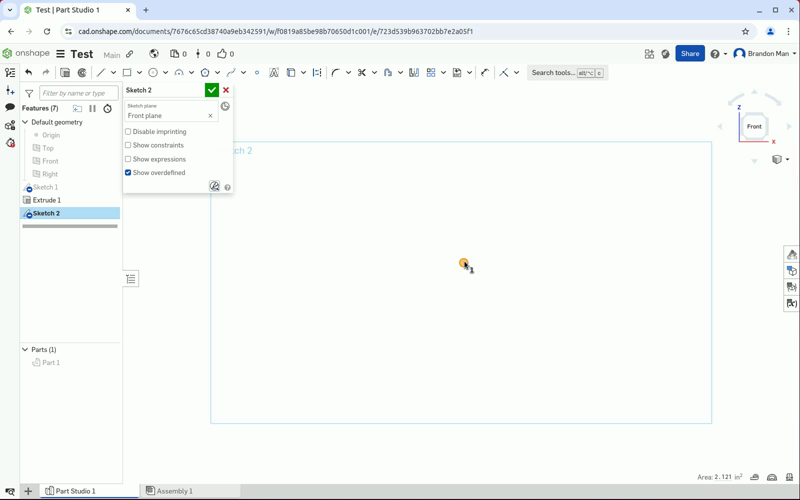
mouse_move(73, 352)
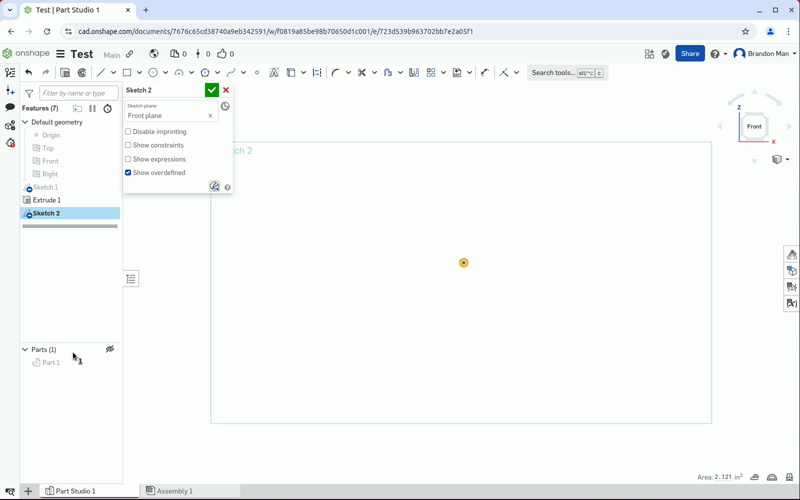
key(shift+y)
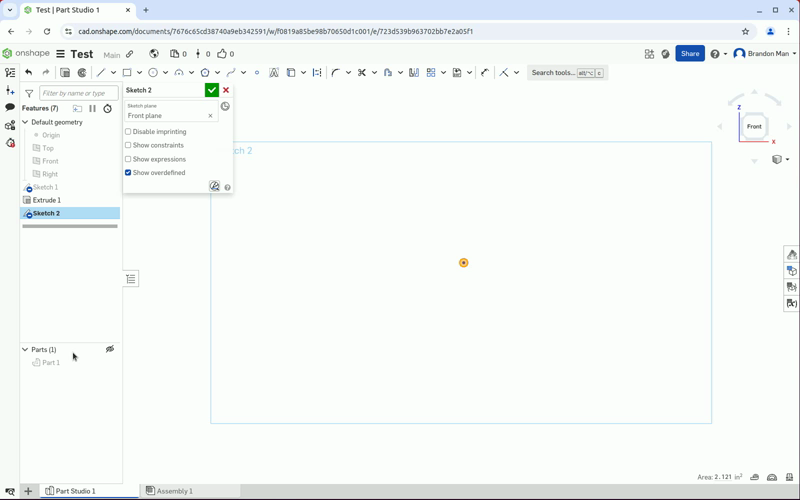
key(shift+e)
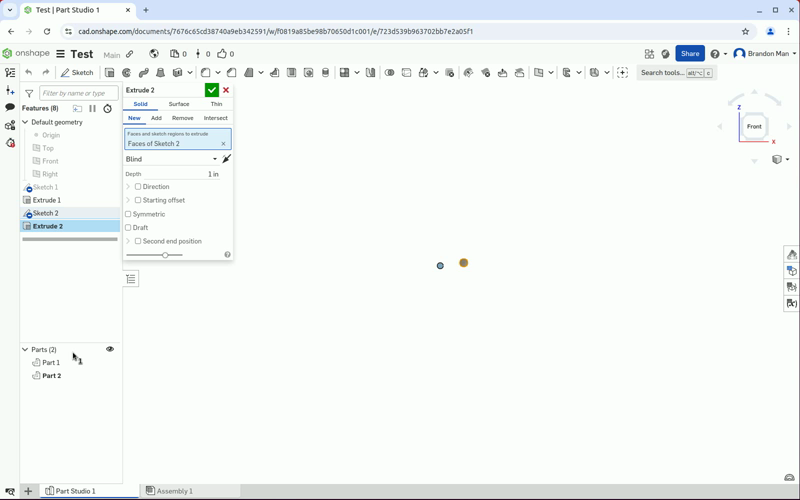
mouse_move(143, 106)
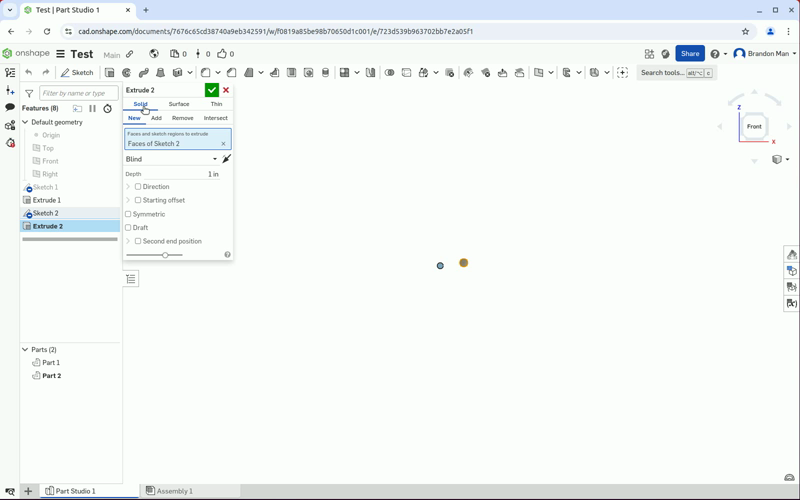
click(143, 106)
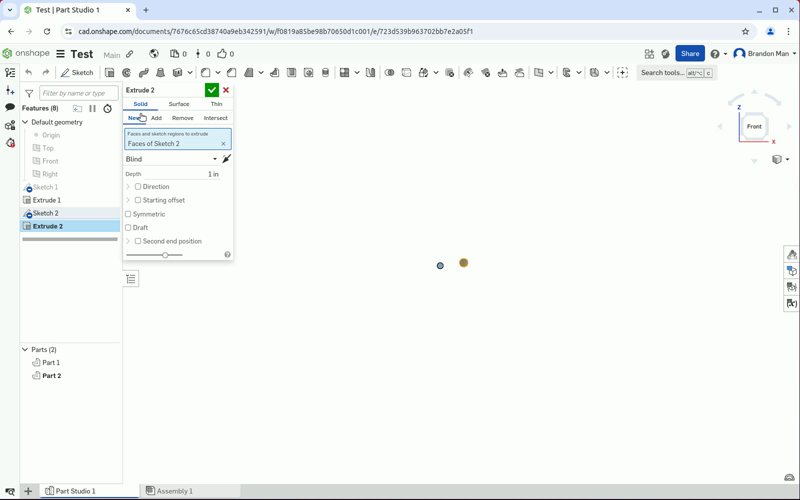
mouse_move(137, 120)
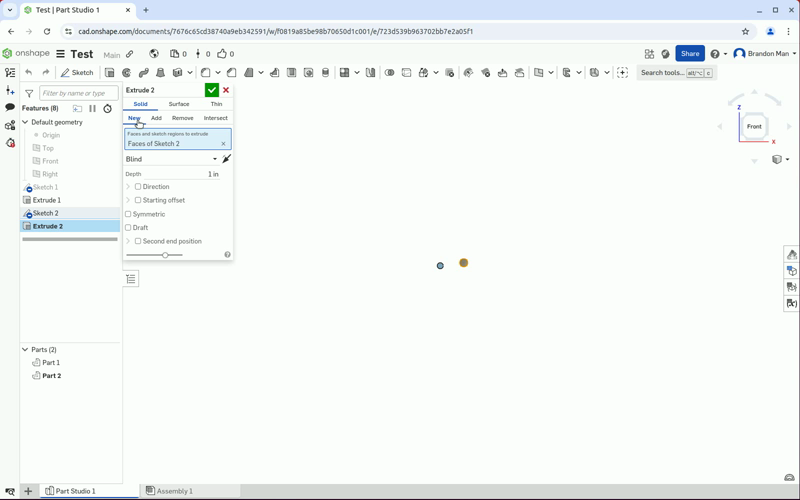
click(137, 120)
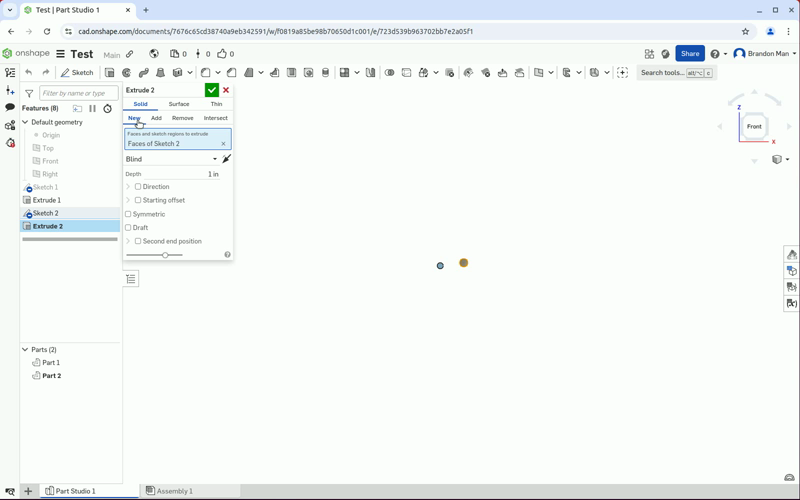
key(tab, 4)
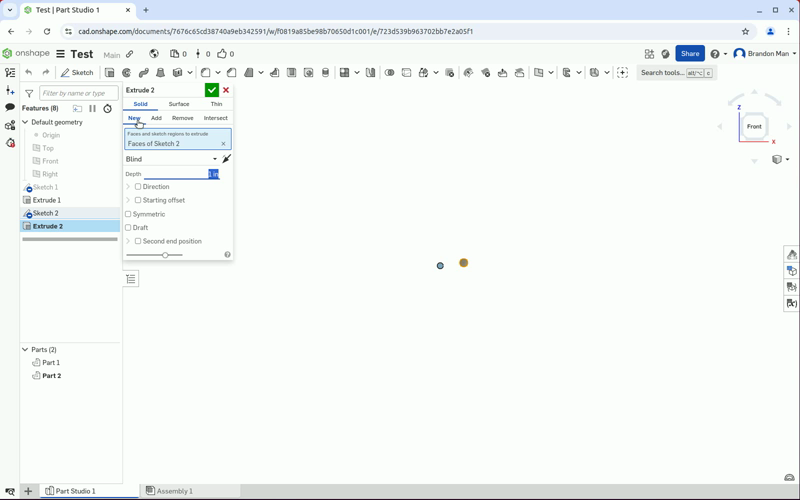
text(-8.184)
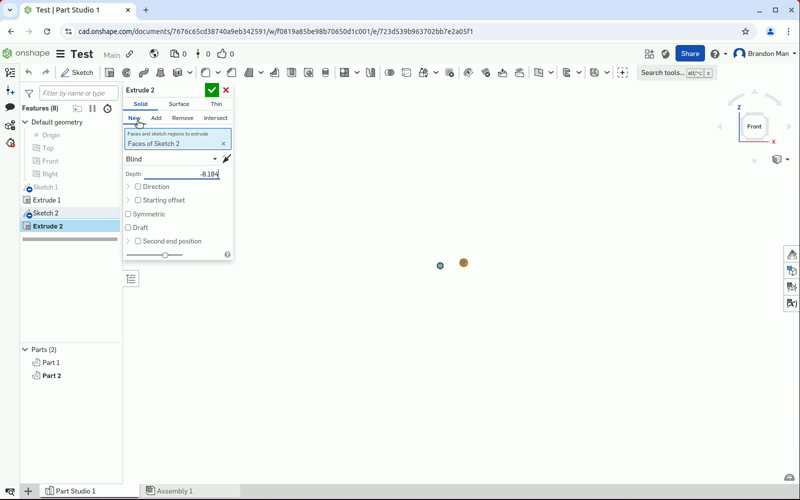
key(enter)
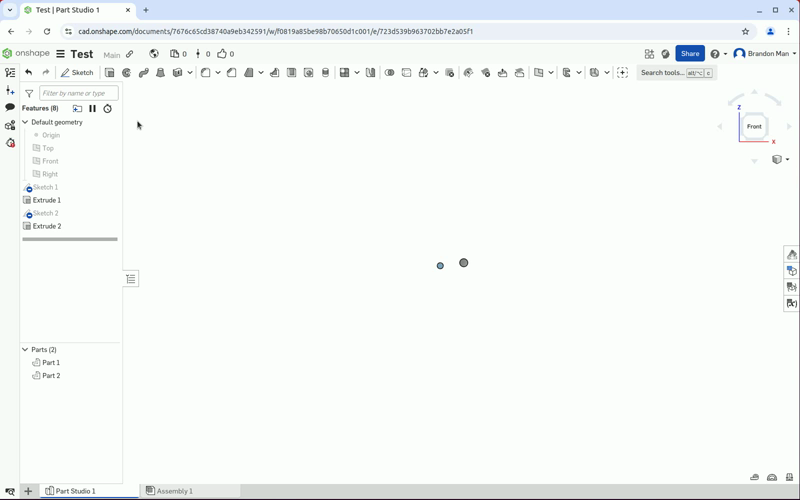
key(shift+h)
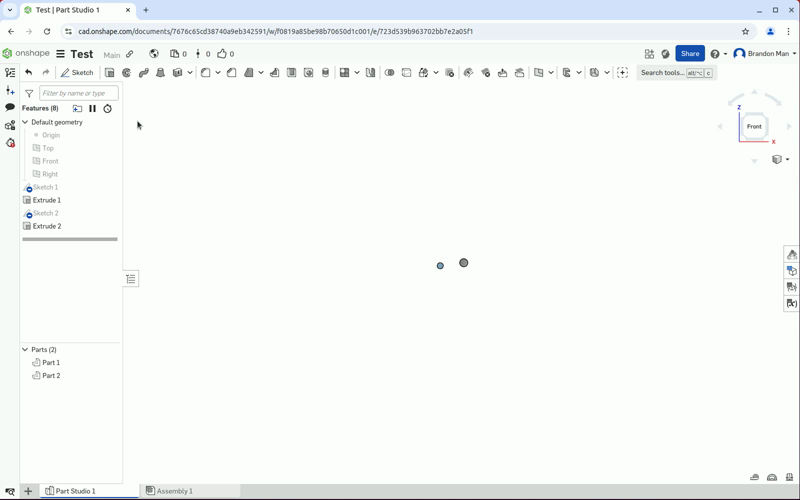
key(shift+h)
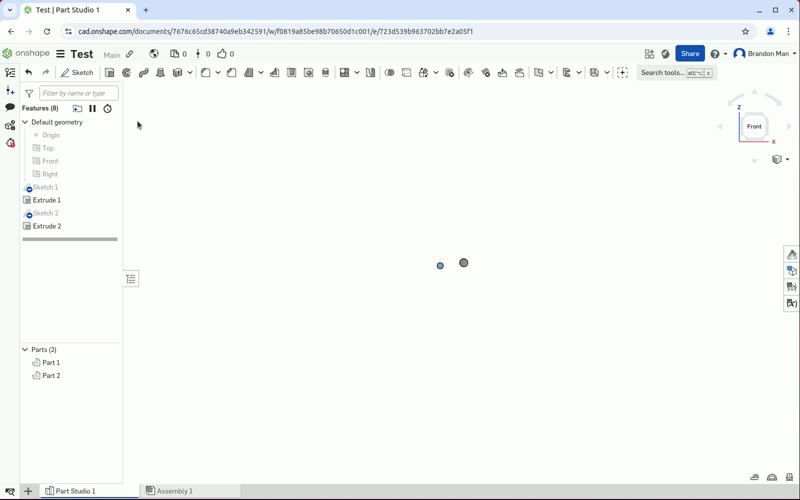
mouse_move(73, 189)
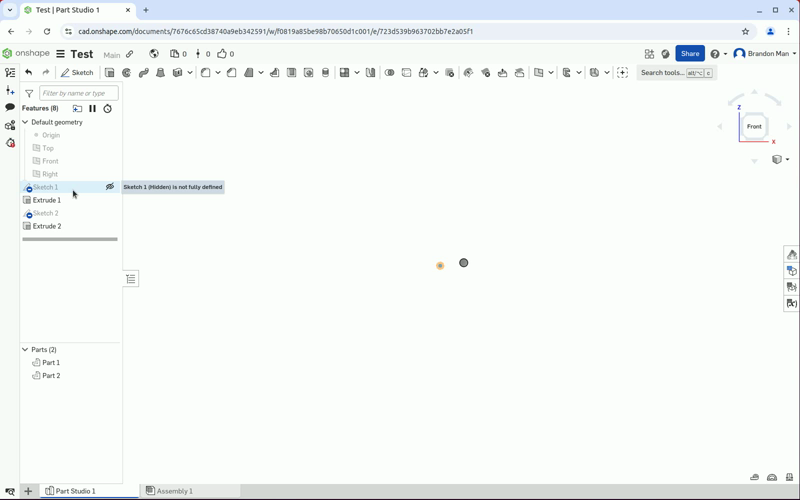
click(73, 189)
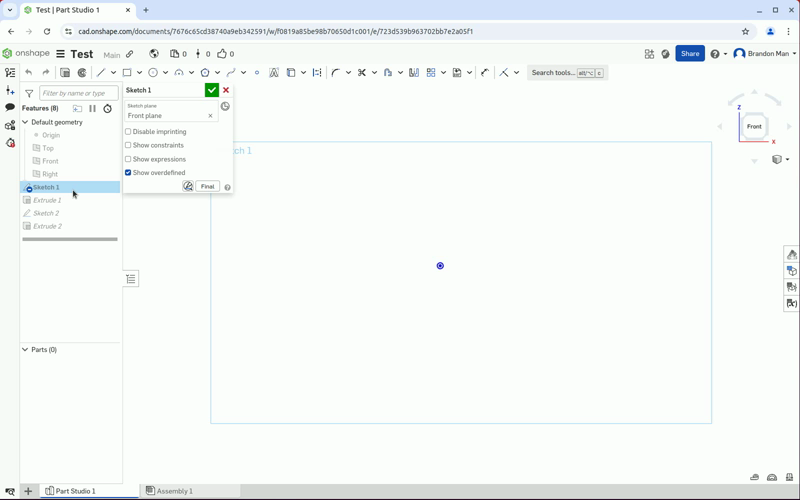
mouse_move(229, 92)
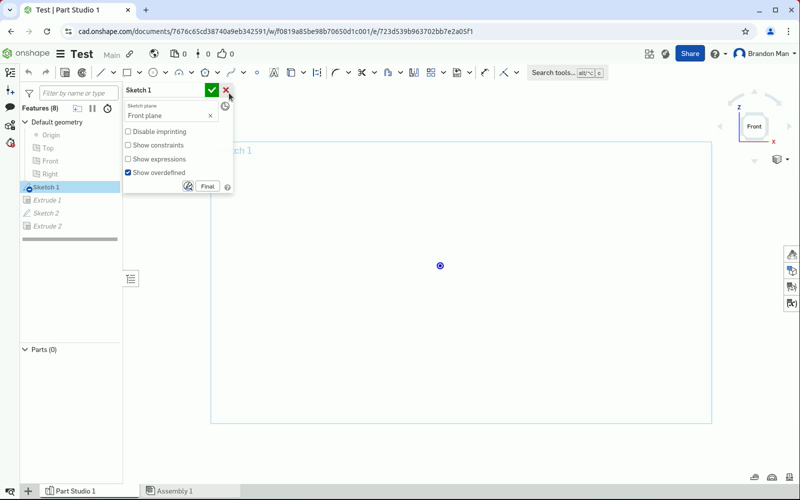
click(229, 92)
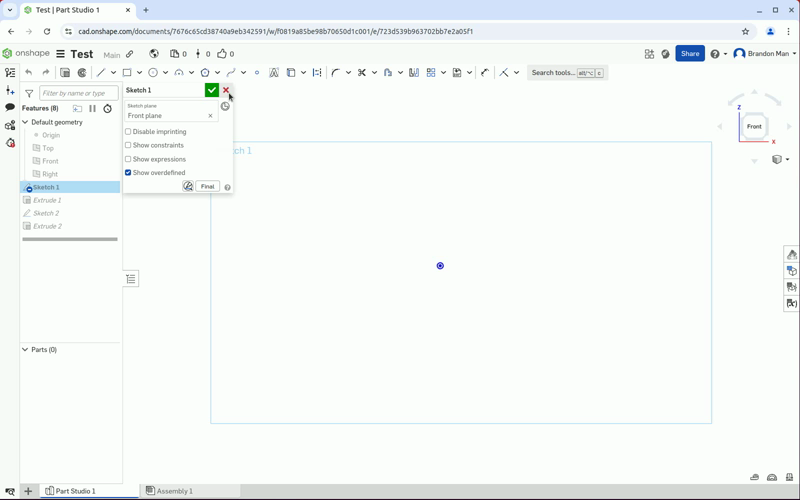
key(shift+s)
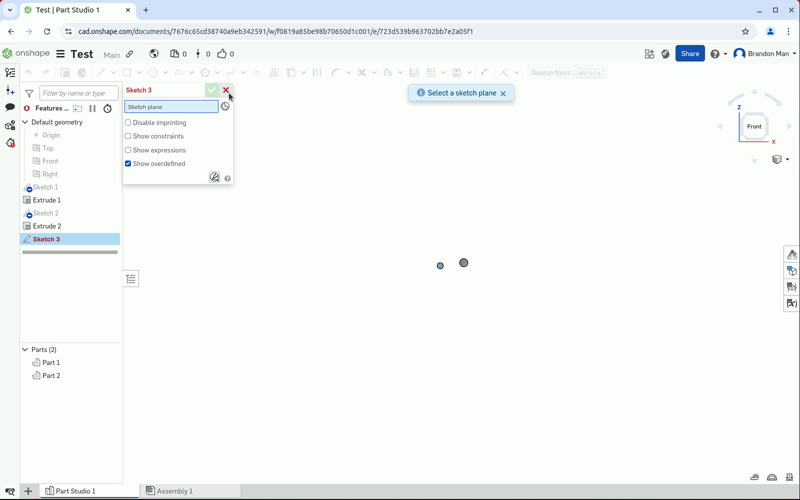
mouse_move(73, 163)
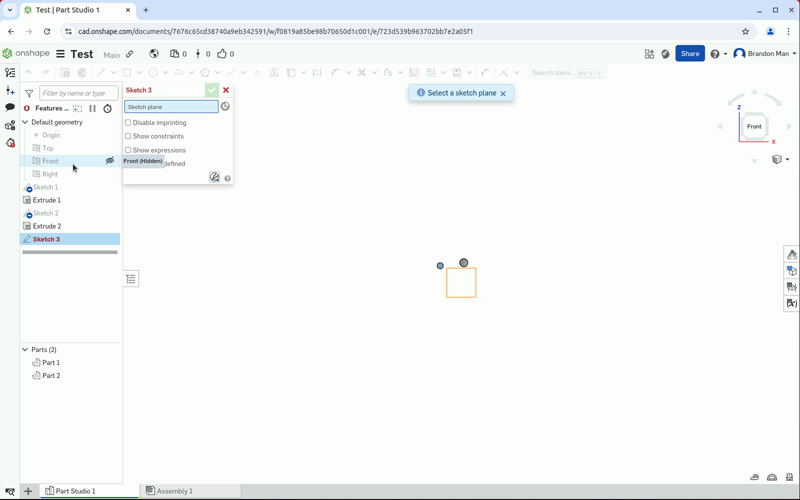
click(73, 163)
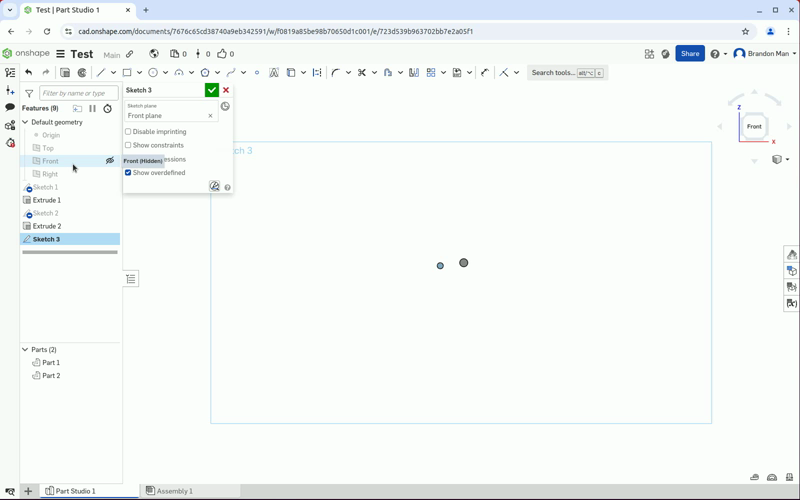
mouse_move(73, 352)
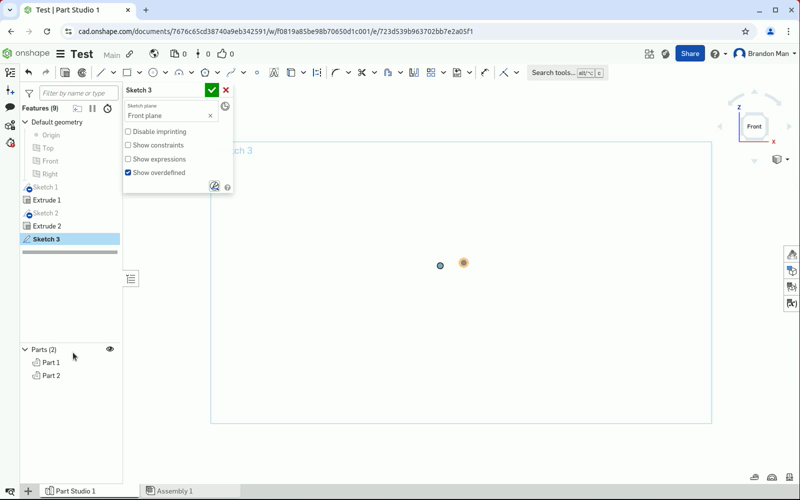
key(y)
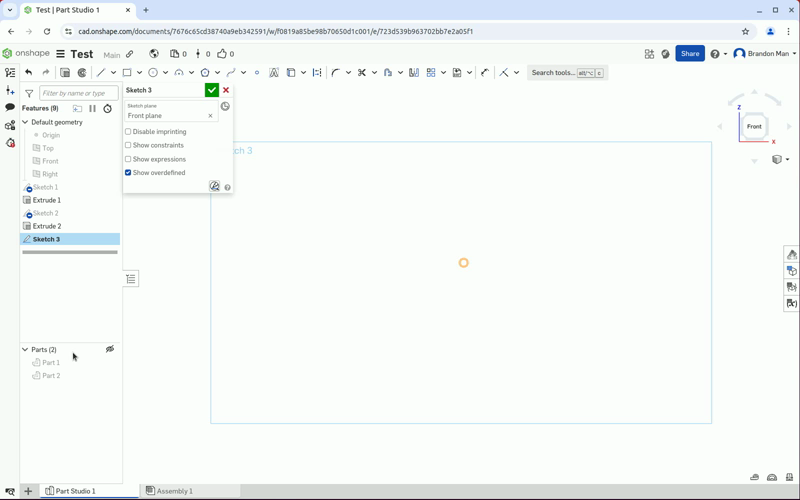
key(c)
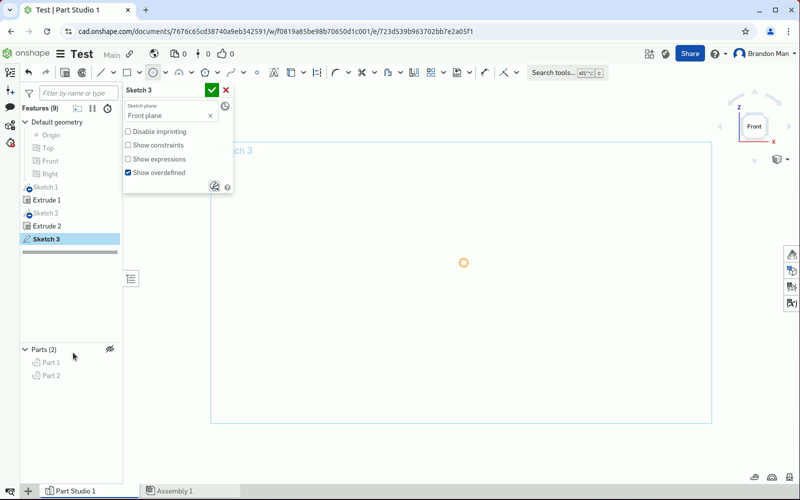
key_down(shift)
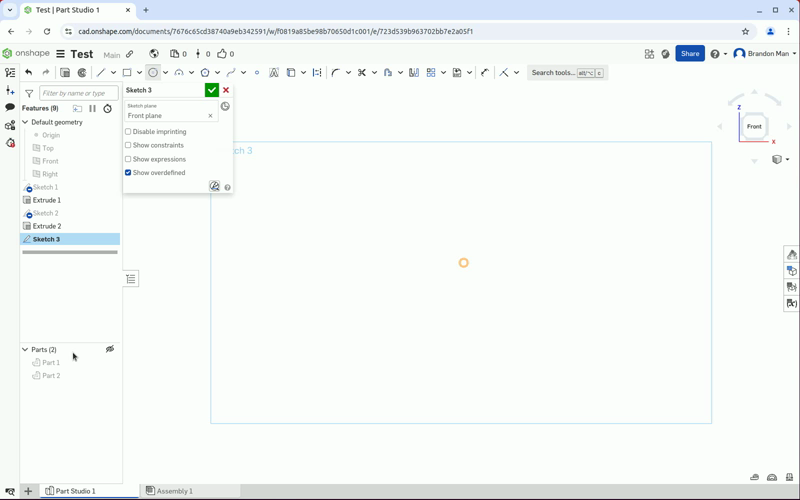
mouse_move(478, 276)
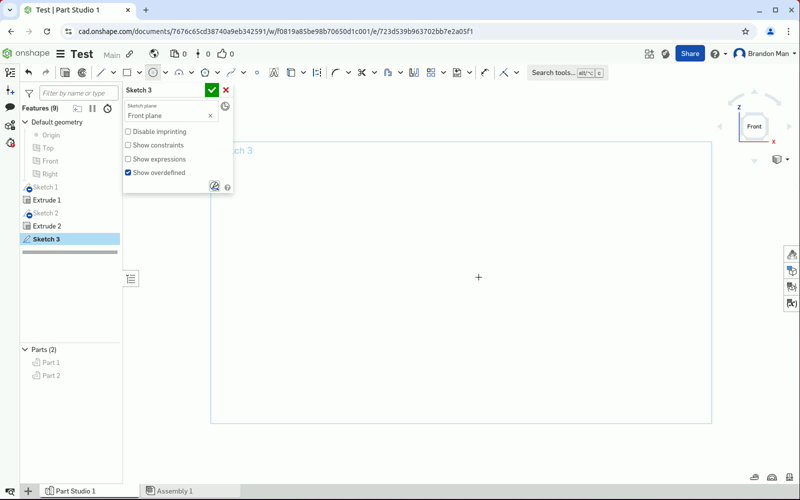
click(478, 276)
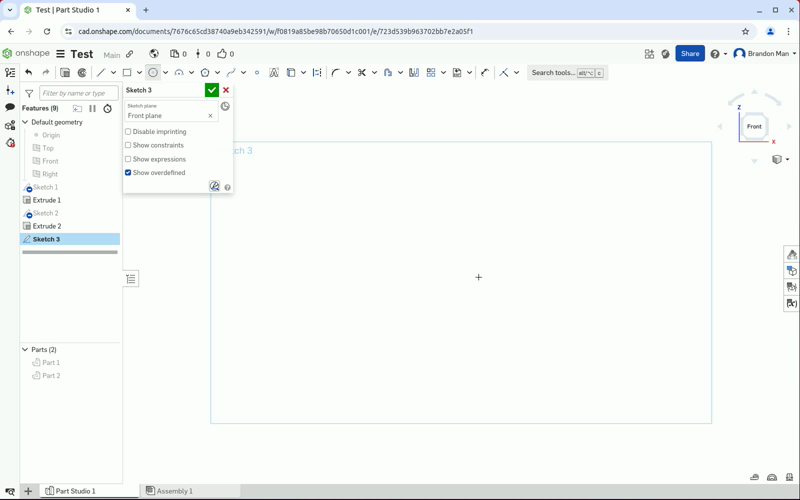
key_up(shift)
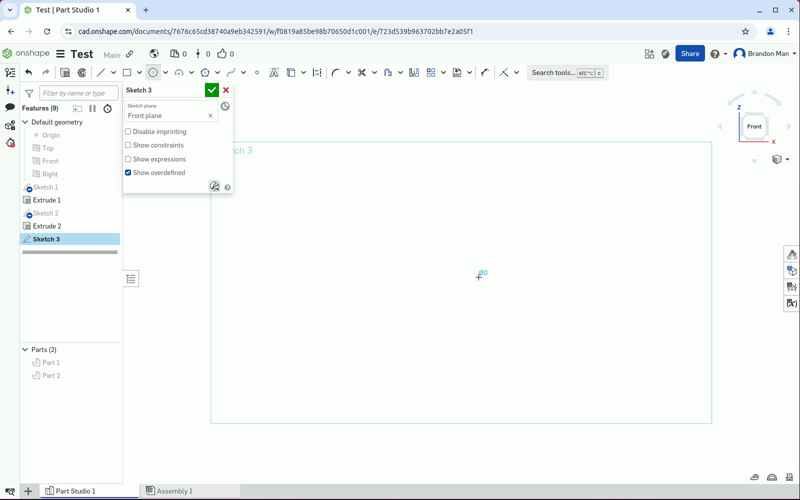
mouse_move(480, 276)
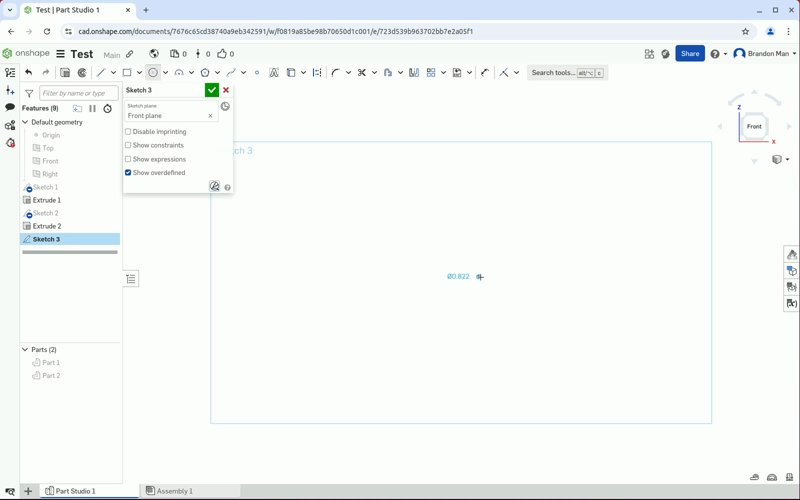
scroll(6)
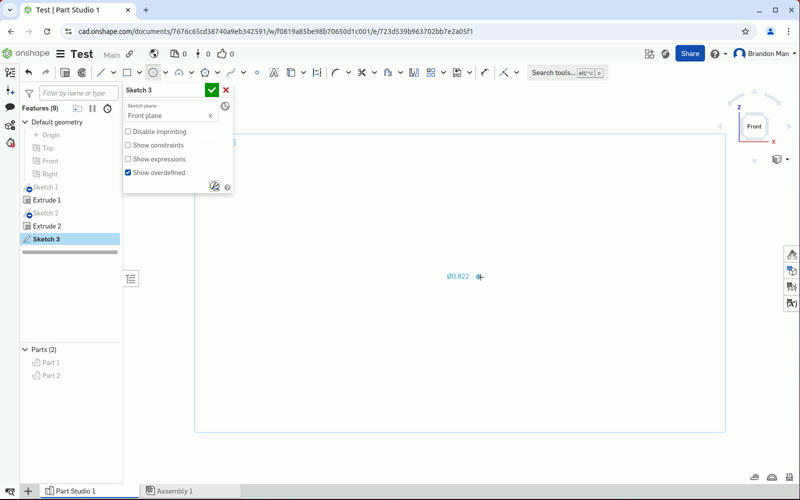
scroll(6)
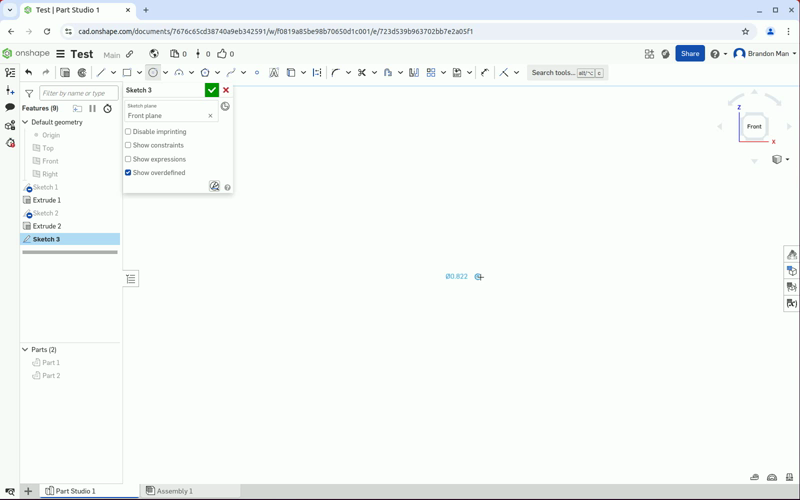
scroll(6)
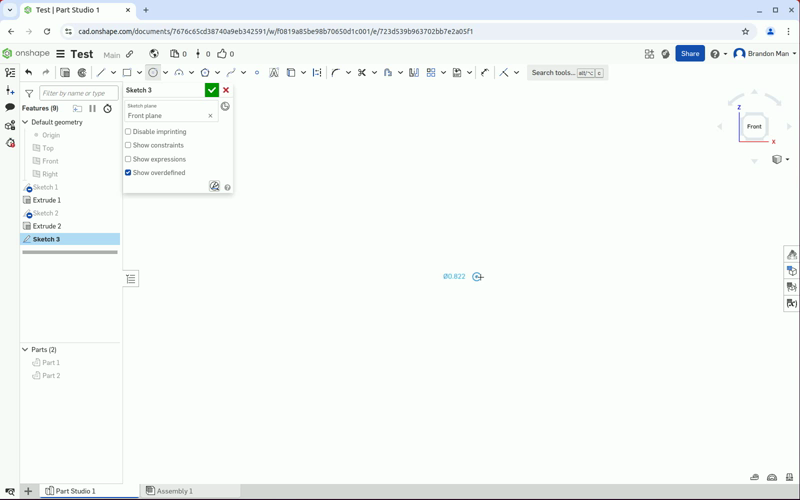
scroll(6)
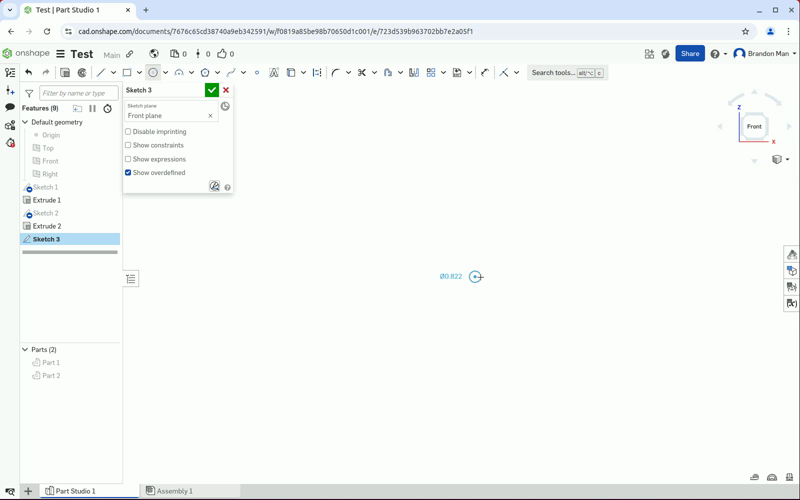
scroll(6)
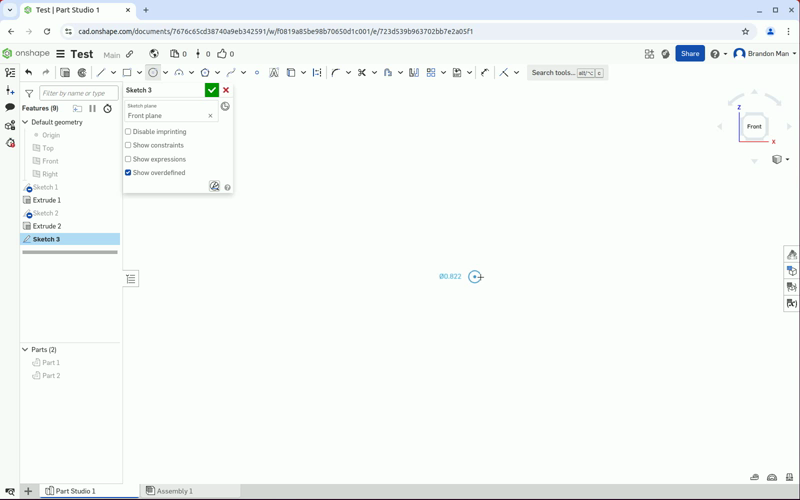
scroll(6)
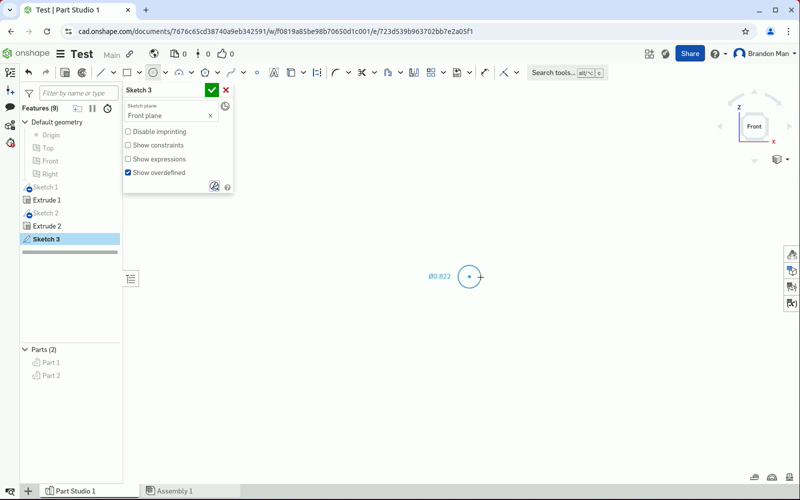
scroll(6)
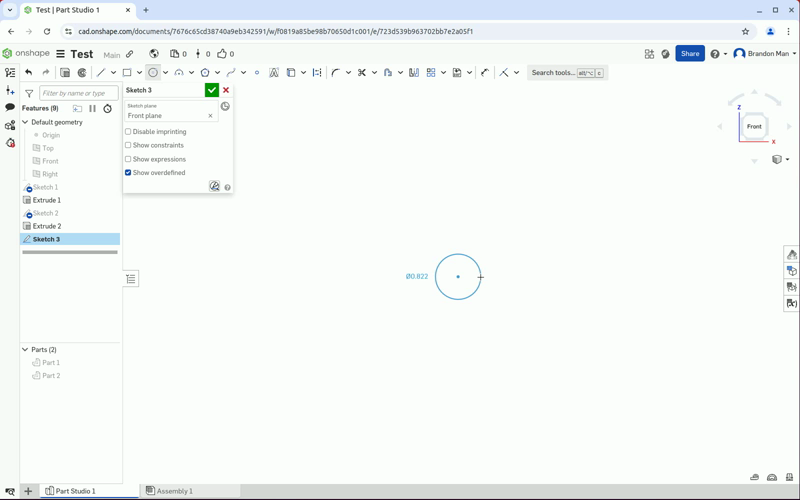
click(480, 276)
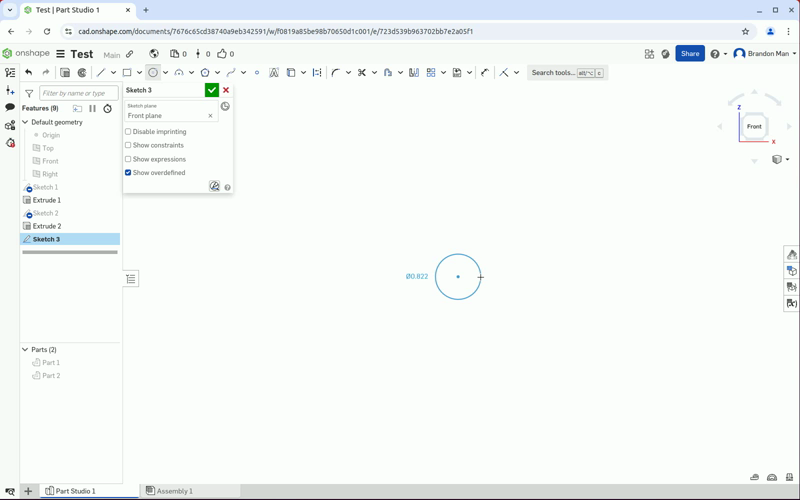
scroll(-6)
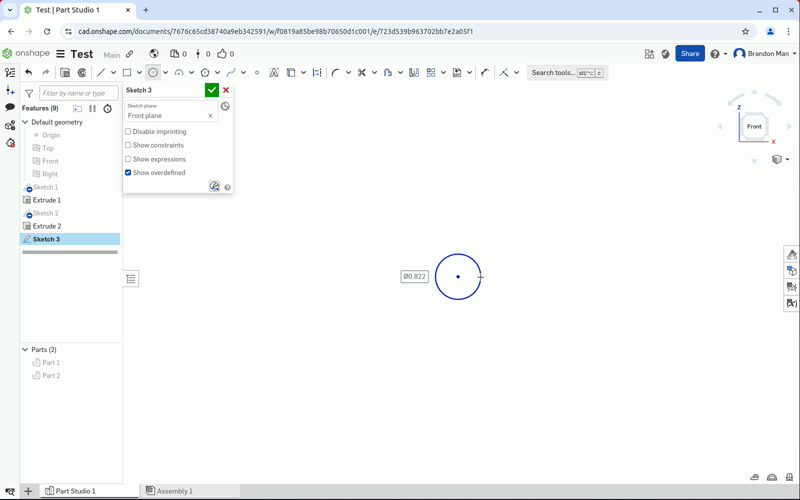
scroll(-6)
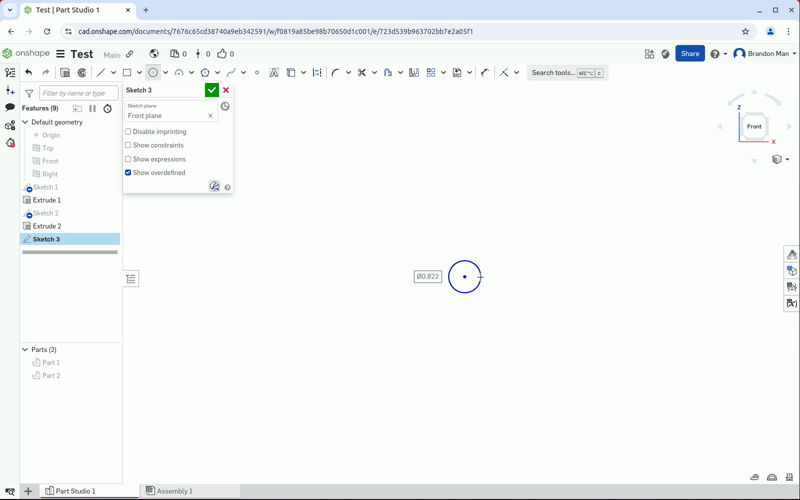
scroll(-6)
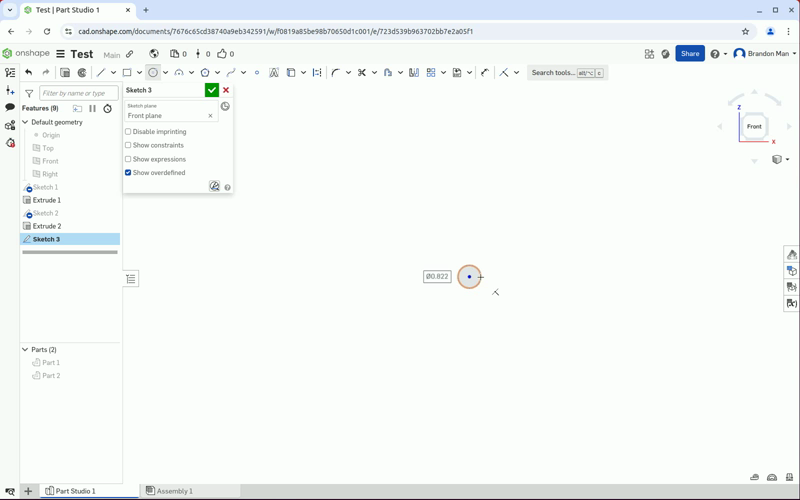
scroll(-6)
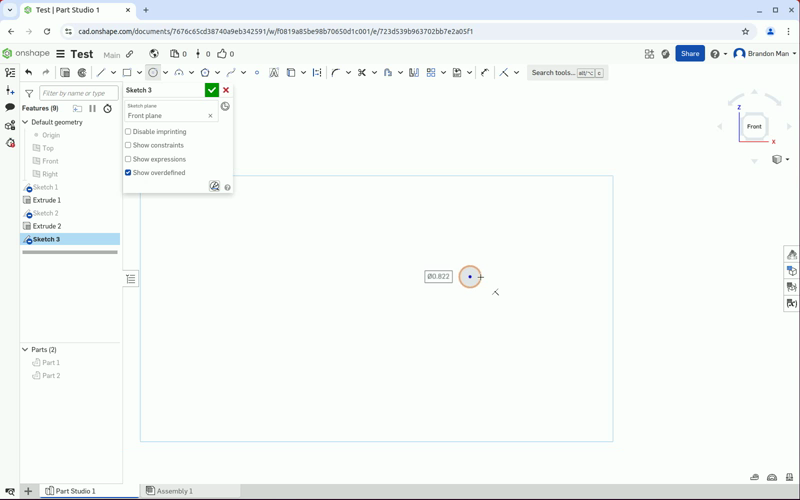
scroll(-6)
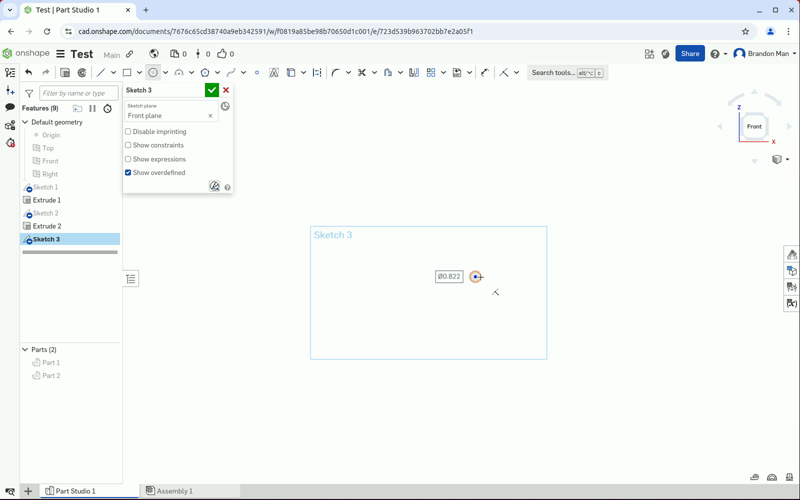
scroll(-6)
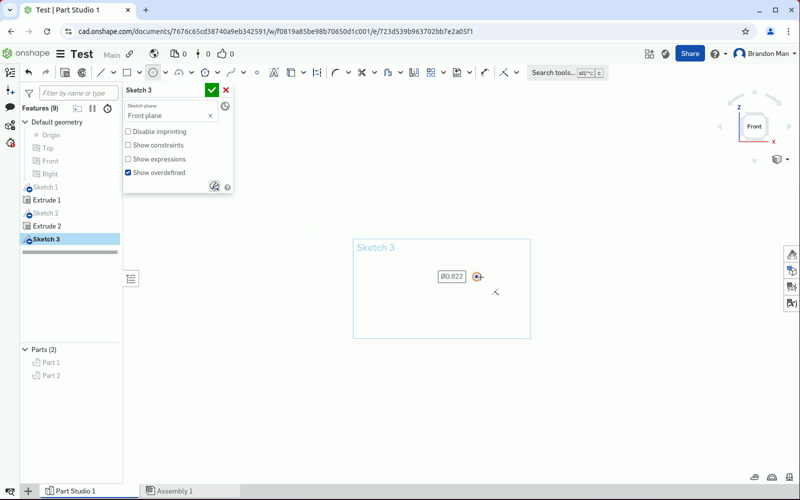
scroll(-6)
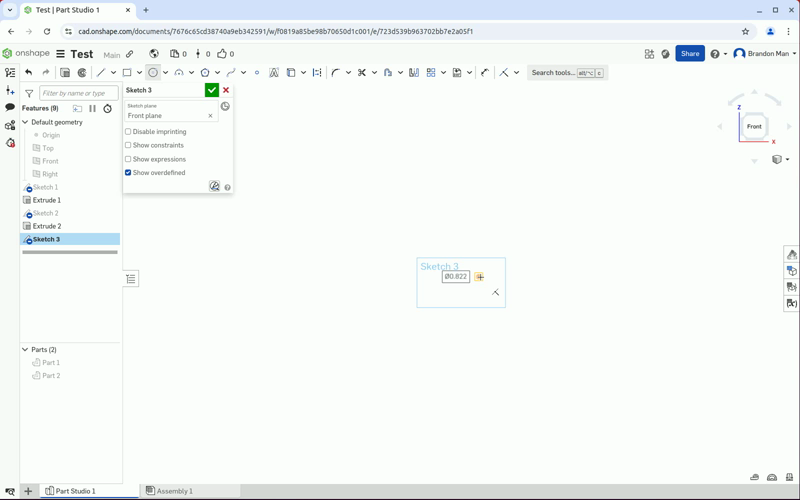
key(esc)
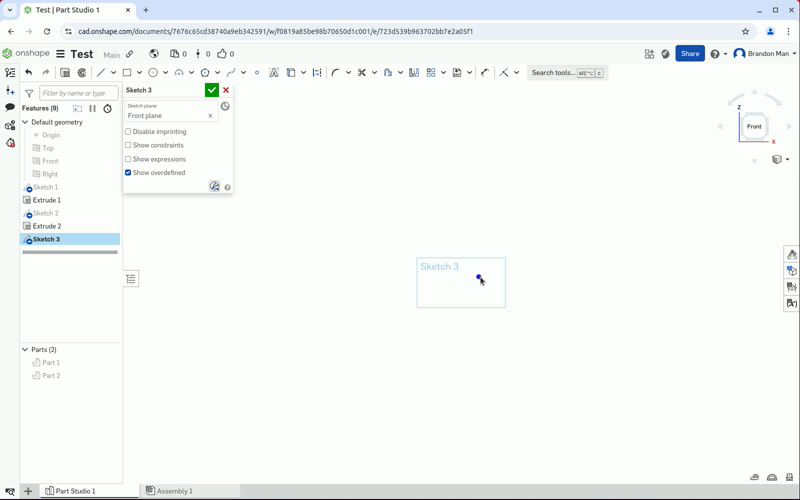
mouse_move(478, 277)
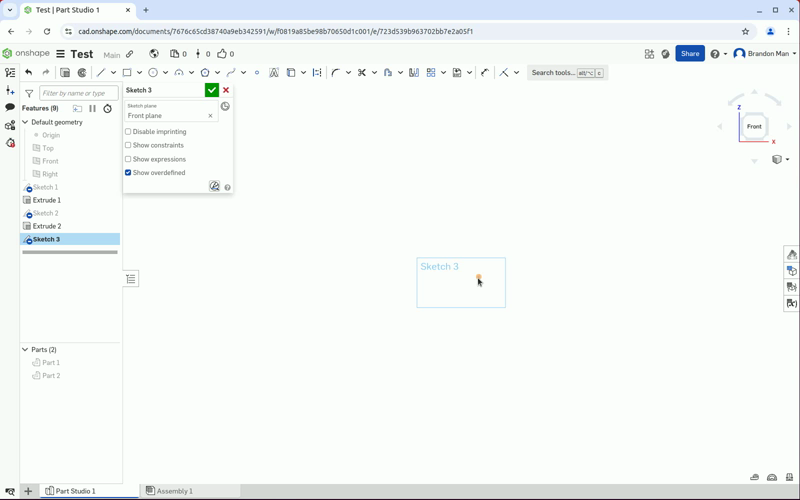
scroll(6)
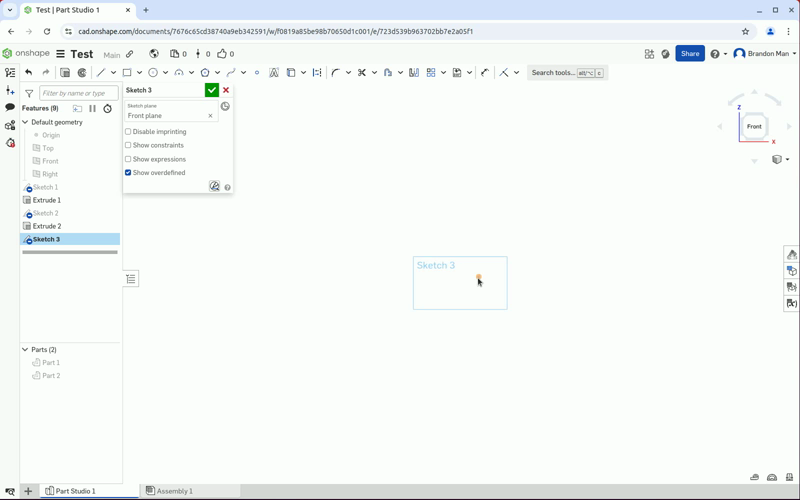
scroll(6)
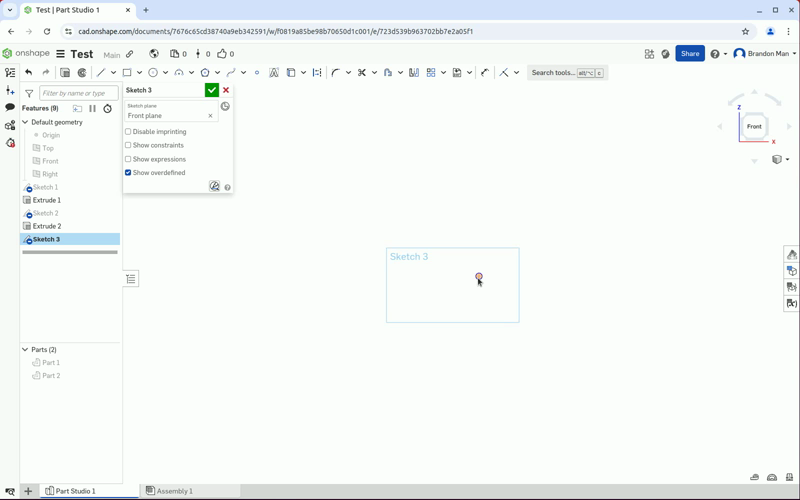
scroll(6)
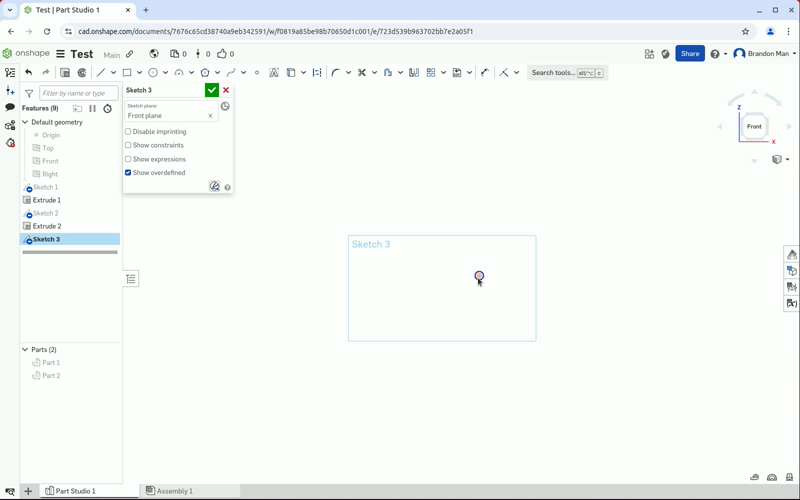
scroll(6)
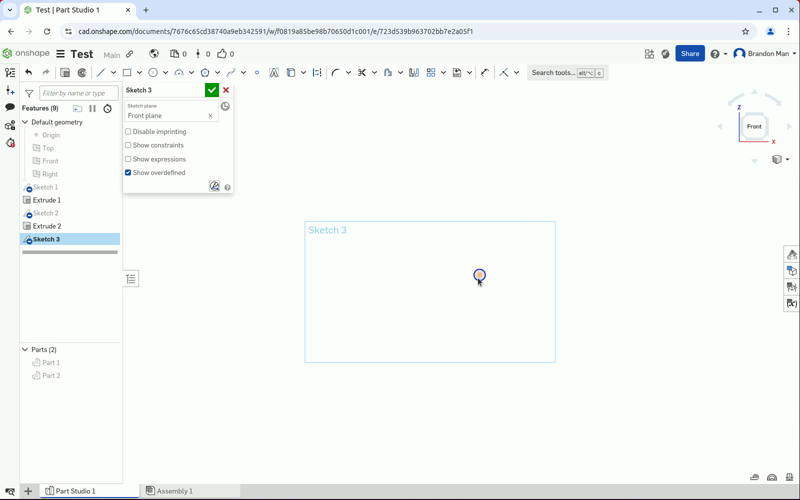
scroll(6)
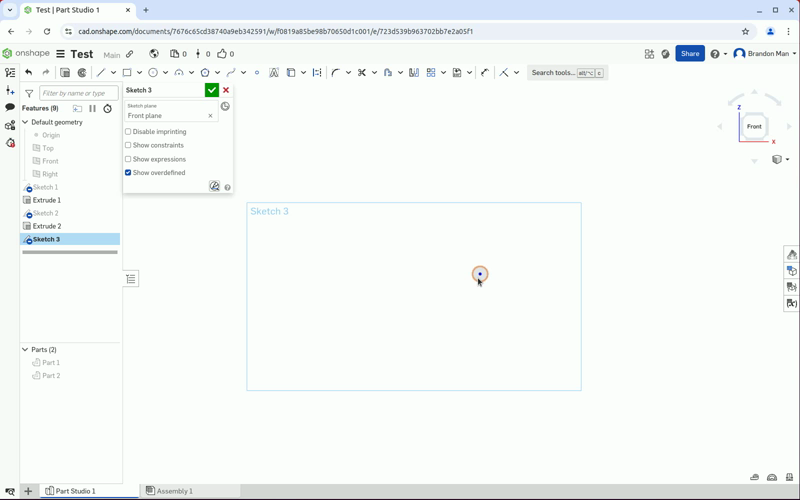
scroll(6)
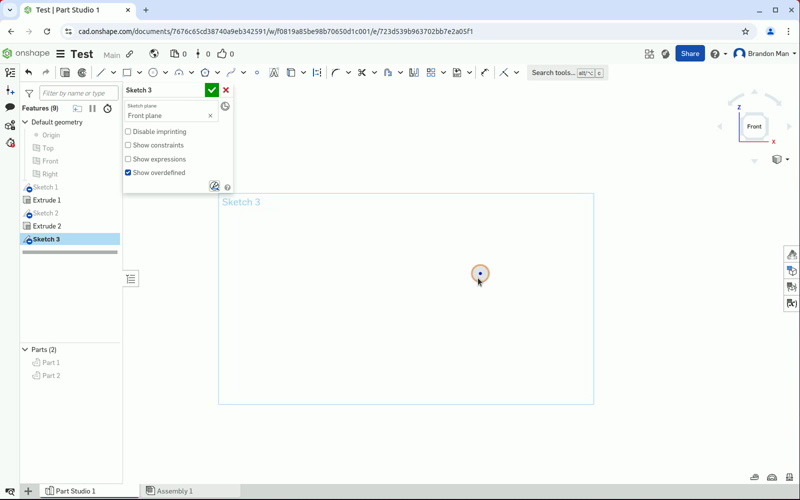
scroll(6)
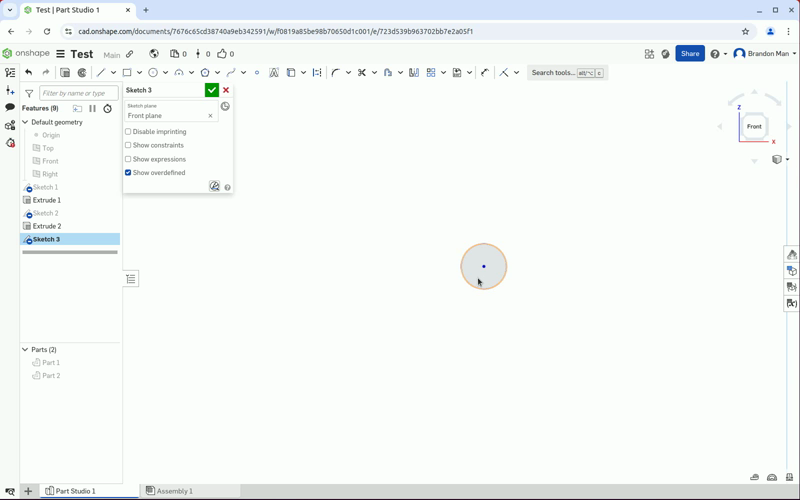
click(478, 277)
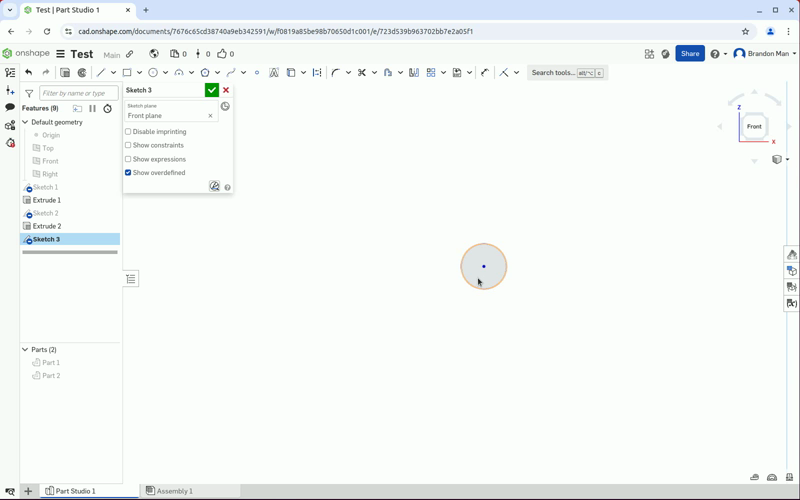
scroll(-6)
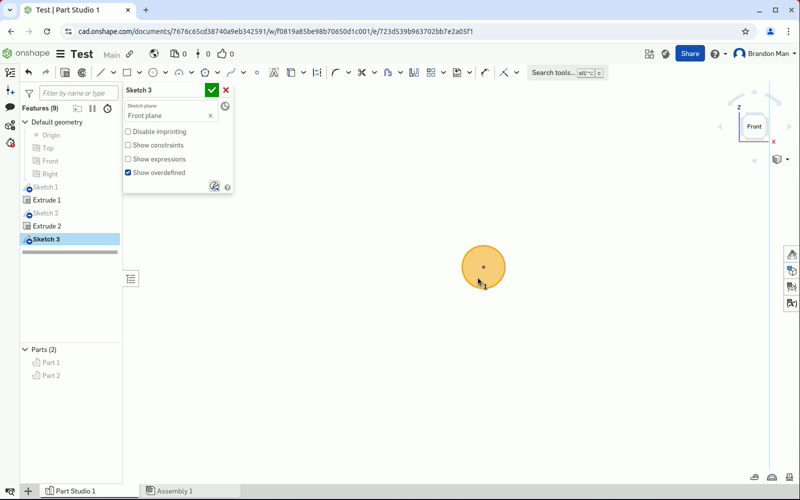
scroll(-6)
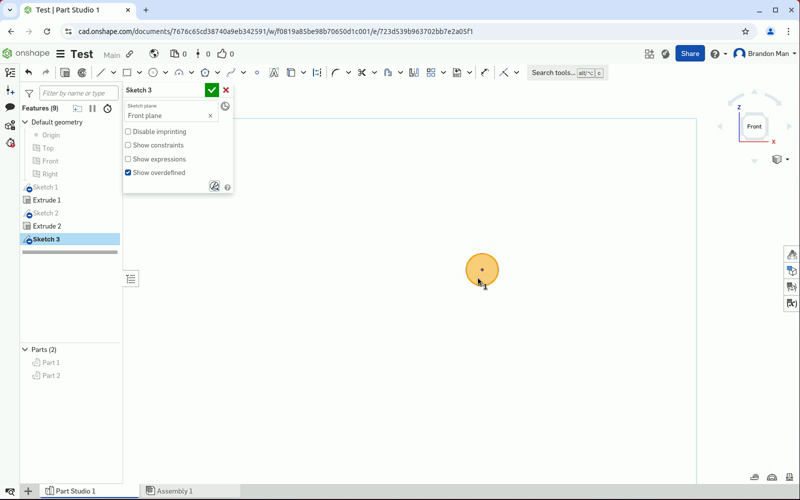
scroll(-6)
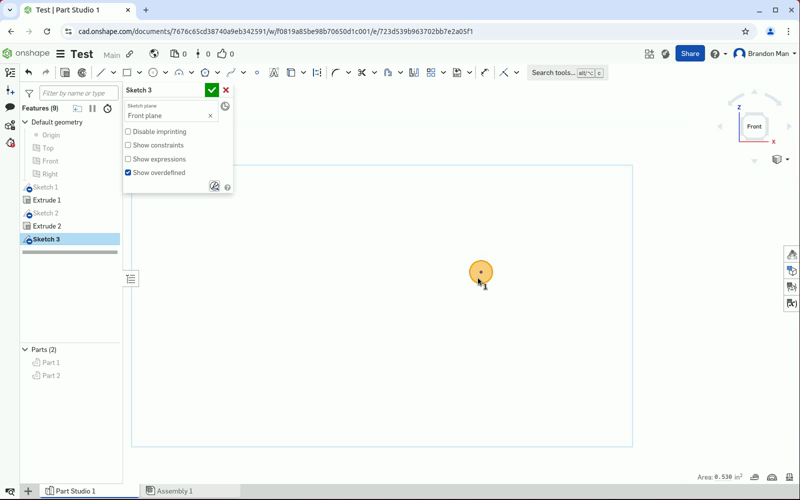
scroll(-6)
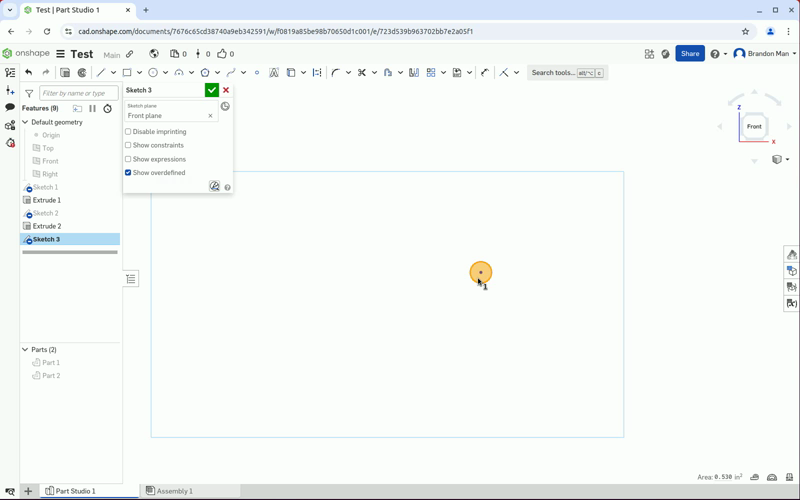
scroll(-6)
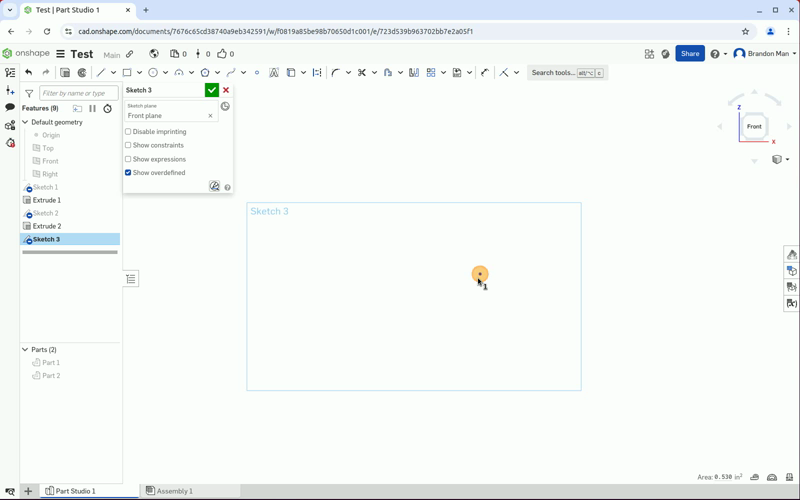
scroll(-6)
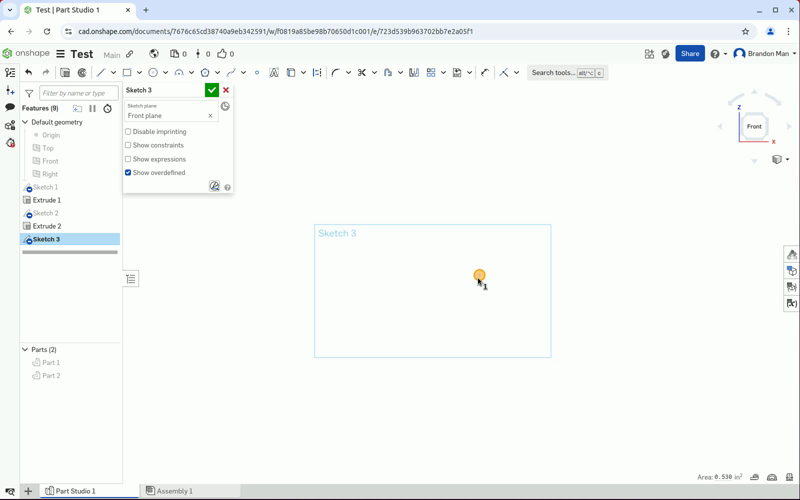
scroll(-6)
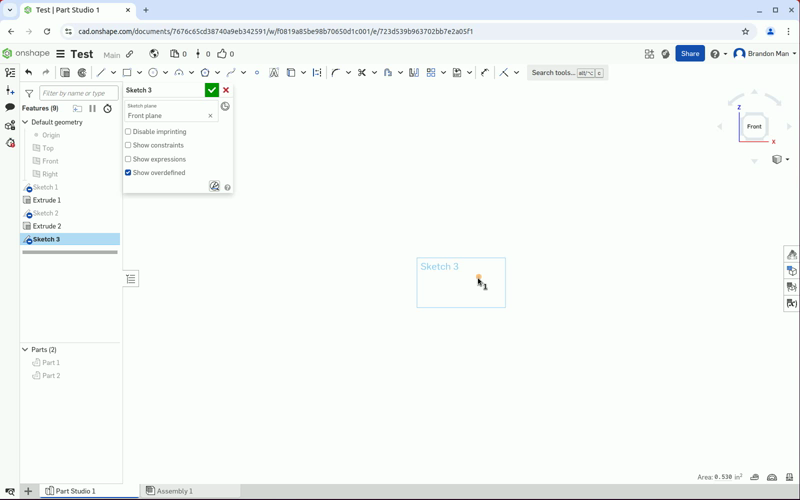
mouse_move(73, 352)
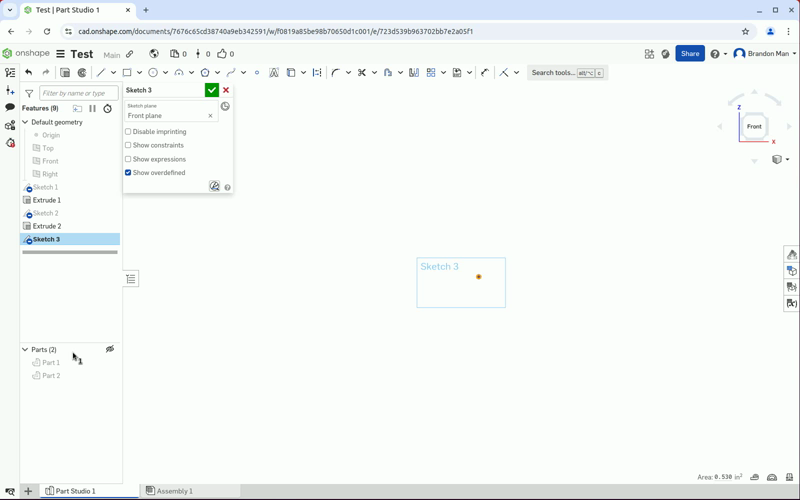
key(shift+y)
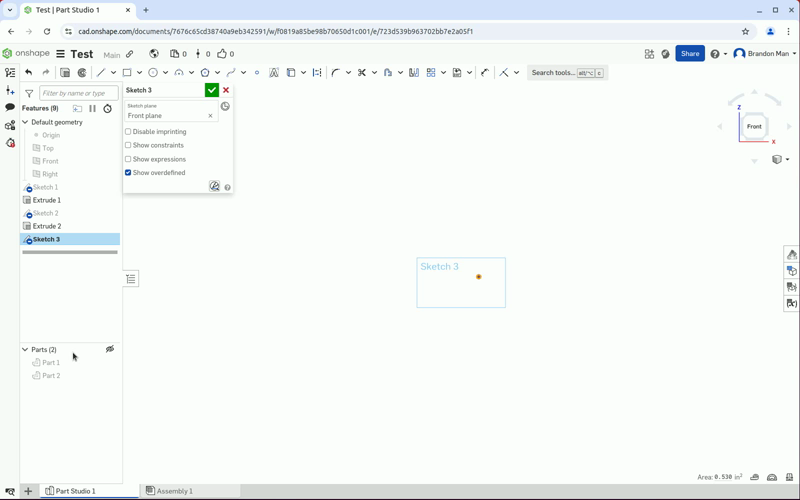
key(shift+e)
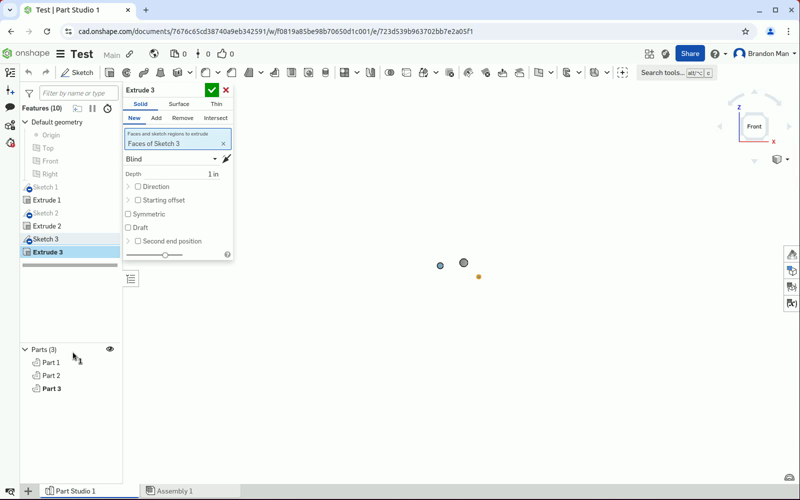
mouse_move(143, 106)
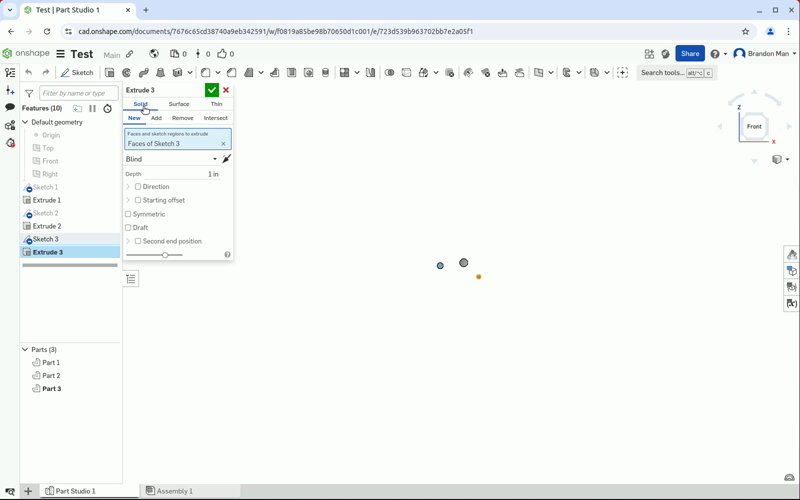
click(143, 106)
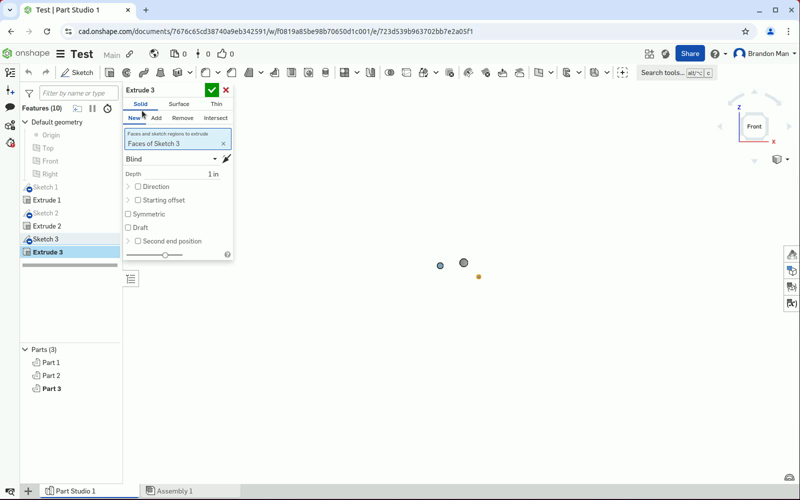
mouse_move(137, 120)
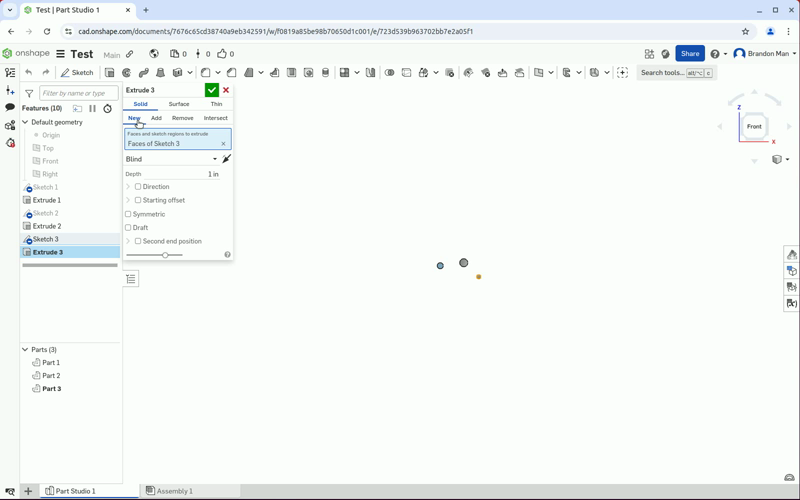
click(137, 120)
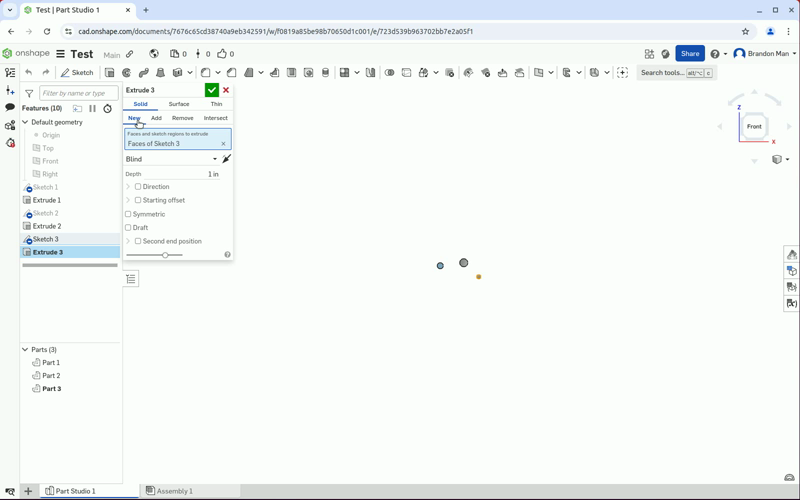
key(tab, 4)
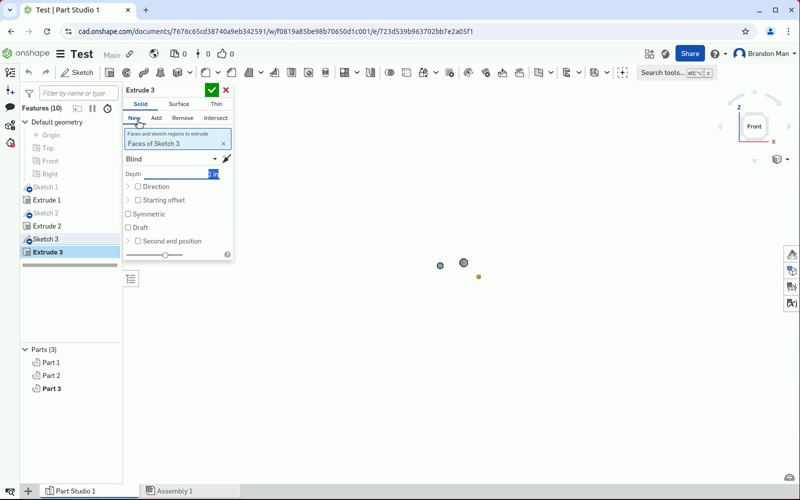
text(-8.666)
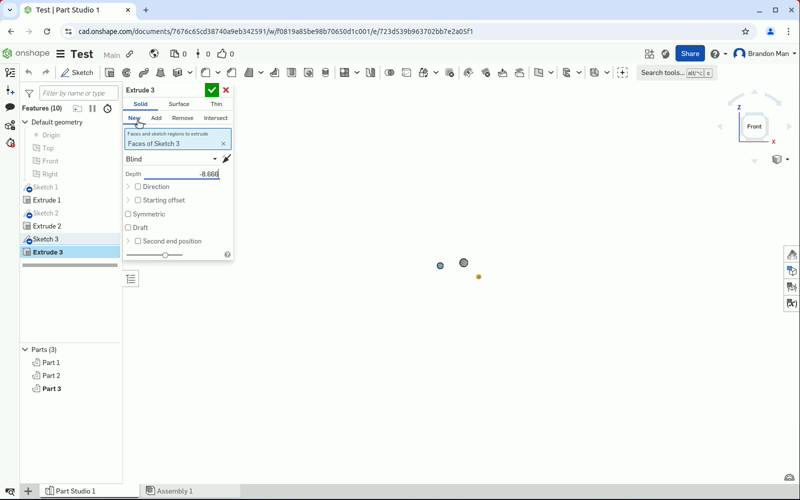
key(enter)
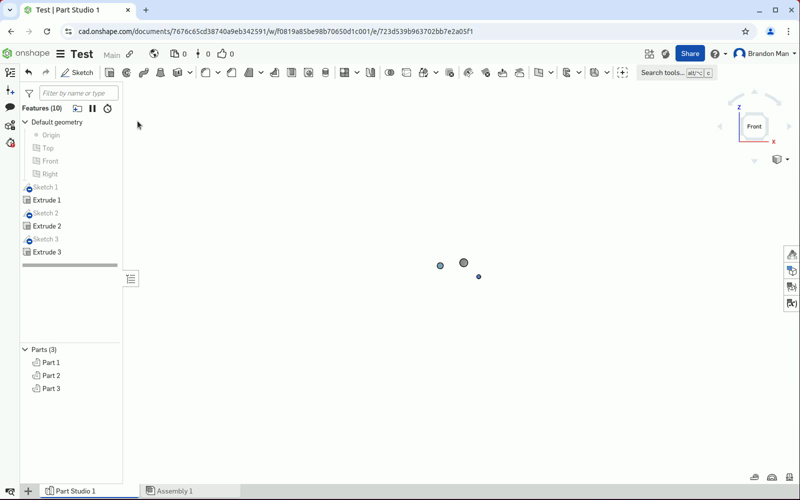
key(shift+h)
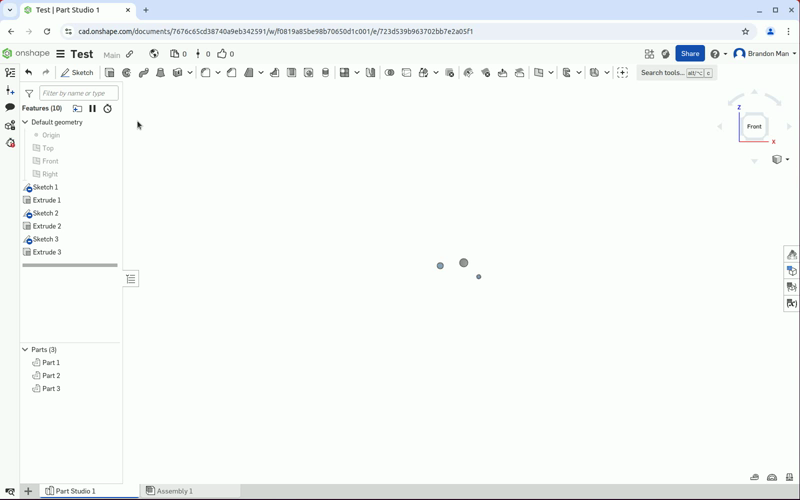
key(shift+h)
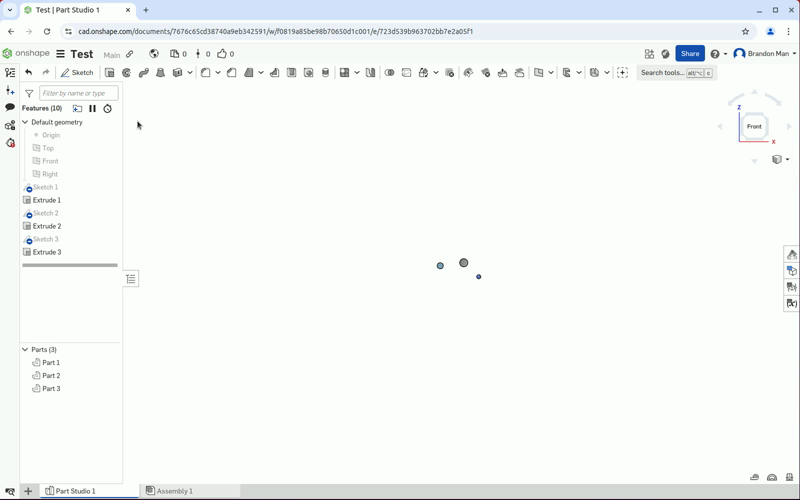
mouse_move(73, 189)
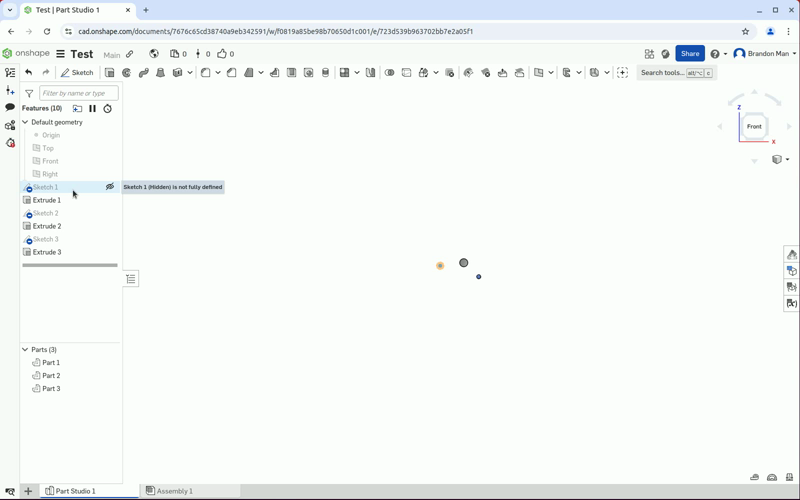
click(73, 189)
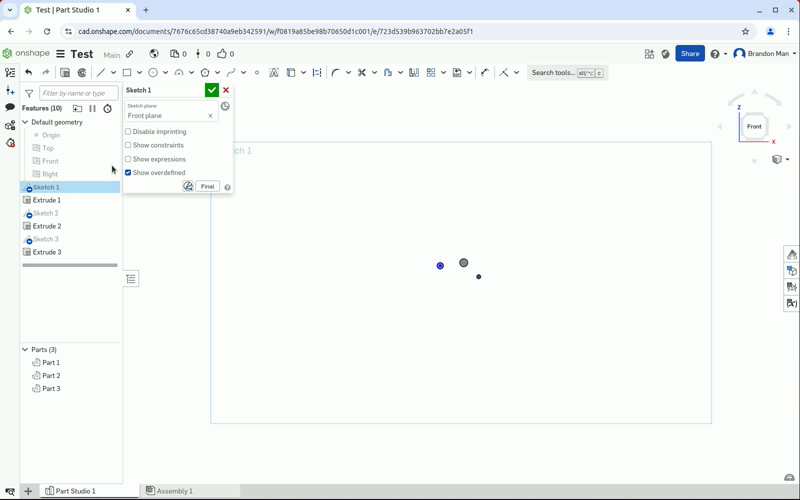
mouse_move(229, 92)
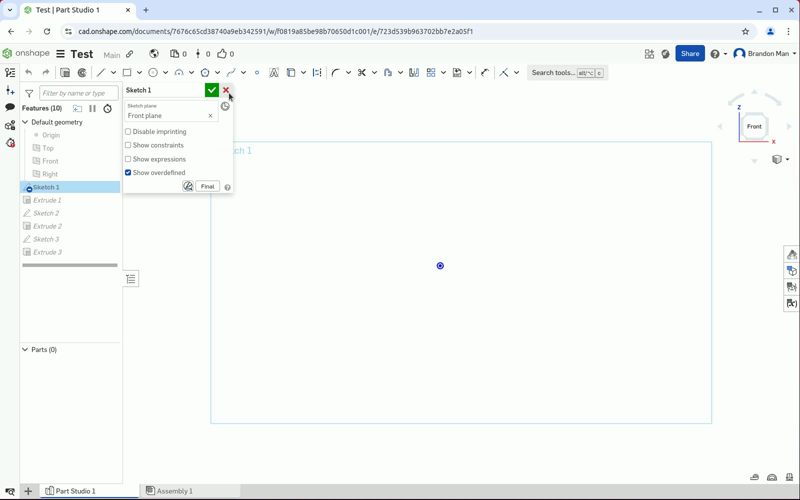
click(229, 92)
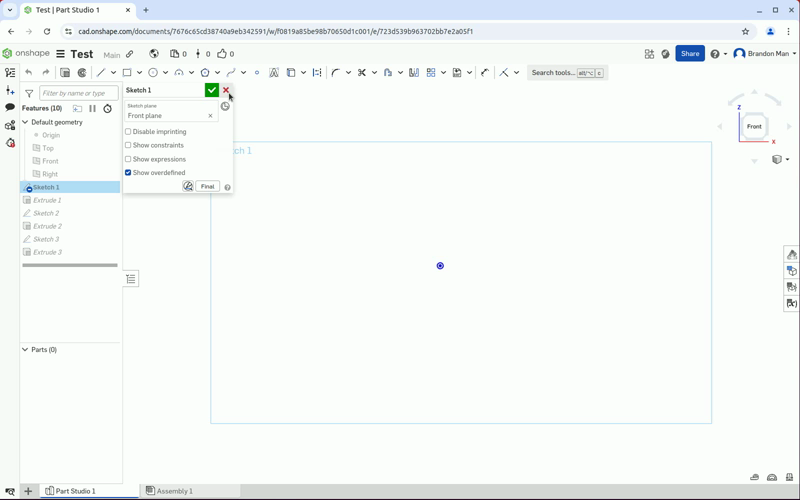
key(shift+s)
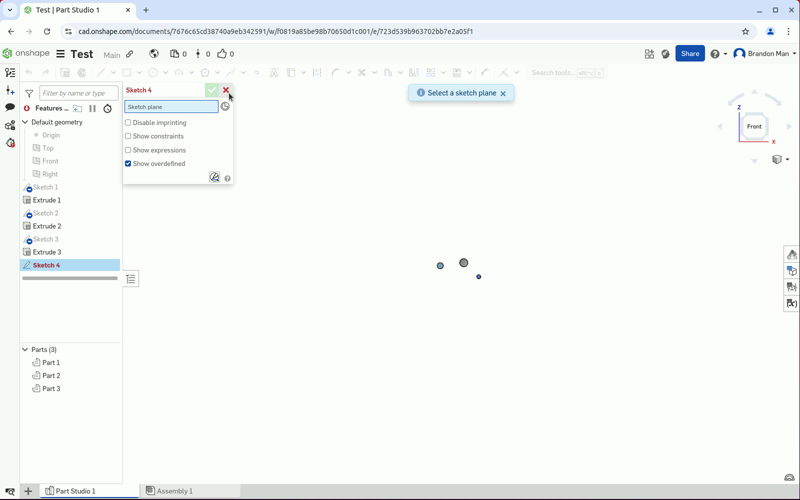
mouse_move(73, 163)
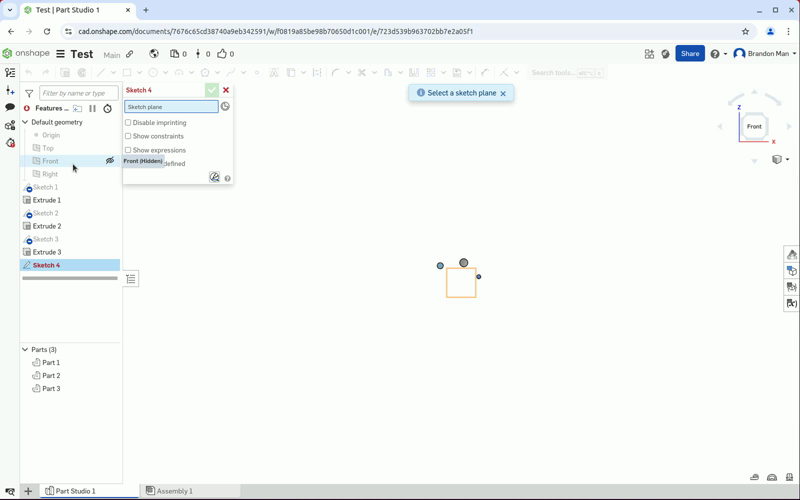
click(73, 163)
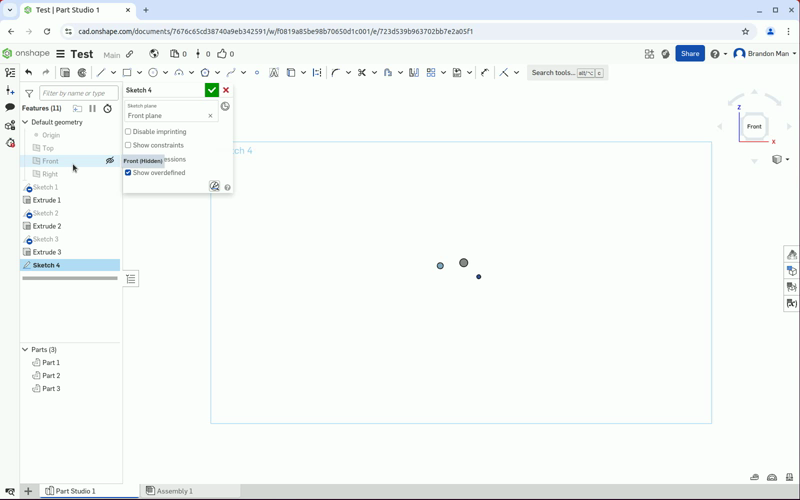
mouse_move(73, 352)
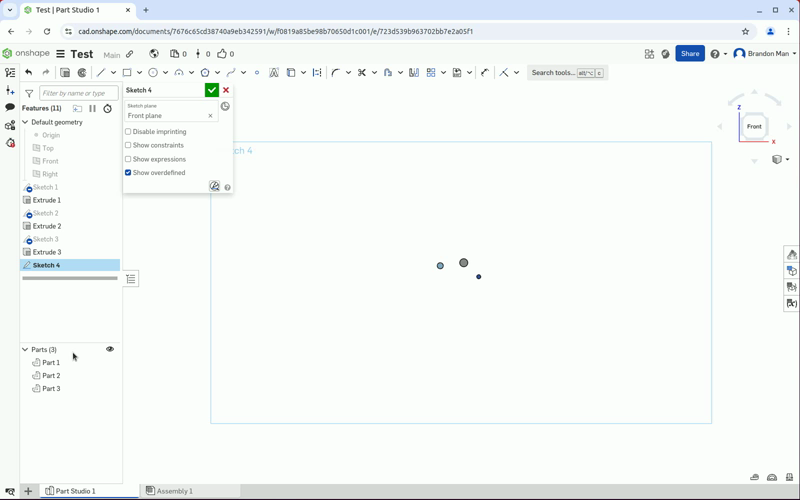
key(y)
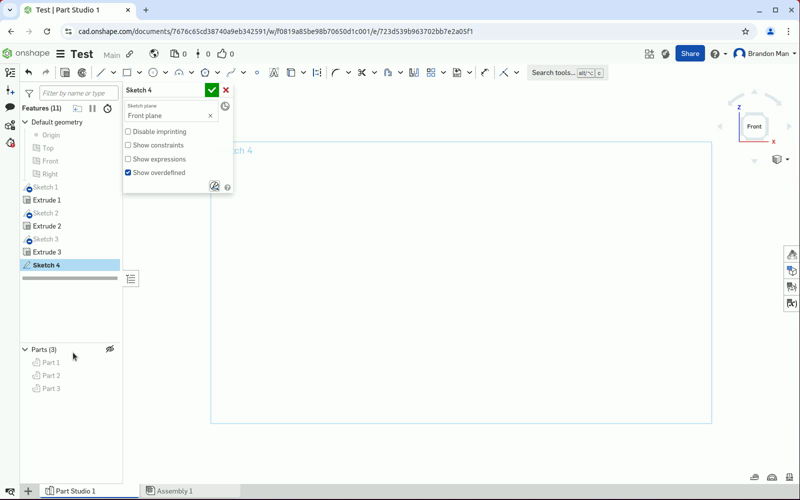
key(c)
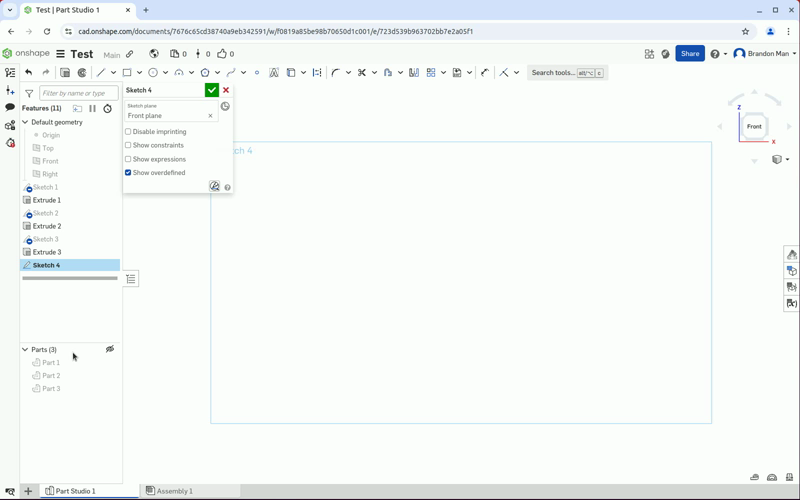
key_down(shift)
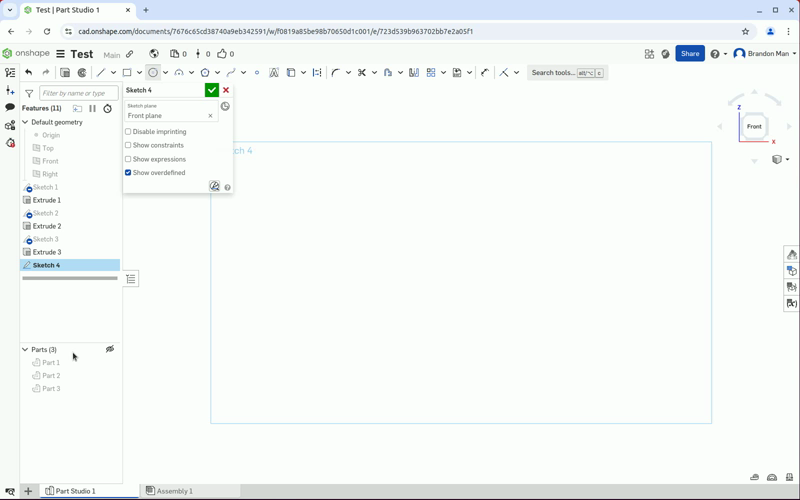
mouse_move(446, 281)
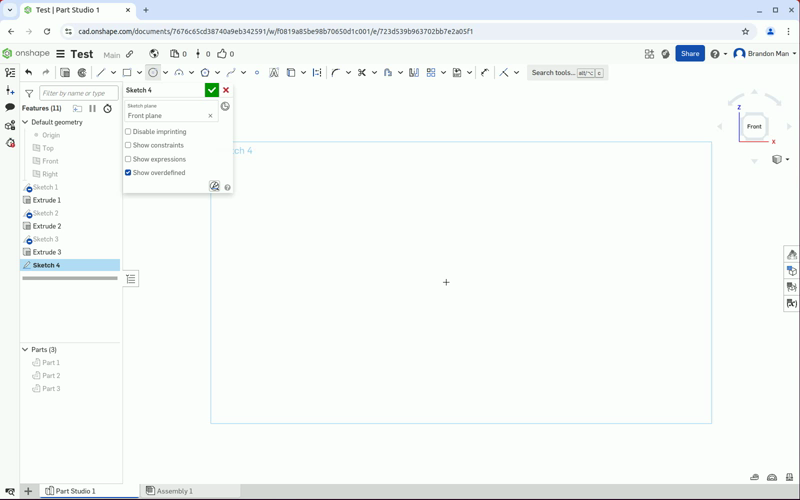
click(446, 281)
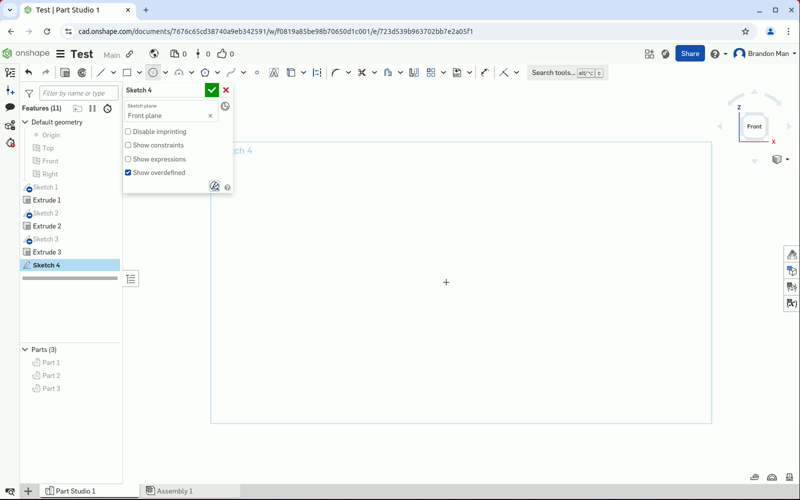
key_up(shift)
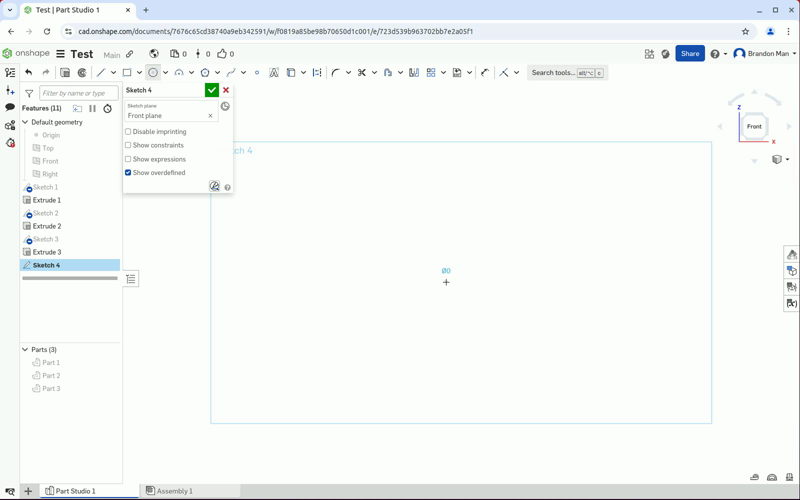
mouse_move(450, 281)
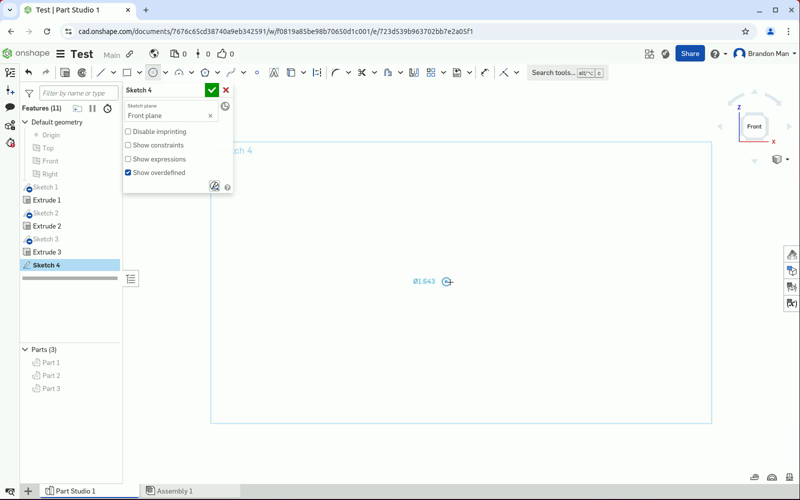
click(450, 281)
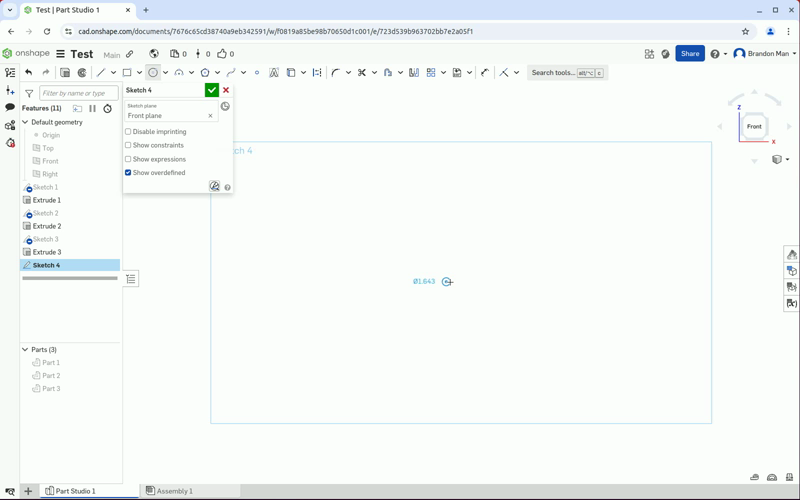
key(esc)
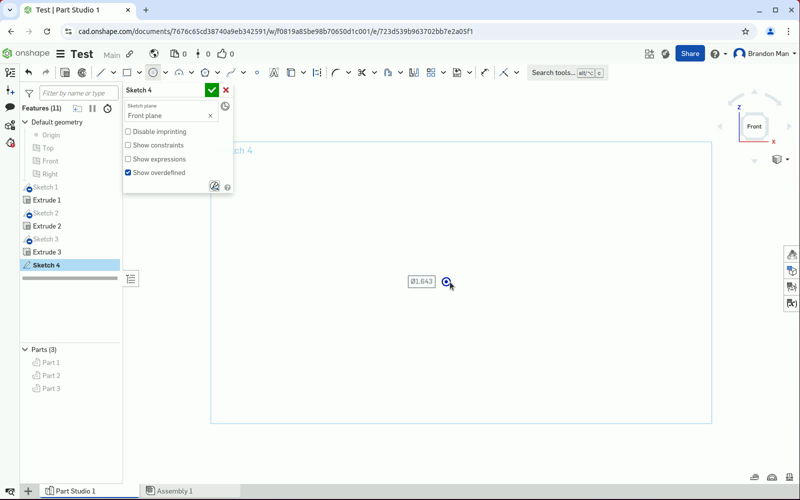
mouse_move(444, 283)
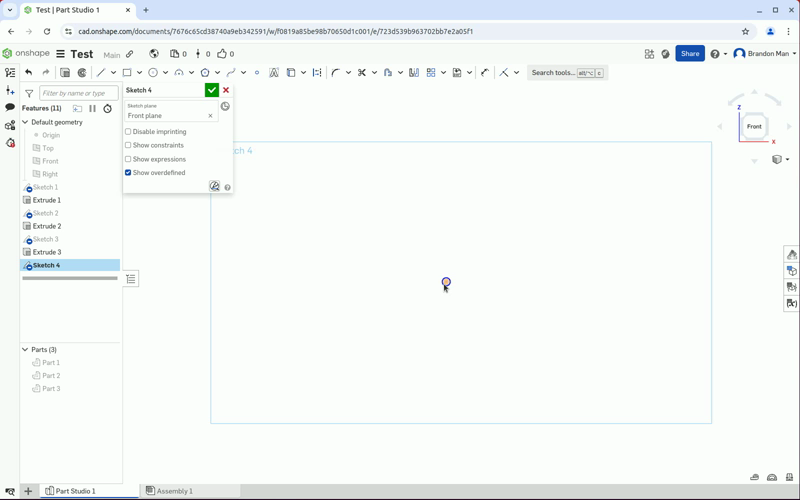
scroll(6)
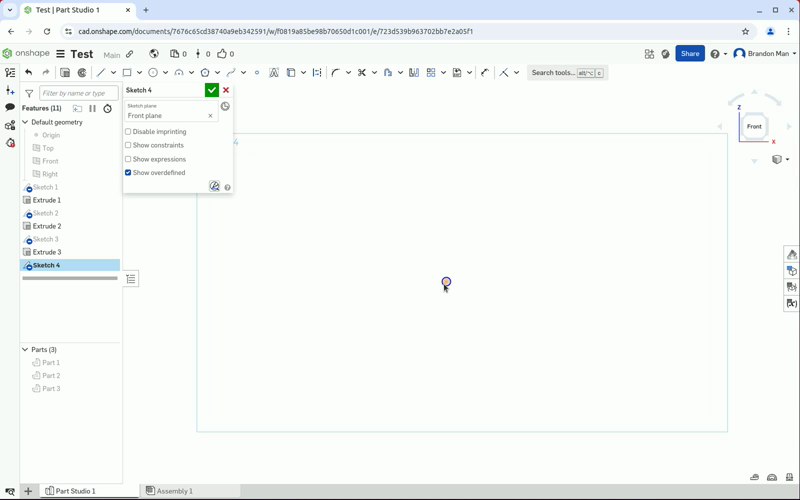
scroll(6)
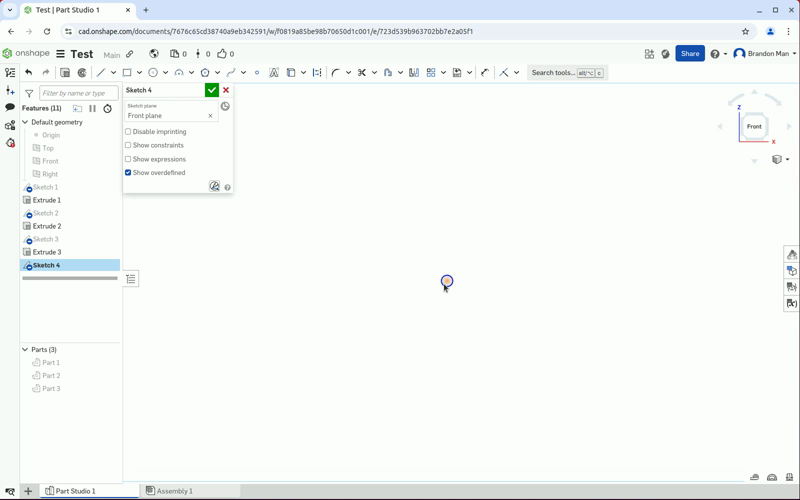
scroll(6)
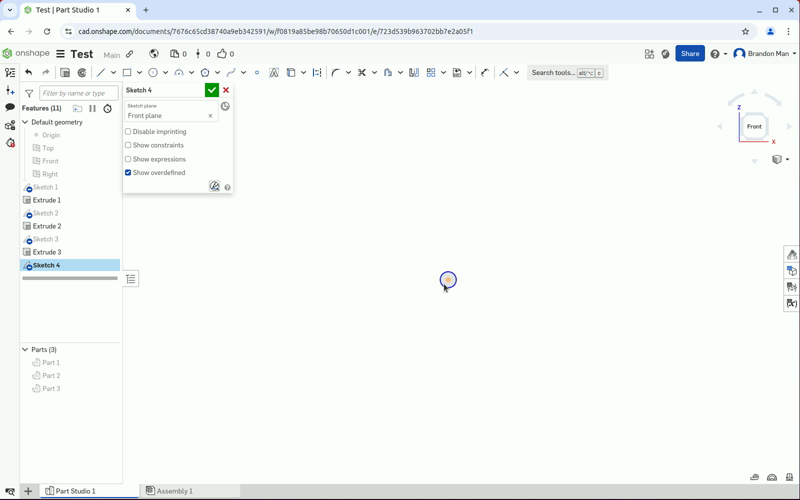
scroll(6)
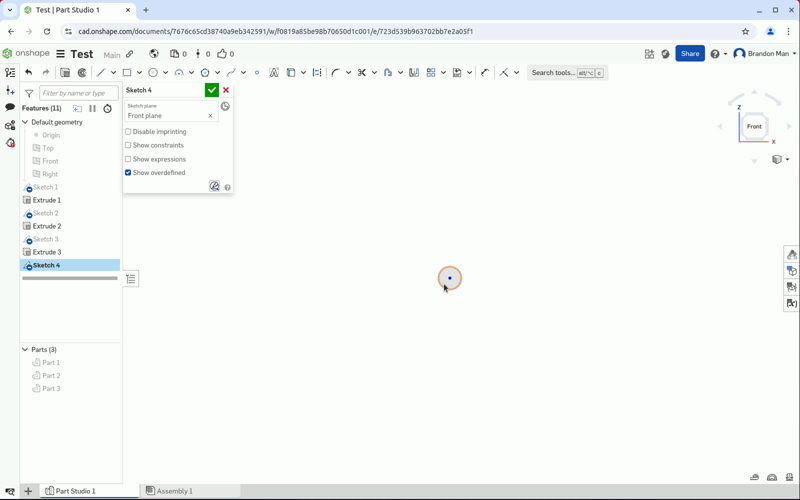
scroll(6)
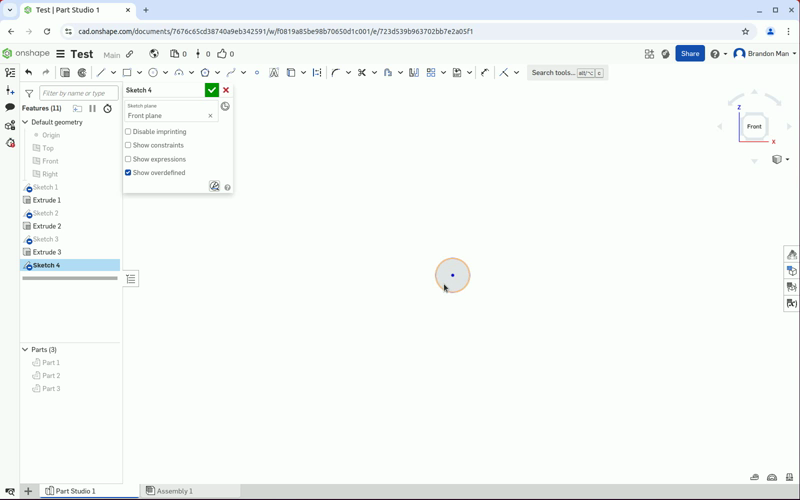
scroll(6)
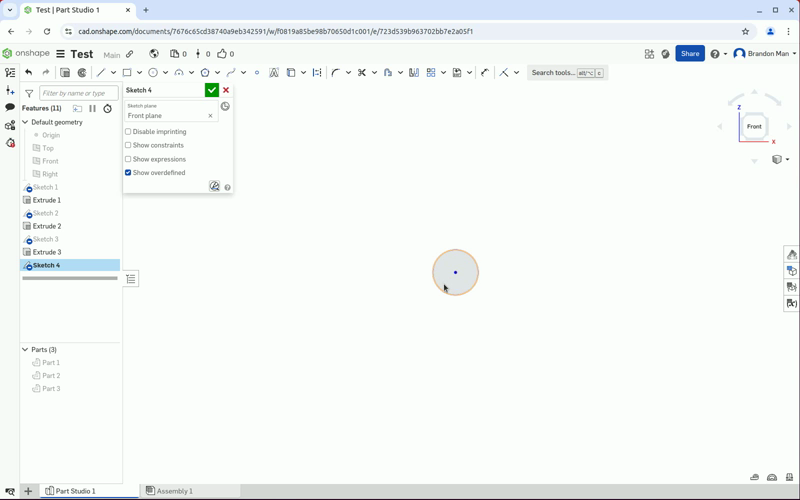
scroll(6)
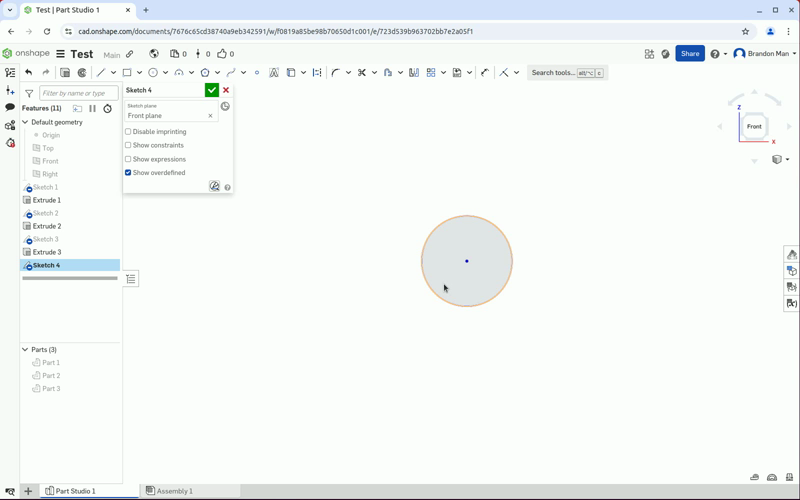
click(444, 283)
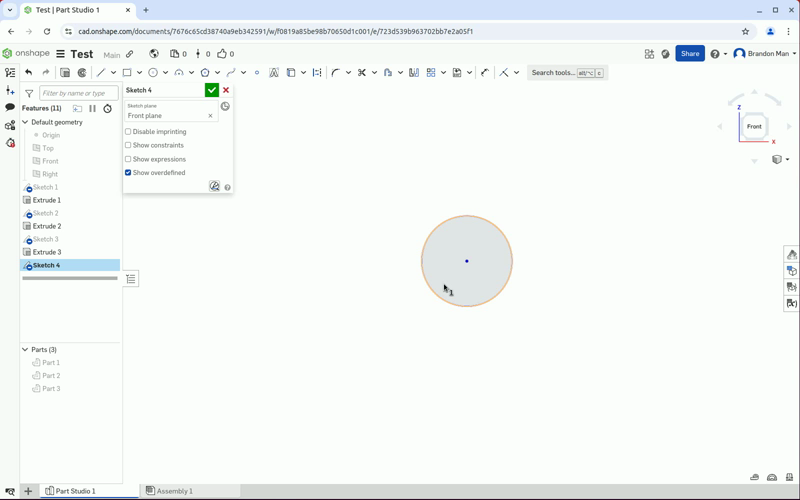
scroll(-6)
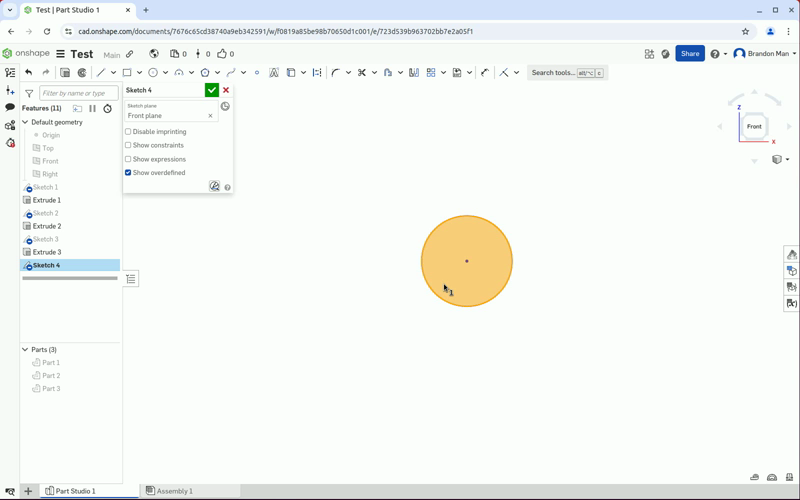
scroll(-6)
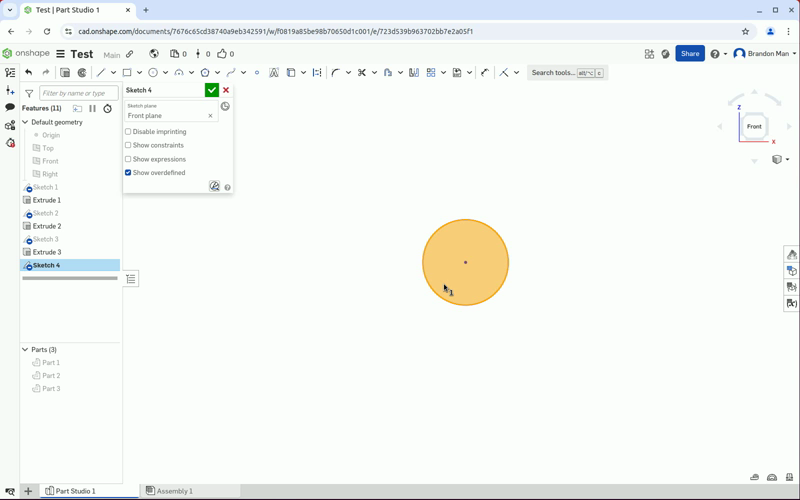
scroll(-6)
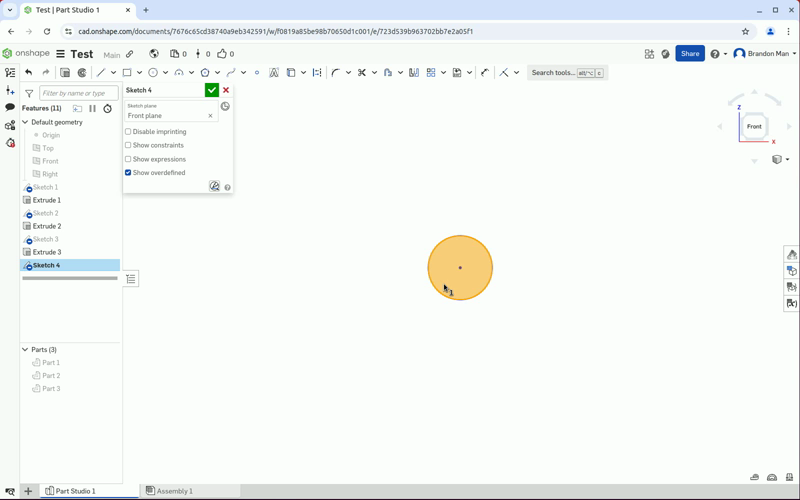
scroll(-6)
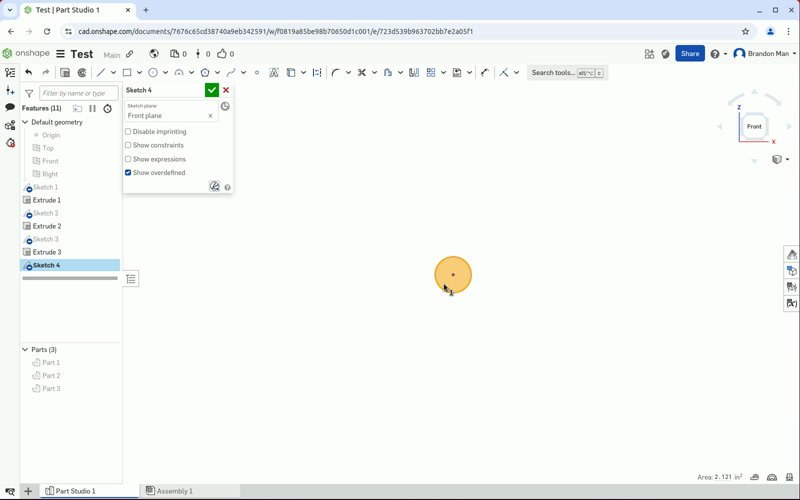
scroll(-6)
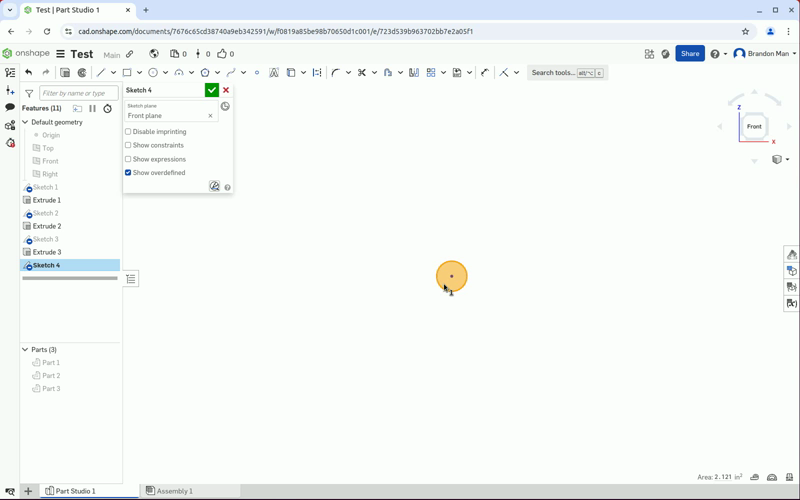
scroll(-6)
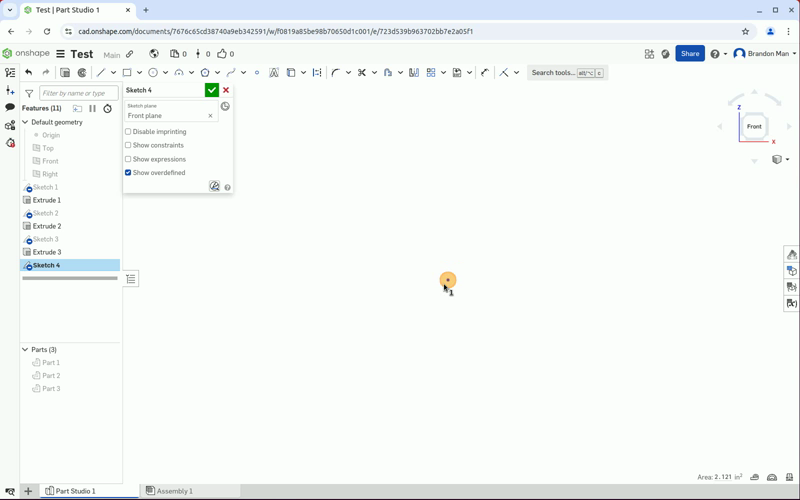
scroll(-6)
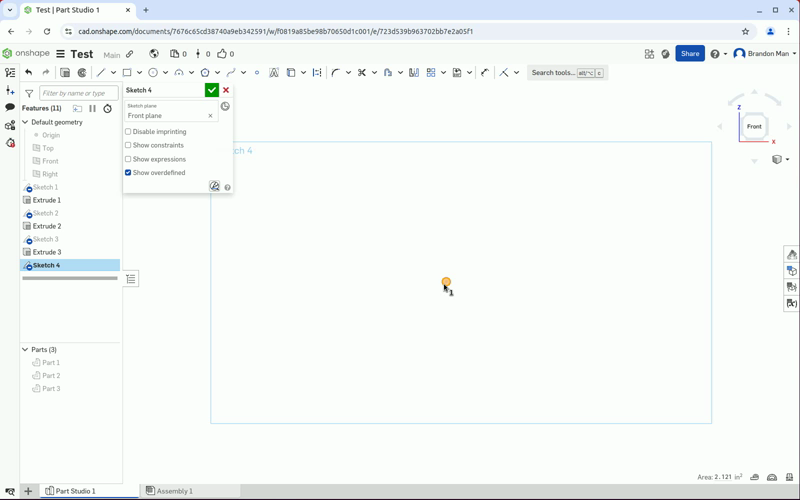
mouse_move(73, 352)
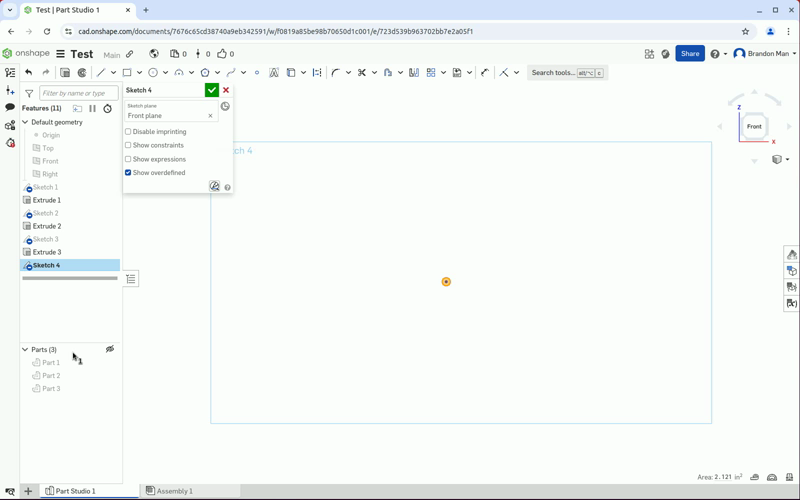
key(shift+y)
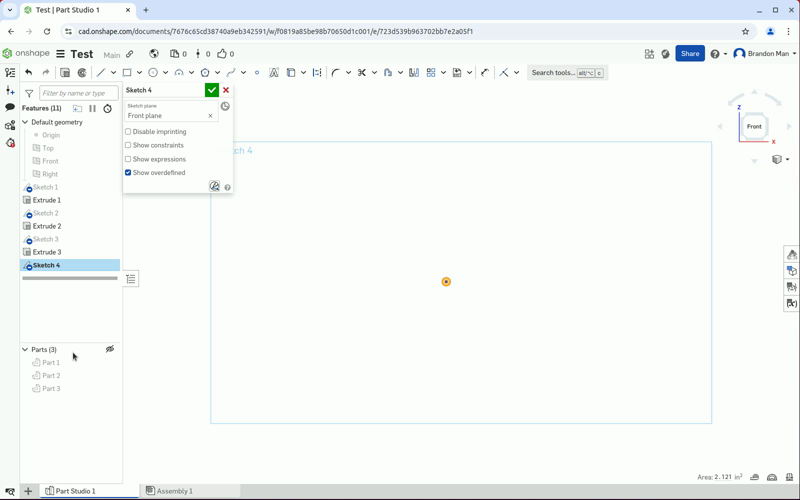
key(shift+e)
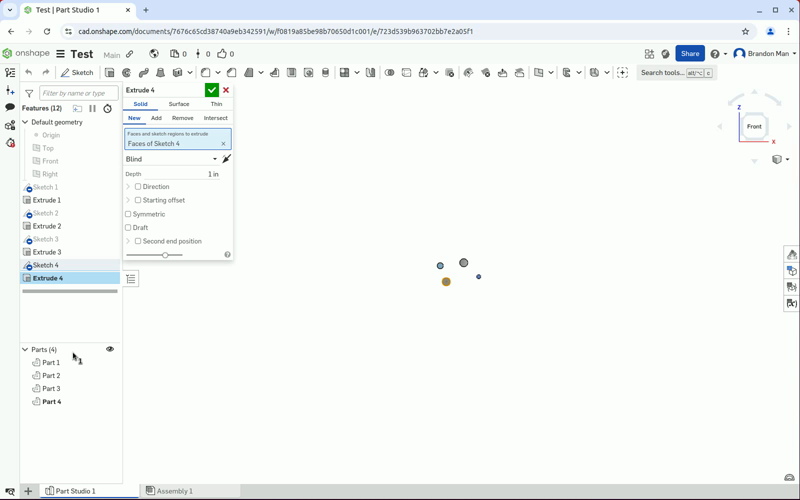
mouse_move(143, 106)
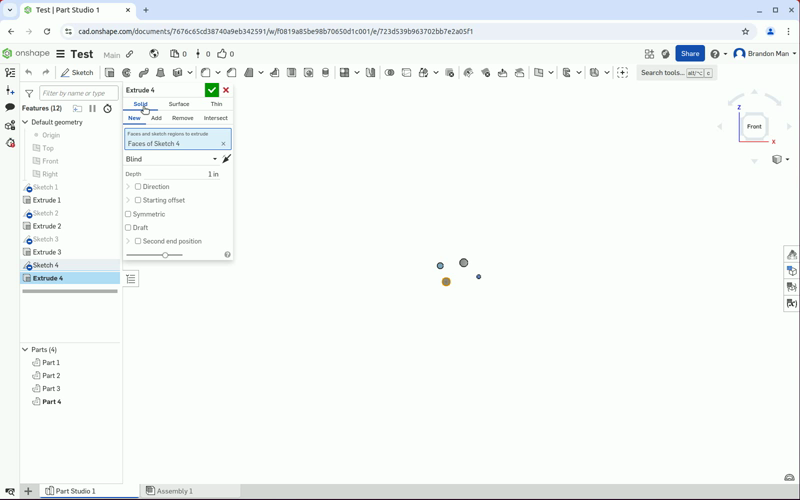
click(143, 106)
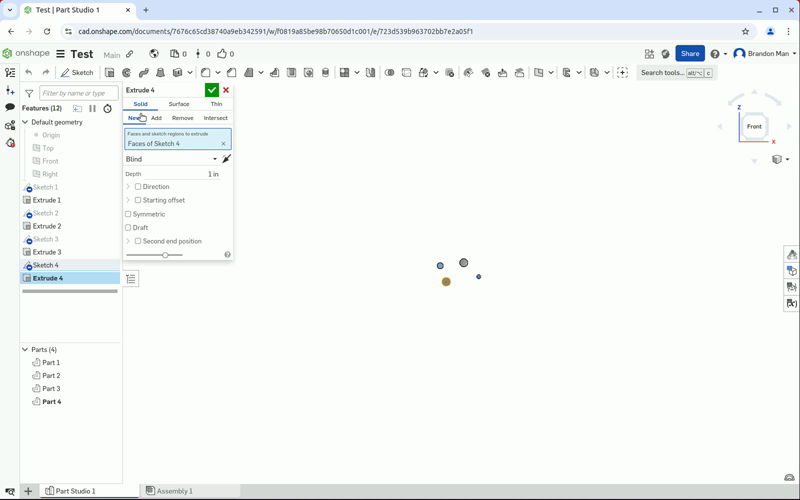
mouse_move(137, 120)
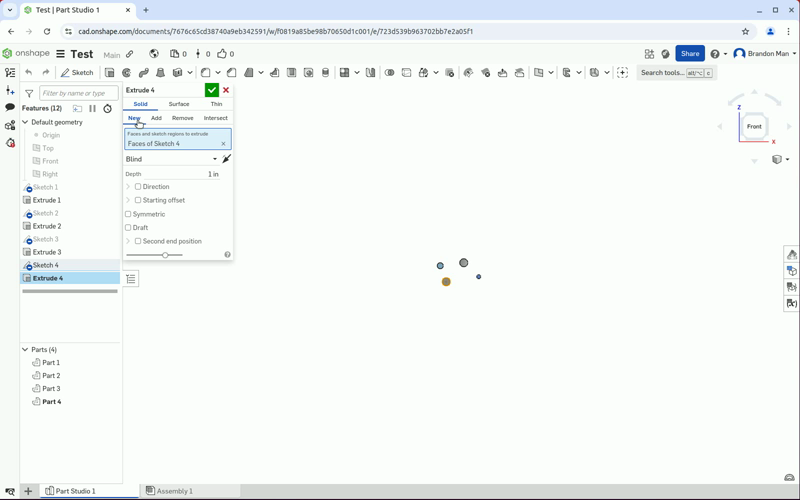
click(137, 120)
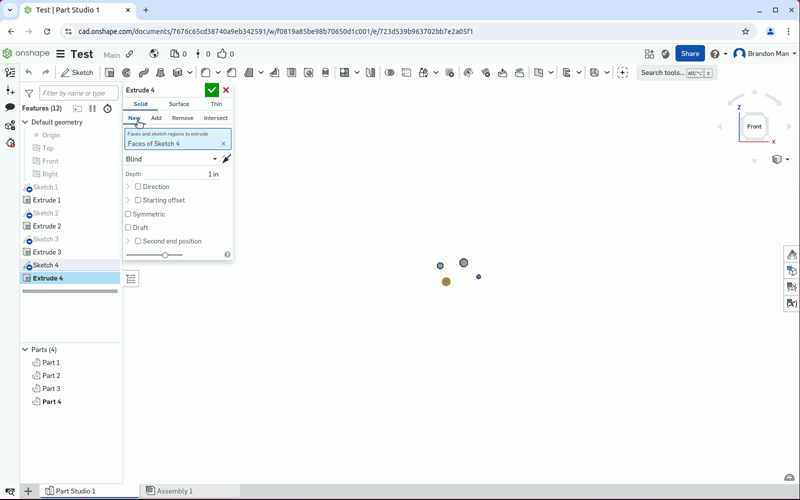
key(tab, 4)
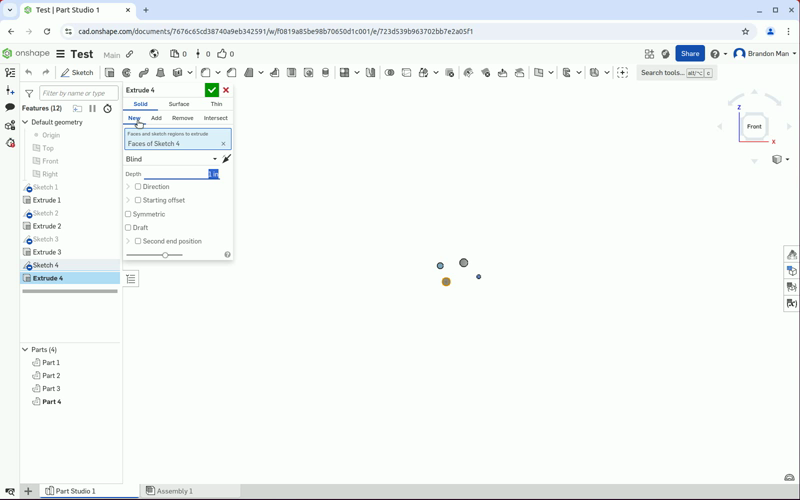
text(-8.184)
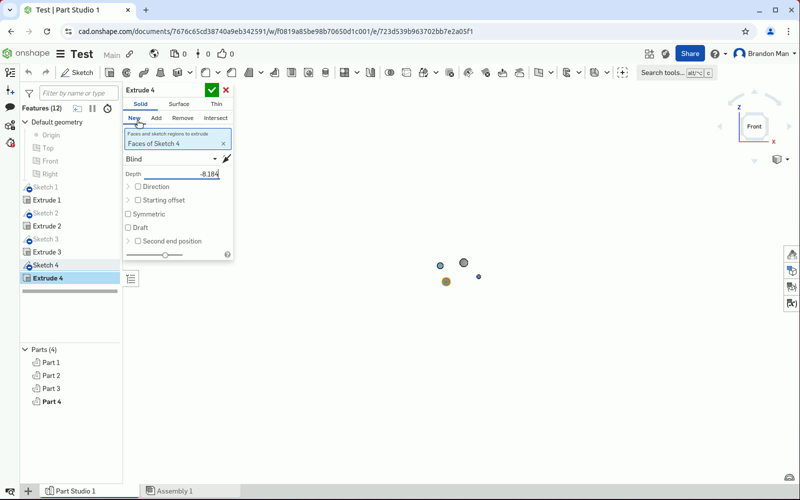
key(enter)
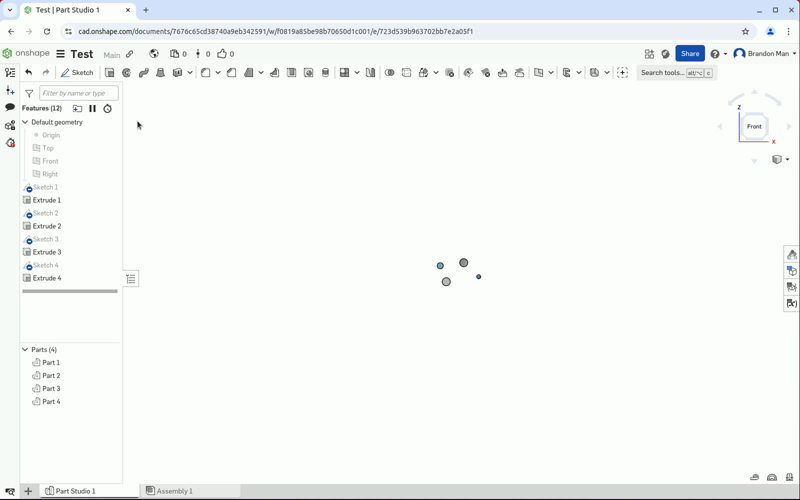
key(shift+h)
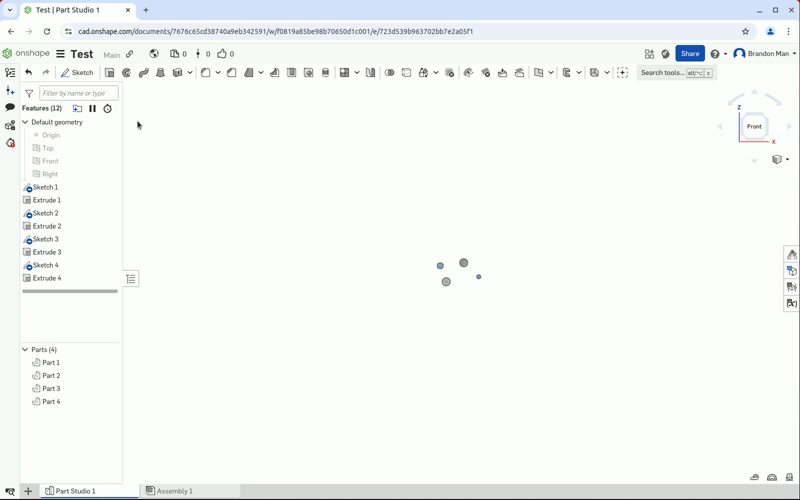
key(shift+h)
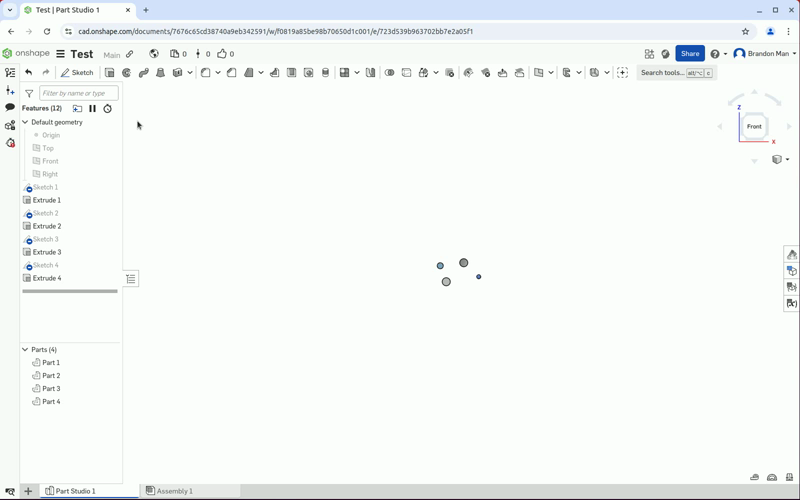
mouse_move(73, 189)
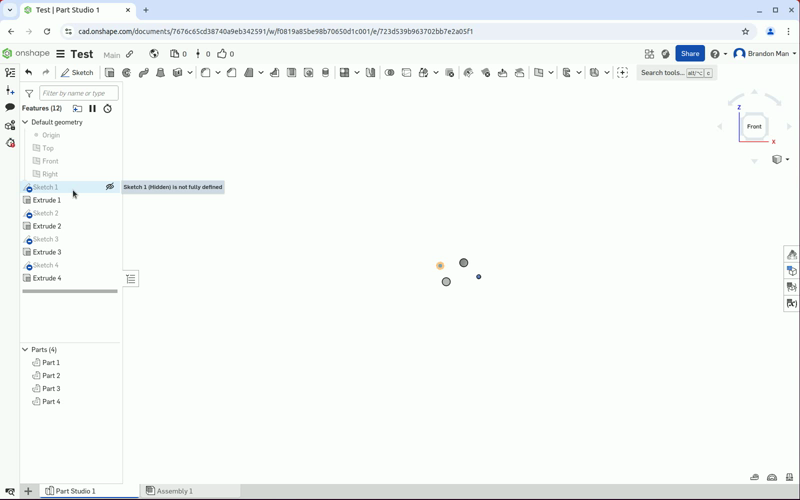
click(73, 189)
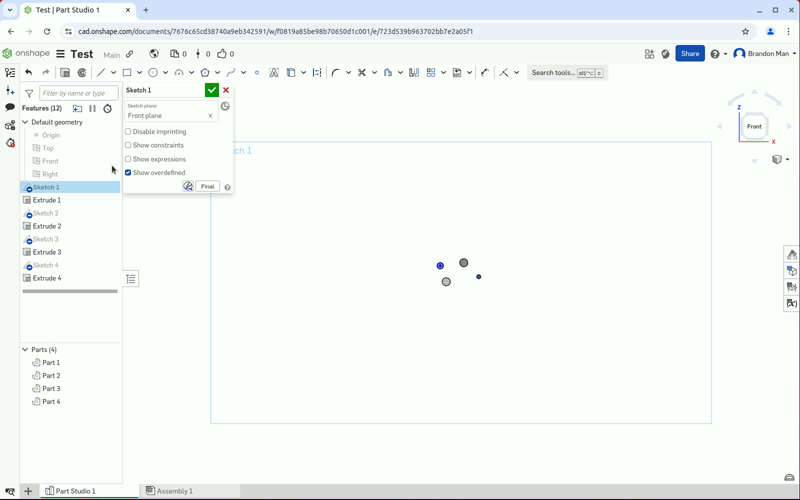
mouse_move(229, 92)
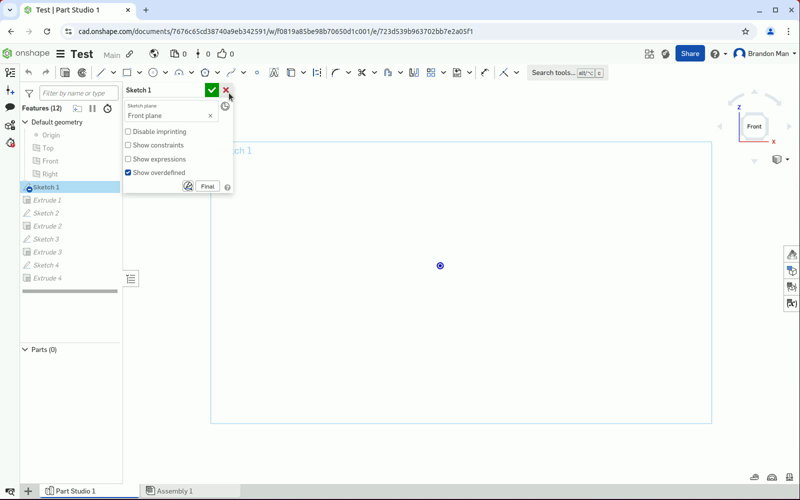
click(229, 92)
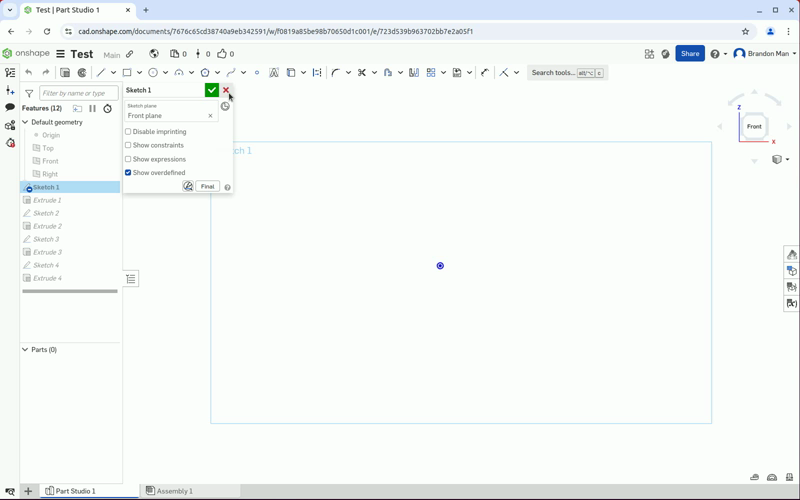
key(shift+s)
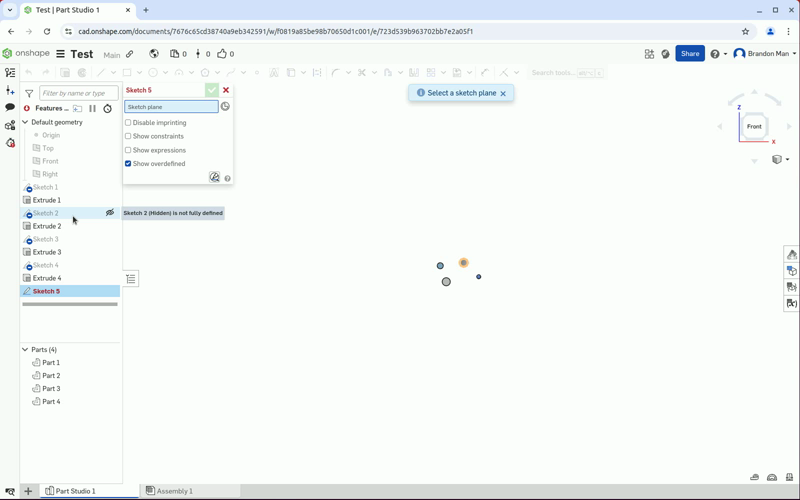
scroll(3)
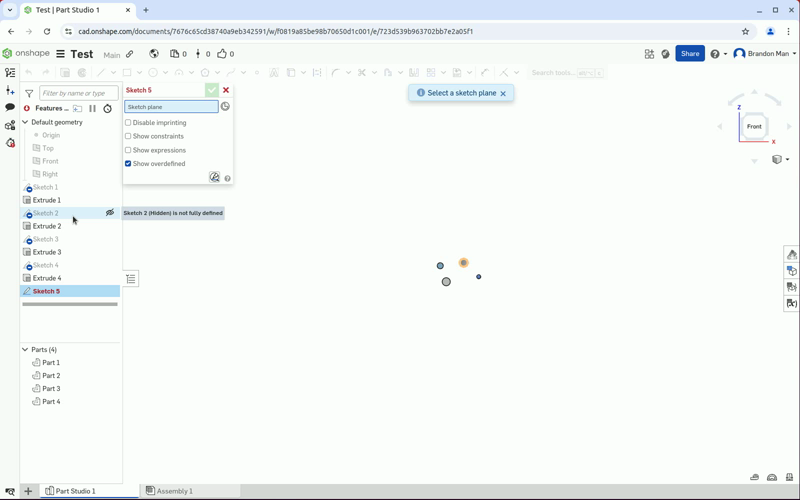
mouse_move(73, 163)
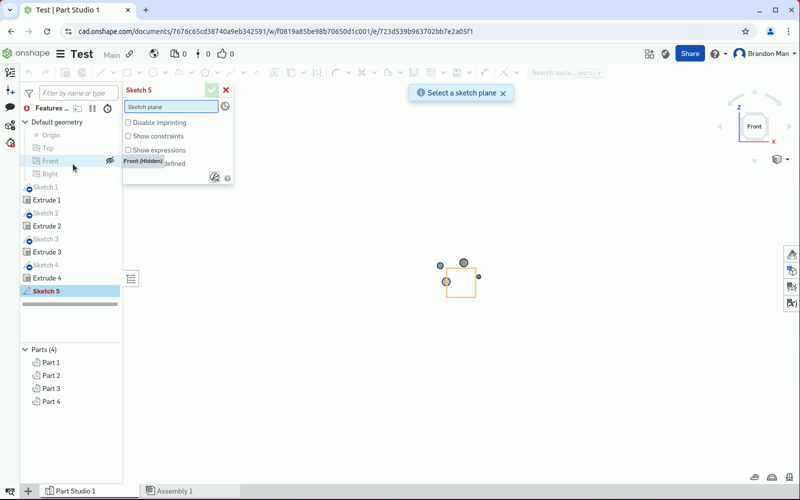
click(73, 163)
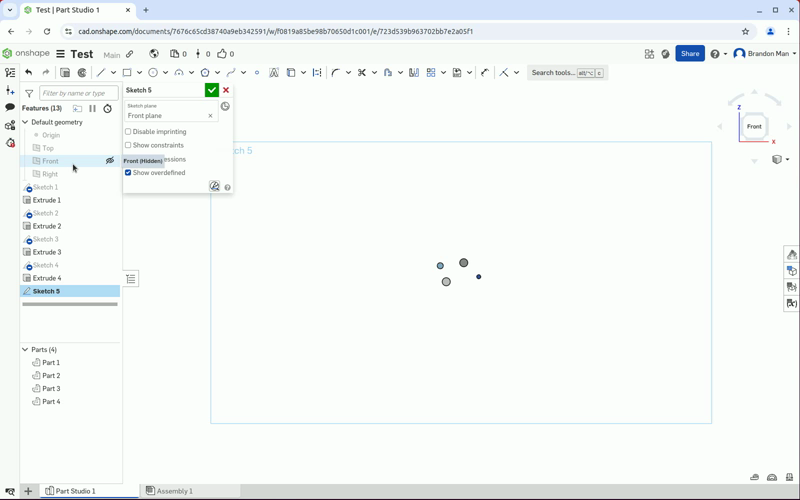
mouse_move(73, 352)
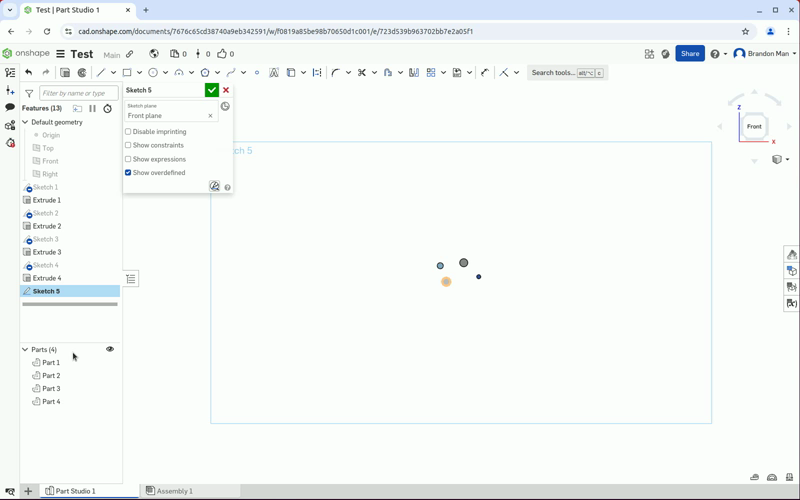
key(y)
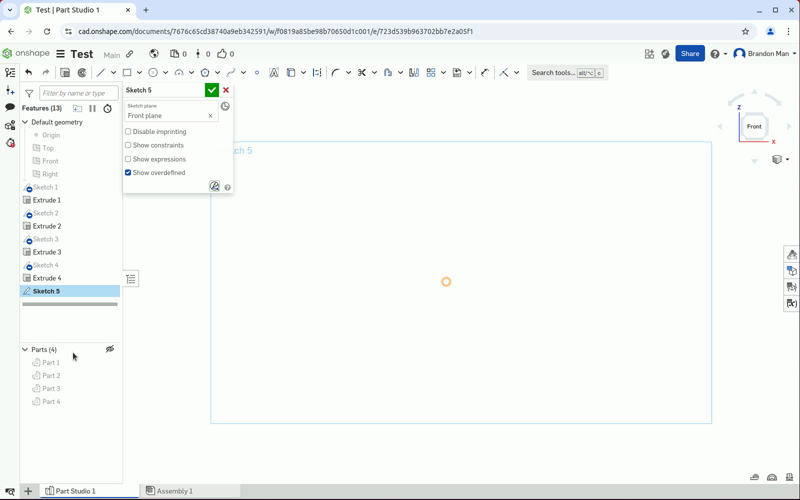
key(c)
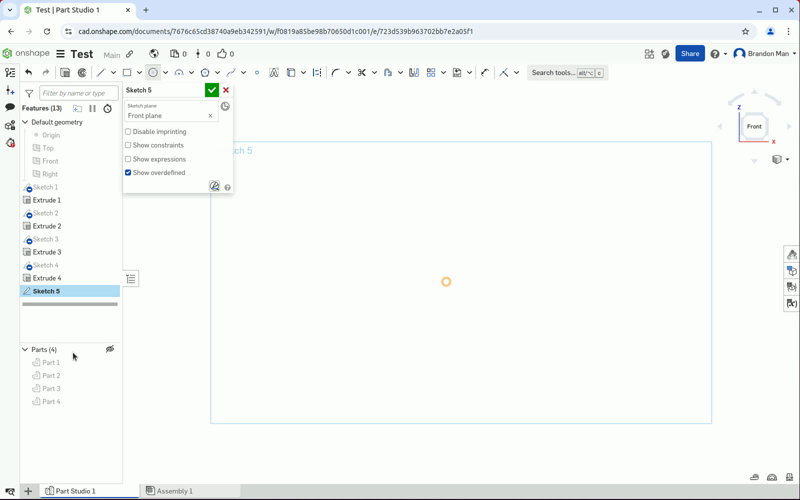
key_down(shift)
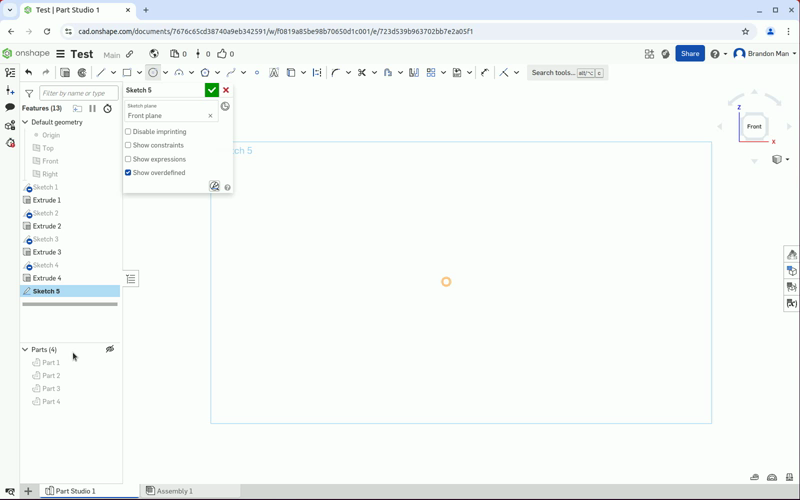
mouse_move(467, 285)
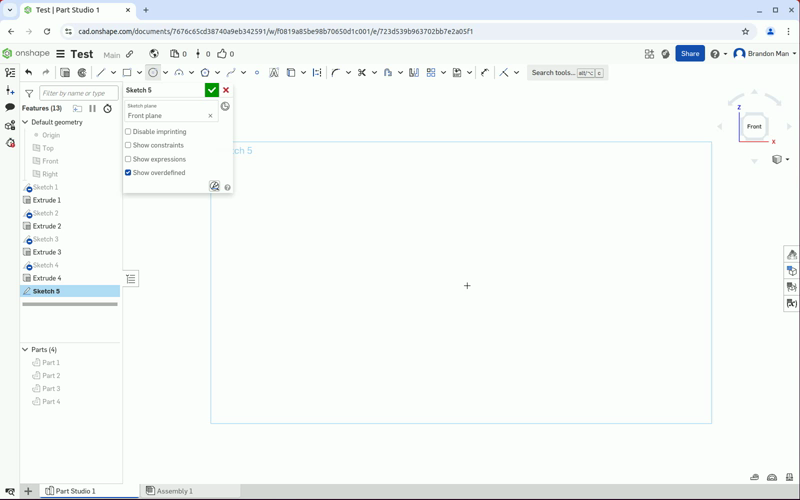
click(467, 285)
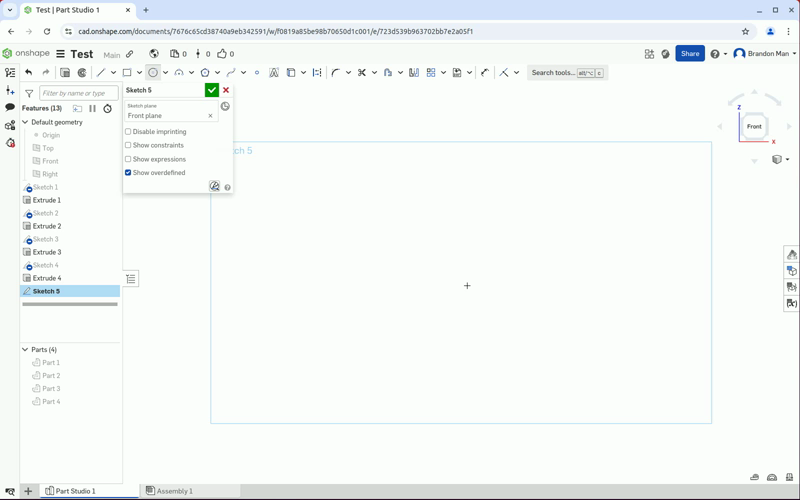
key_up(shift)
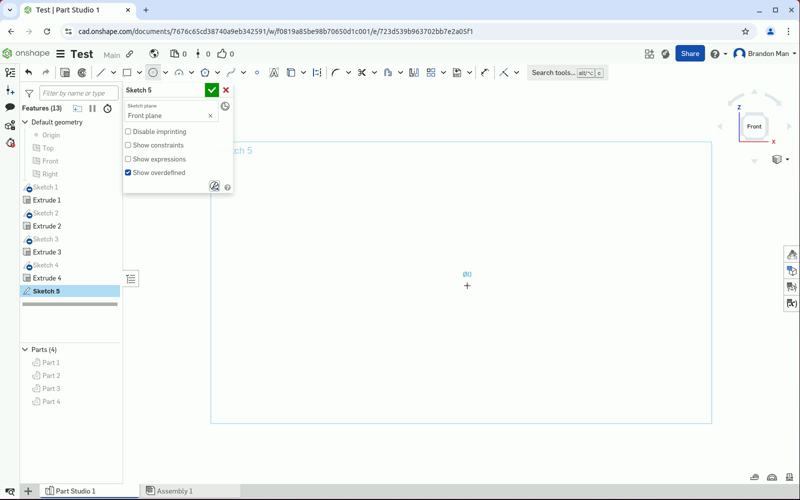
mouse_move(468, 285)
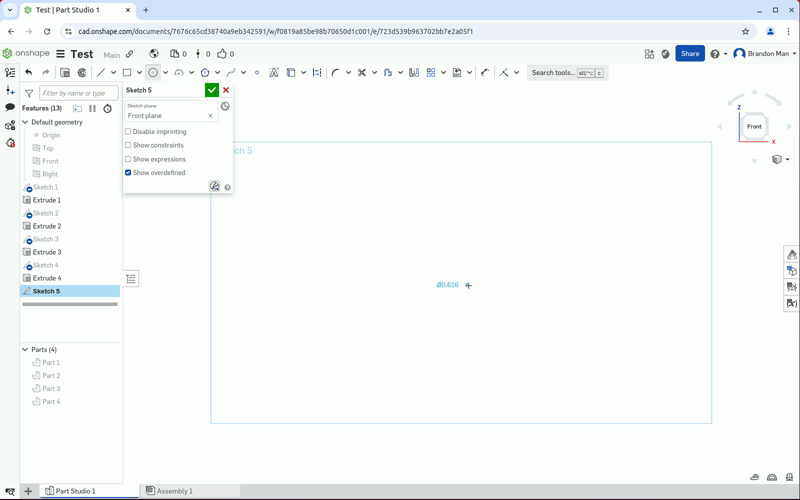
scroll(6)
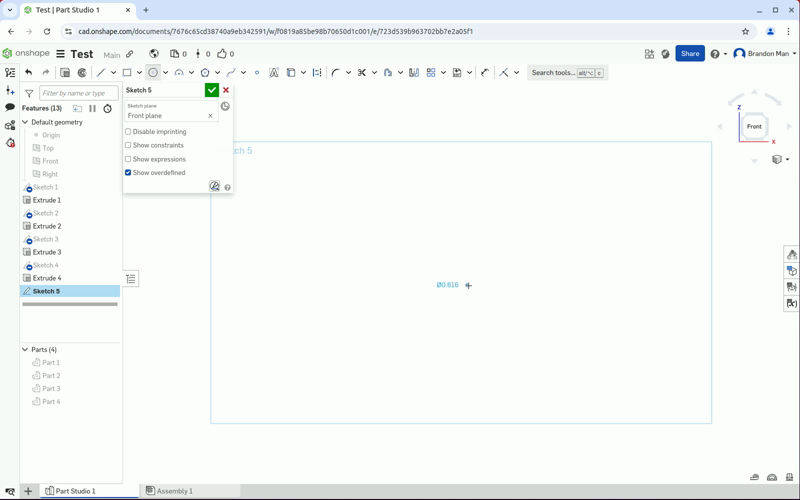
scroll(6)
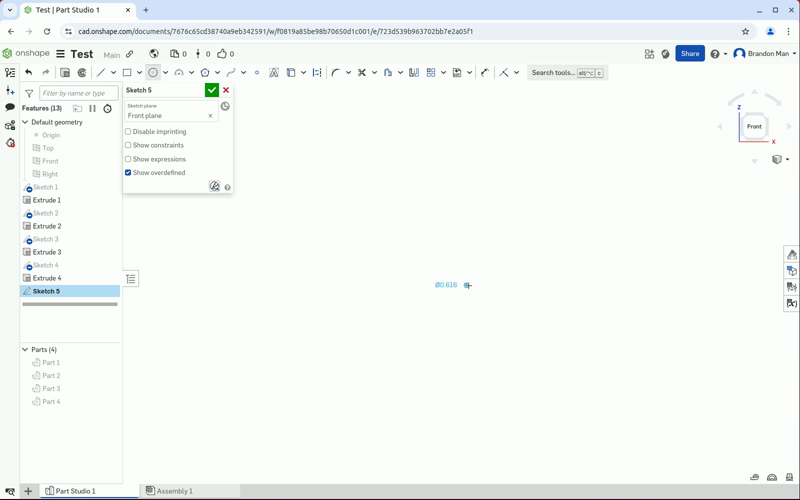
scroll(6)
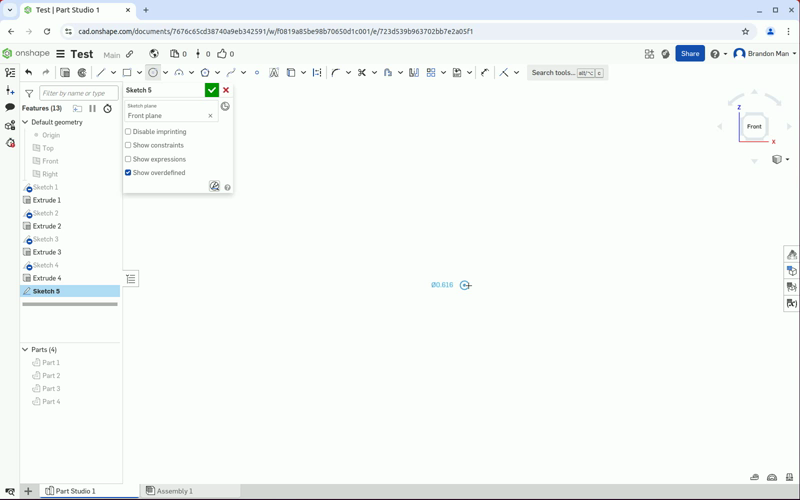
scroll(6)
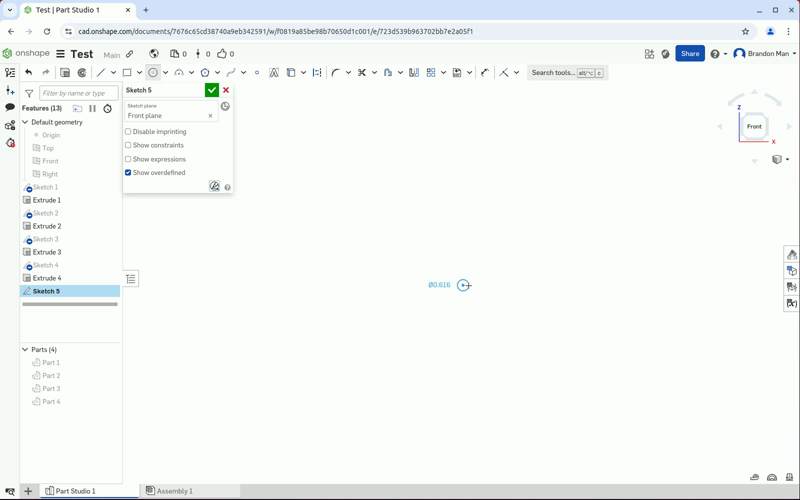
scroll(6)
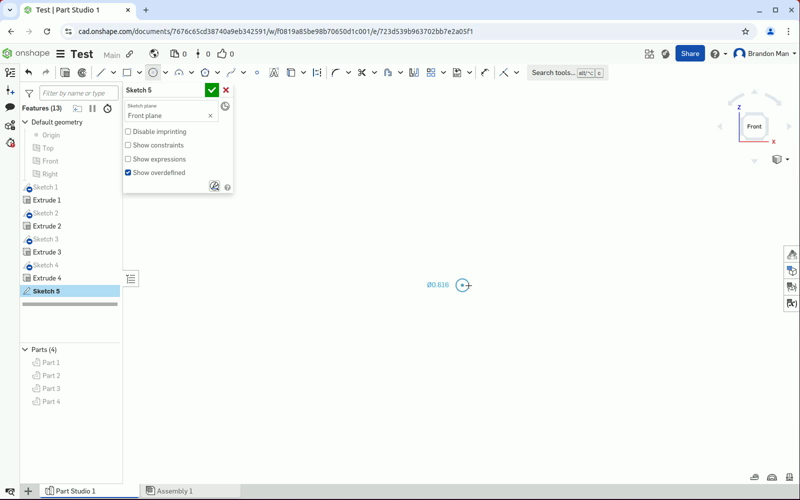
scroll(6)
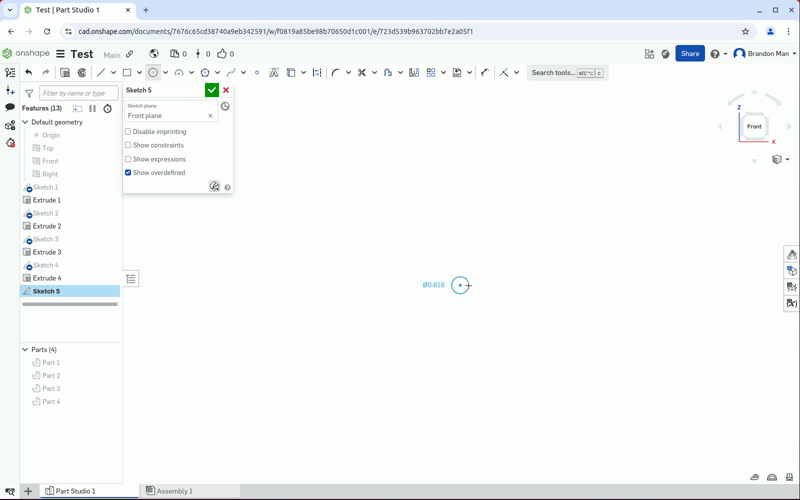
scroll(6)
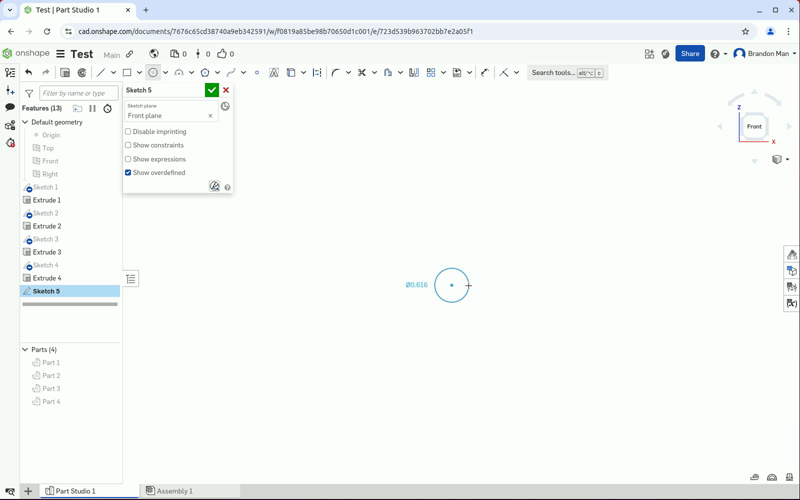
click(468, 285)
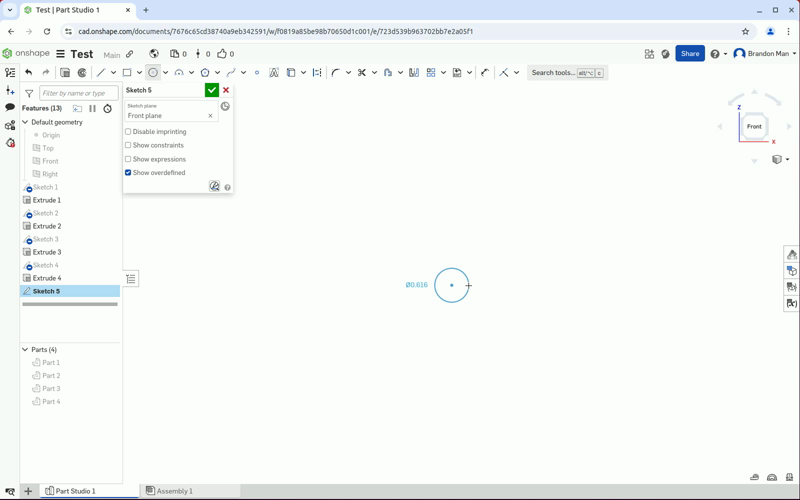
scroll(-6)
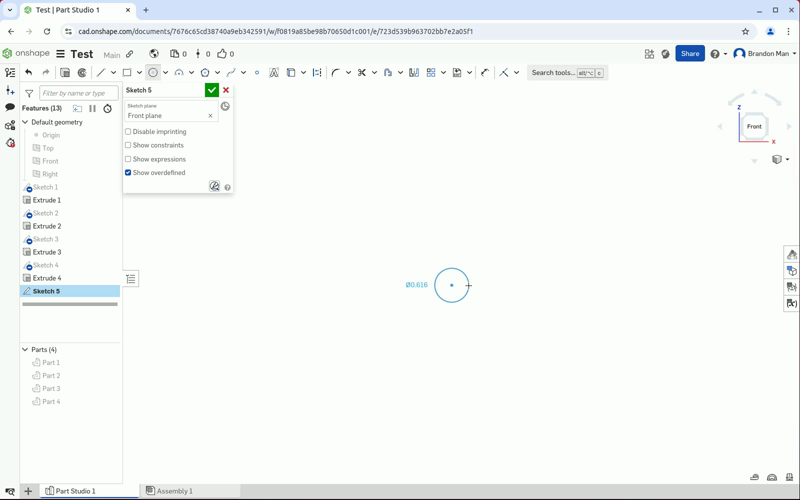
scroll(-6)
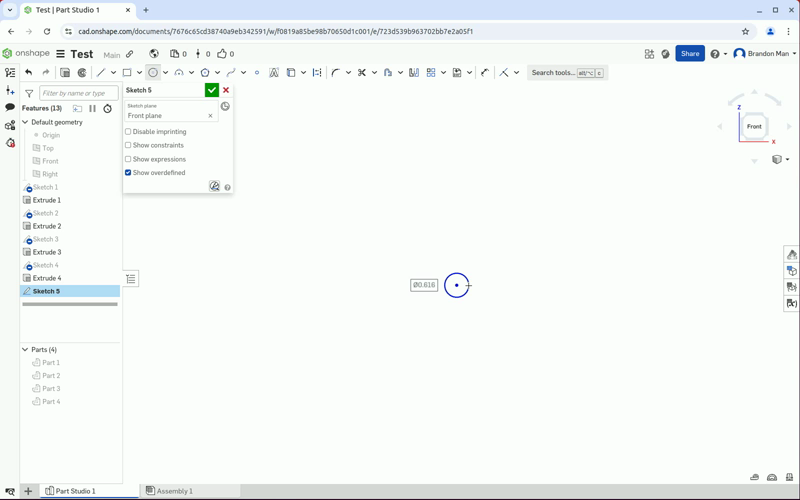
scroll(-6)
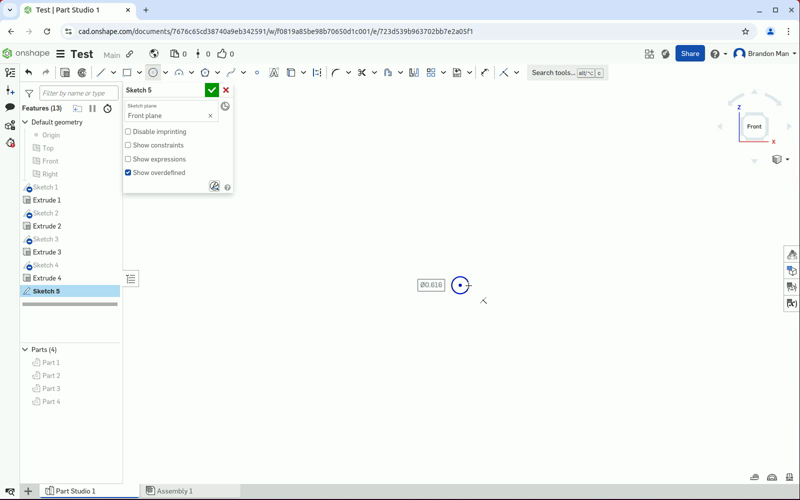
scroll(-6)
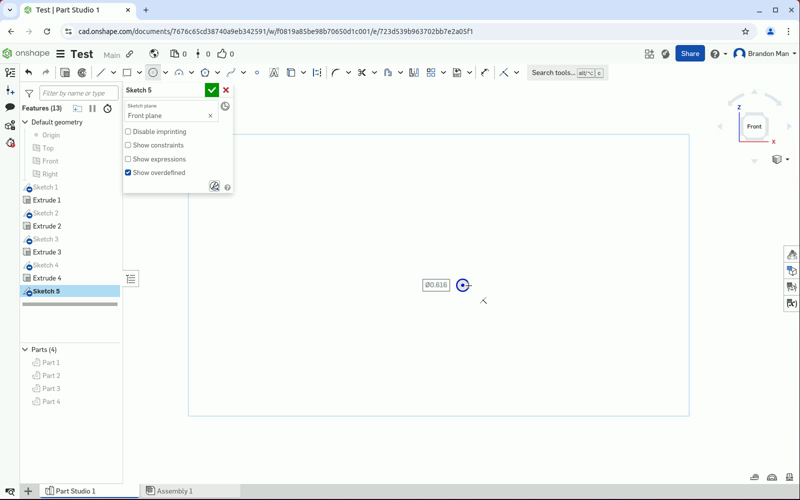
scroll(-6)
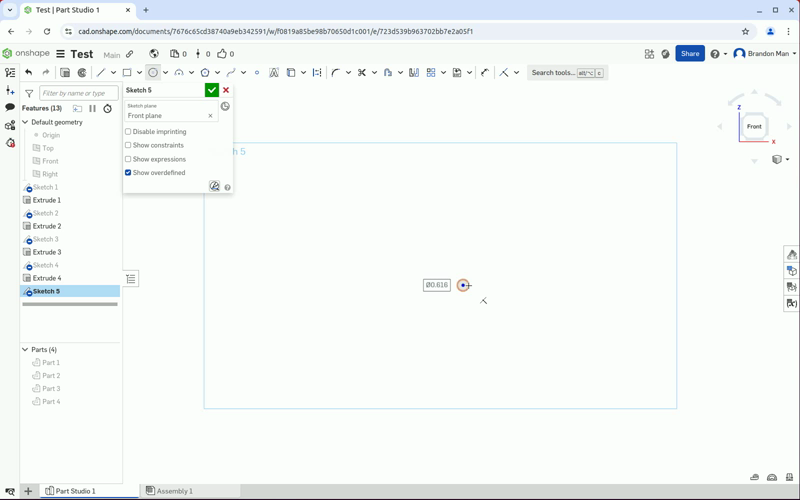
scroll(-6)
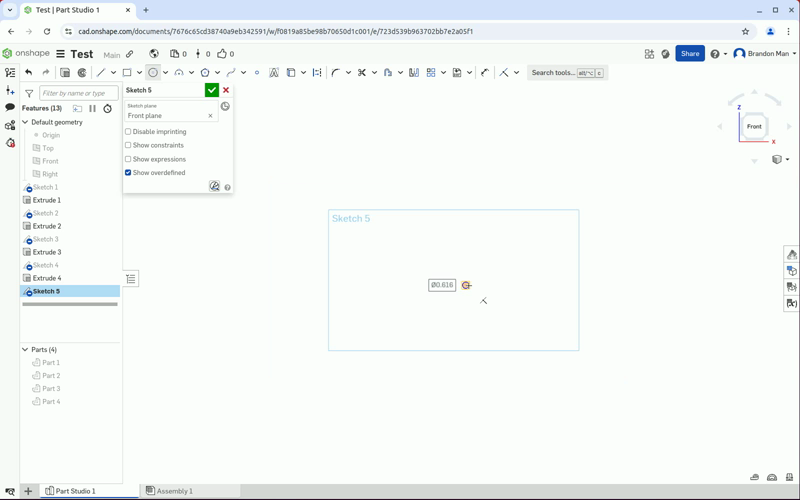
scroll(-6)
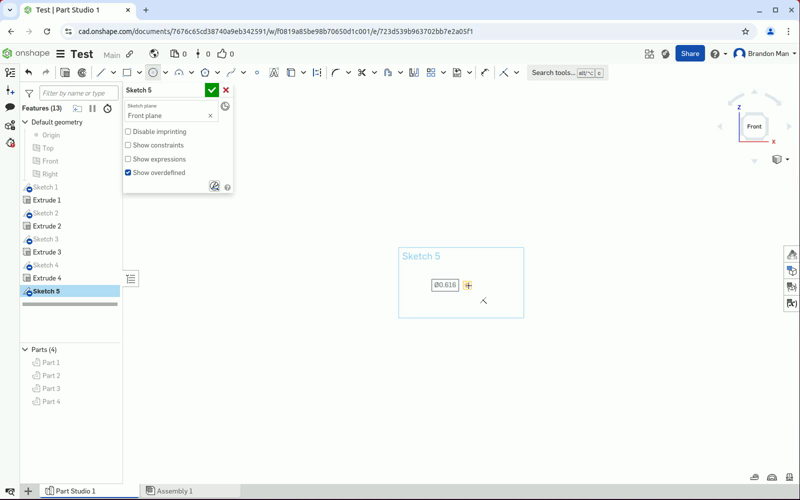
key(esc)
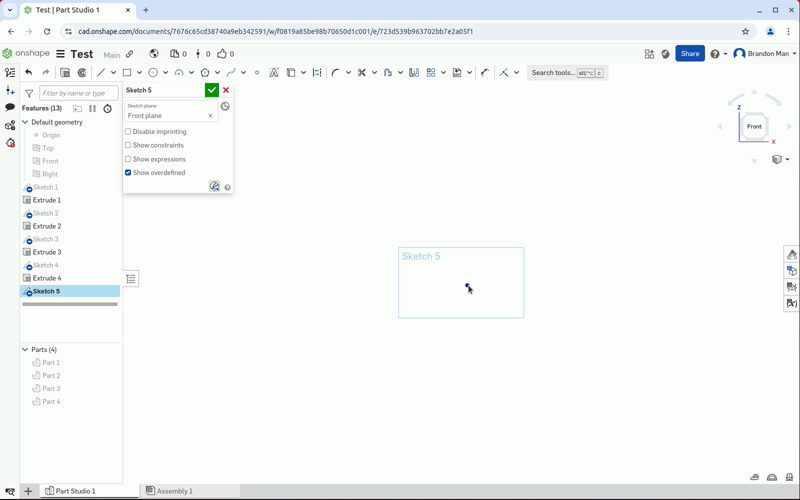
mouse_move(468, 285)
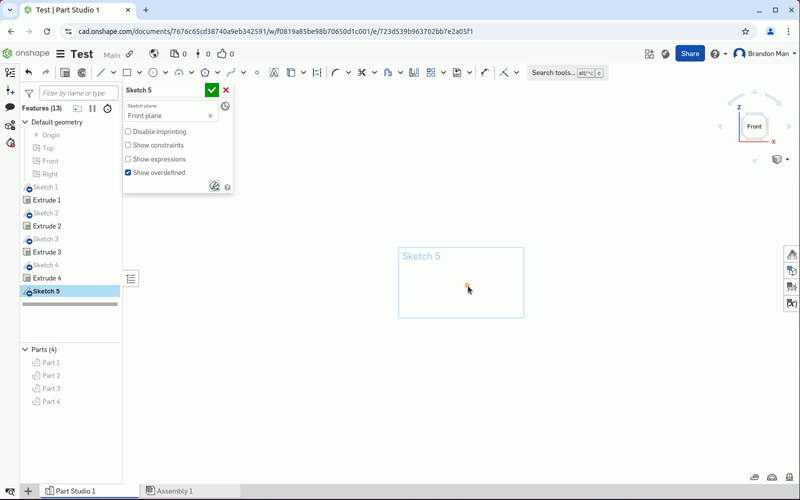
scroll(6)
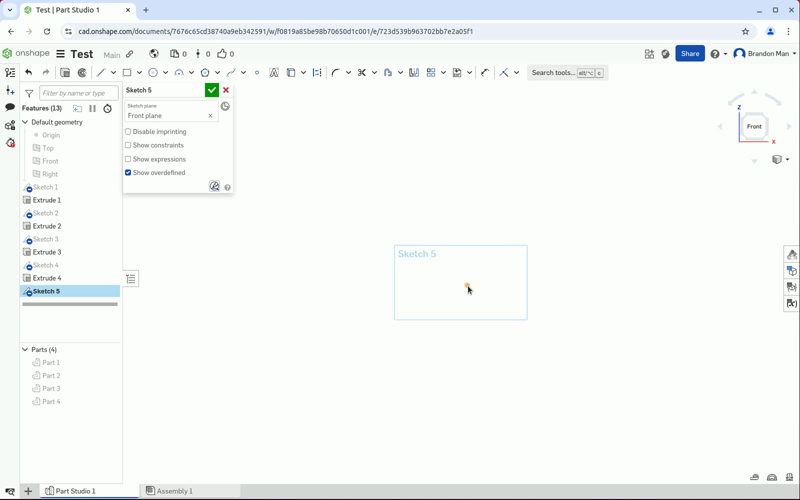
scroll(6)
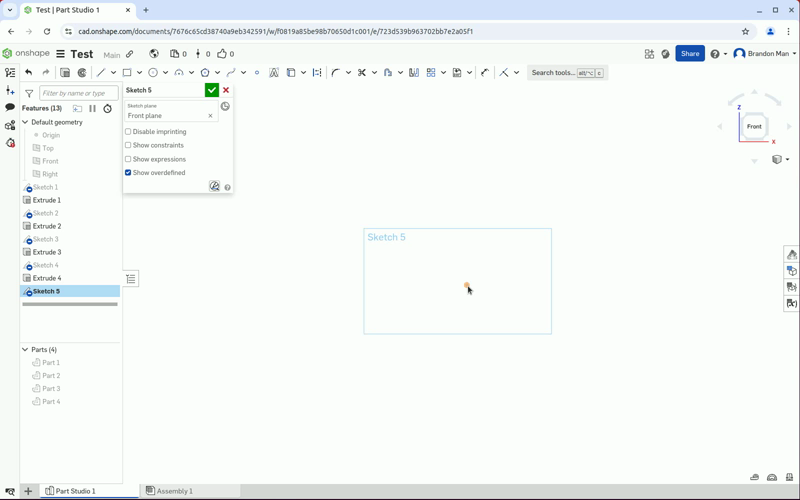
scroll(6)
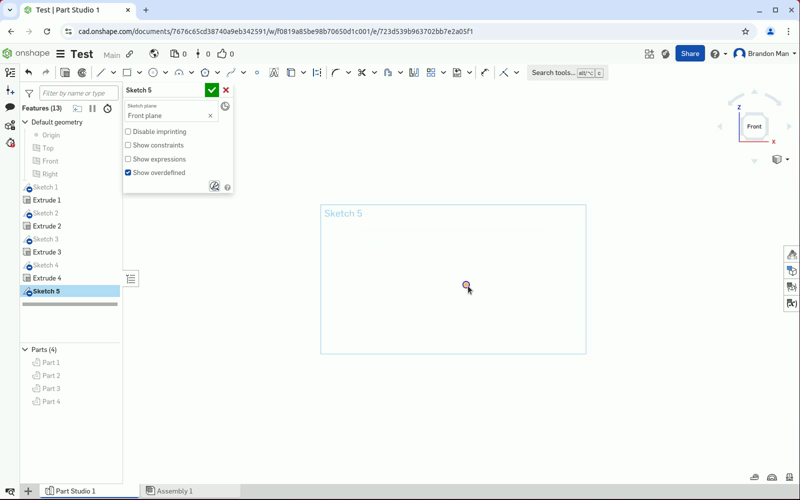
scroll(6)
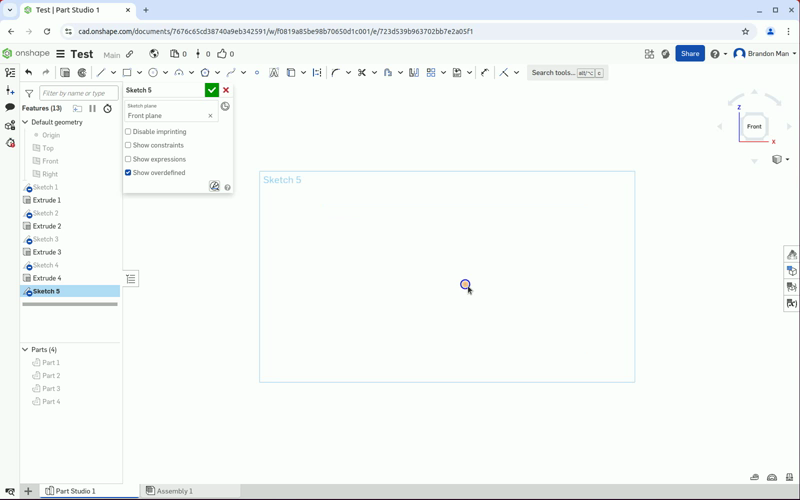
scroll(6)
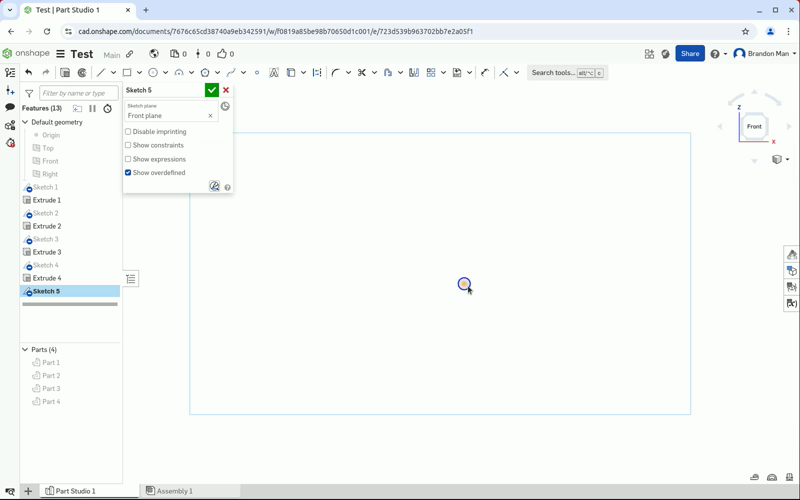
scroll(6)
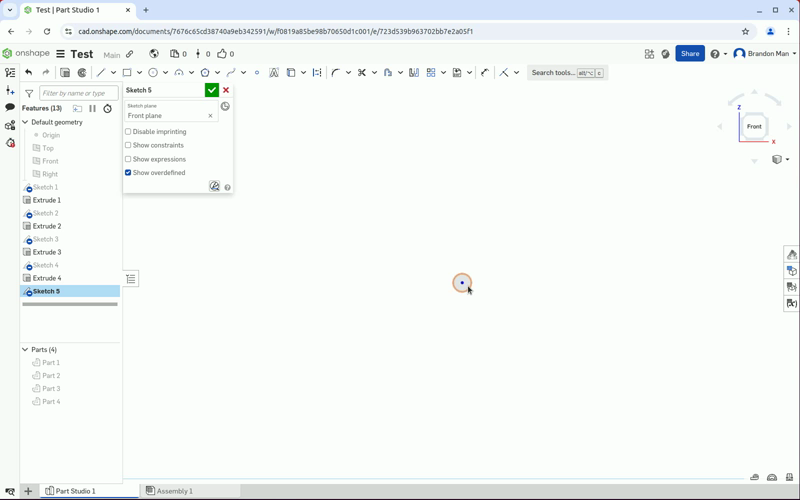
scroll(6)
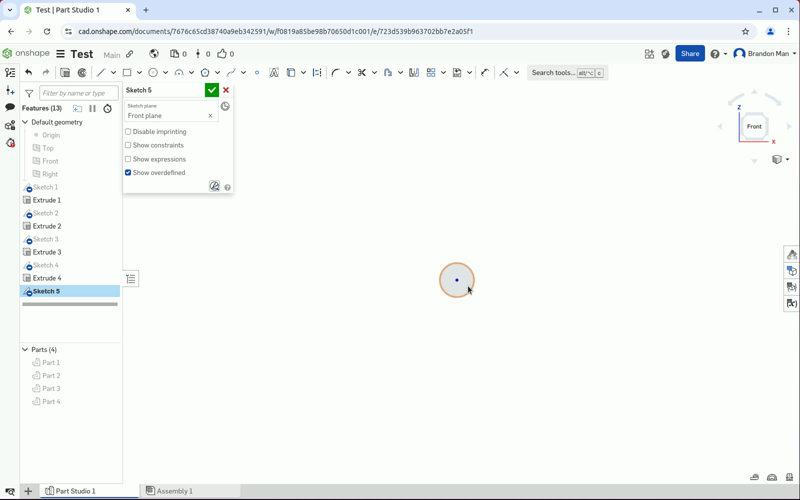
click(468, 285)
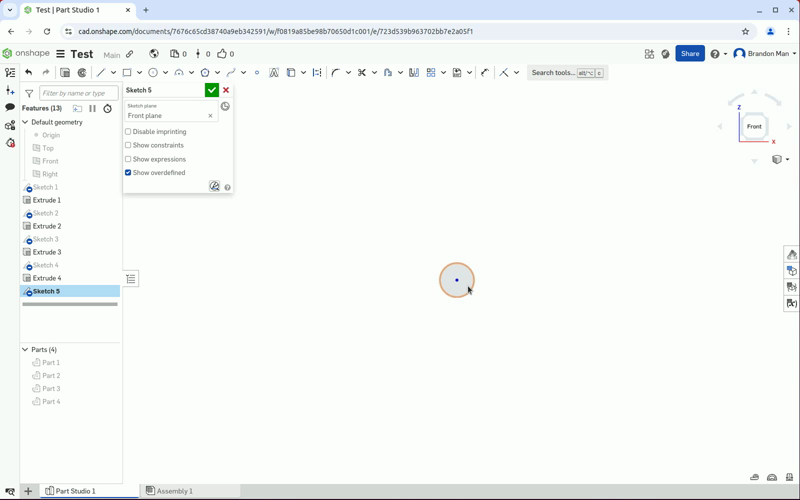
scroll(-6)
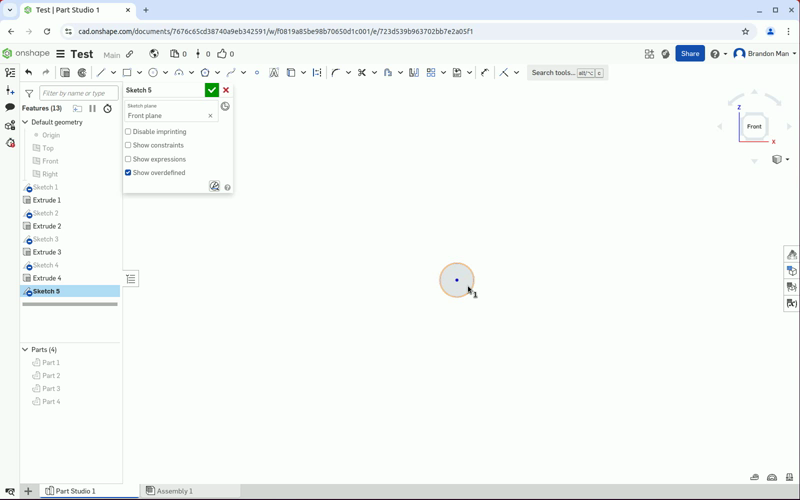
scroll(-6)
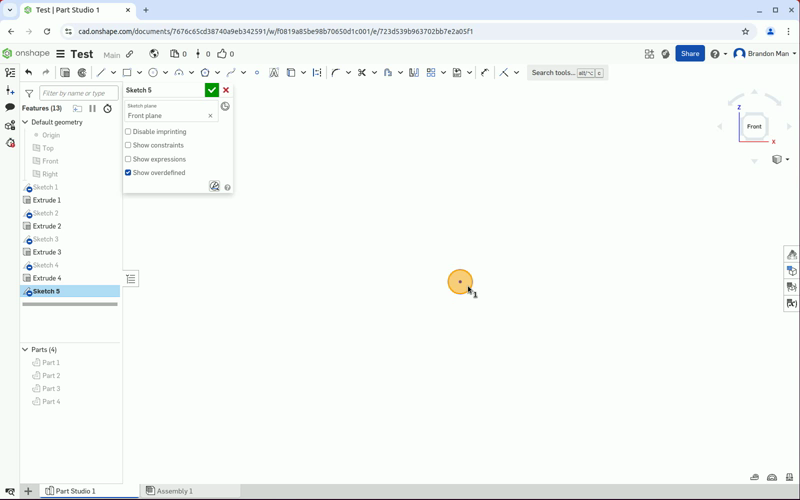
scroll(-6)
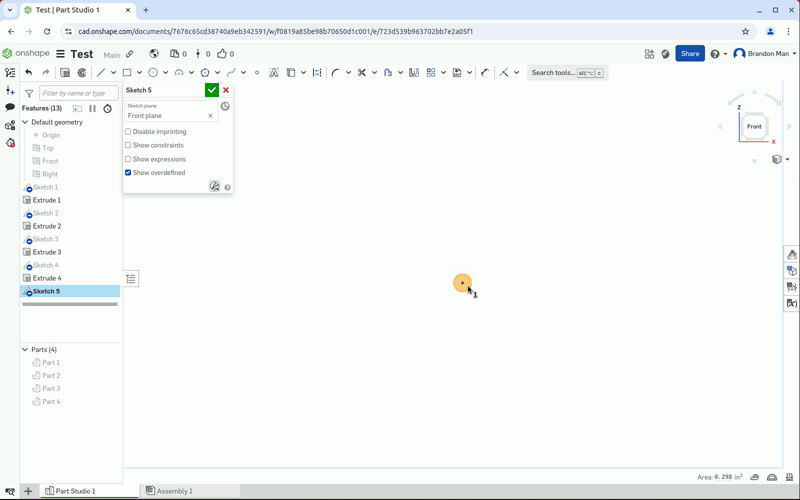
scroll(-6)
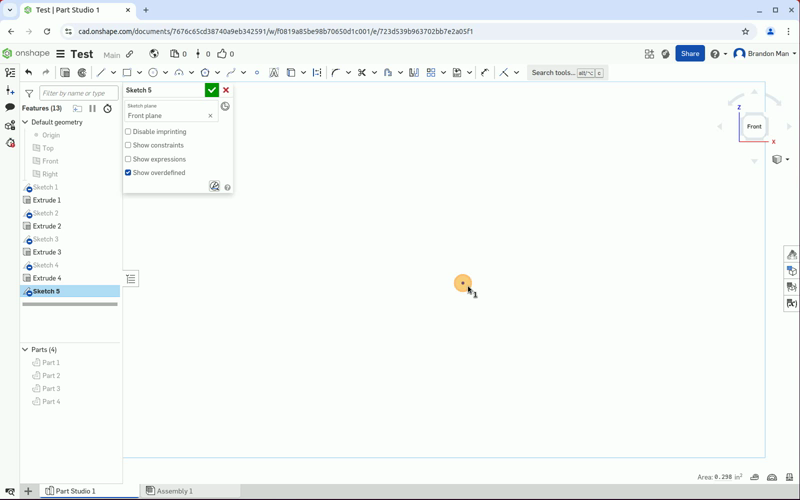
scroll(-6)
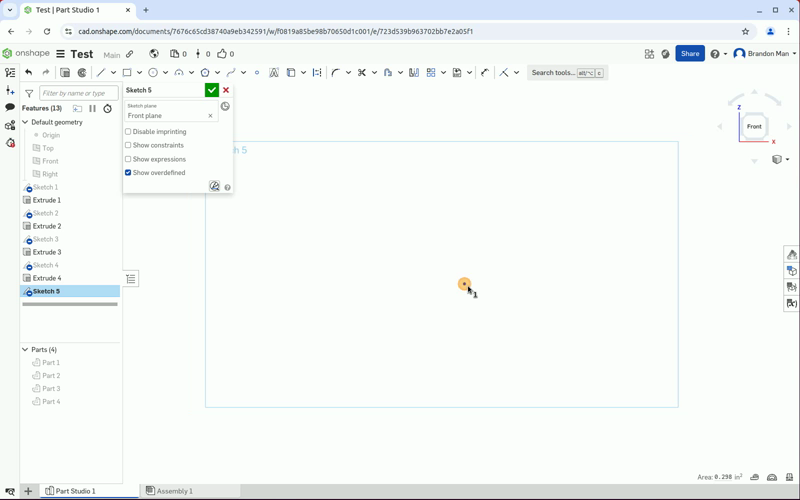
scroll(-6)
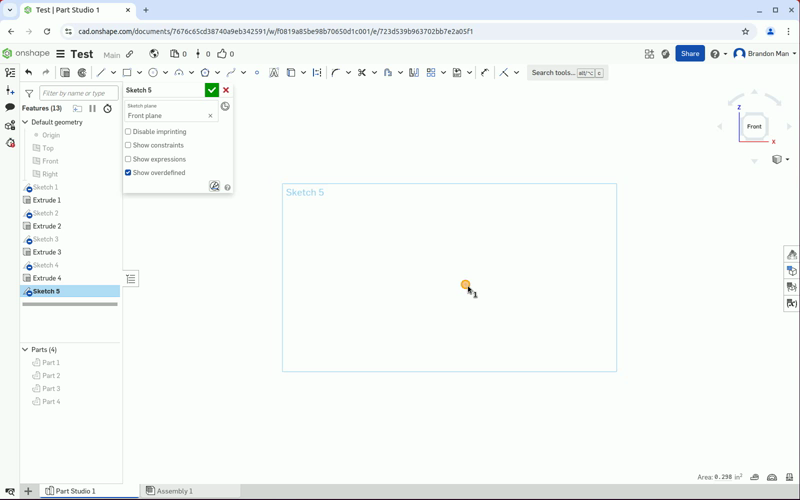
scroll(-6)
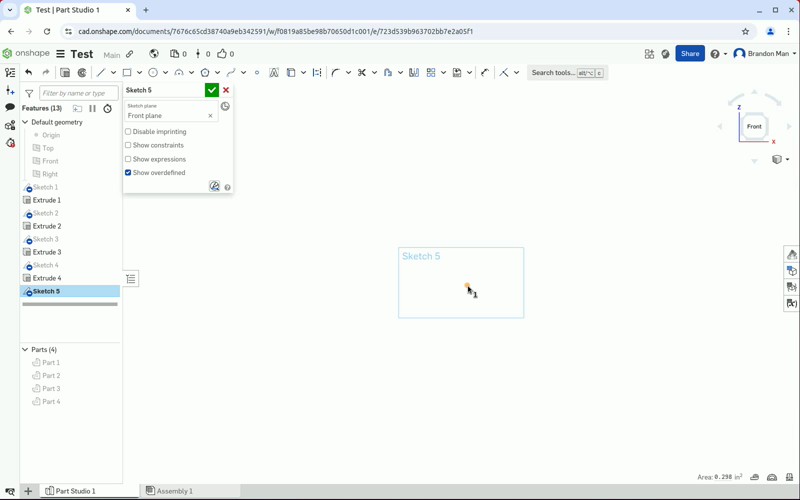
mouse_move(73, 352)
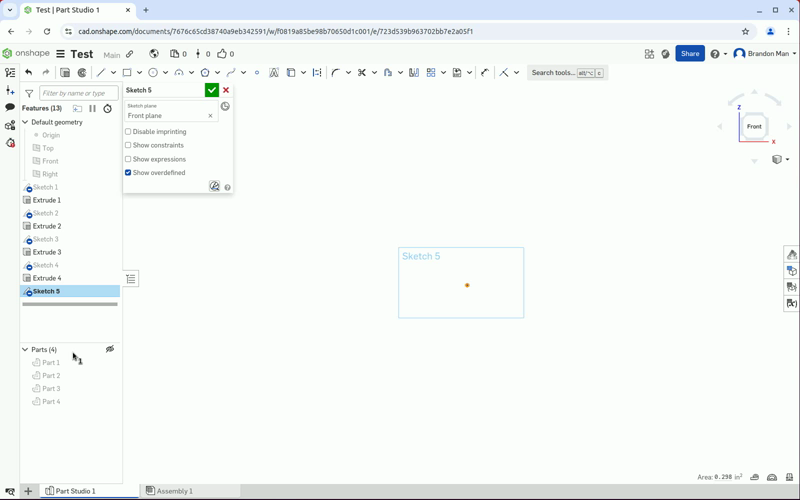
key(shift+y)
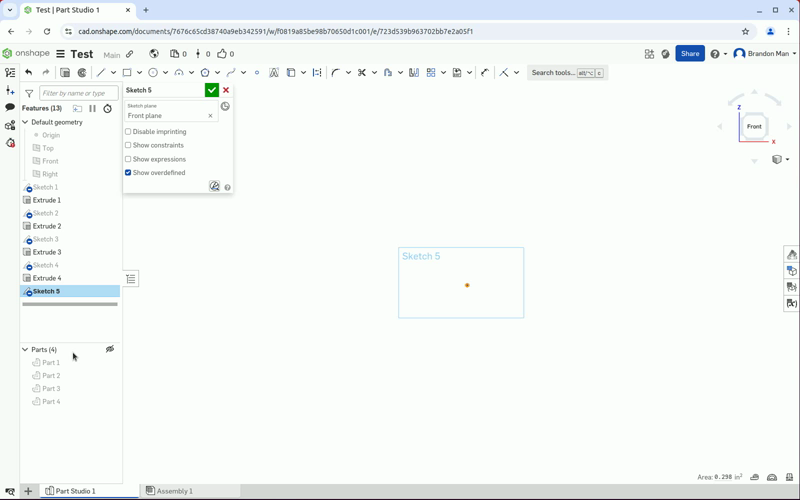
key(shift+e)
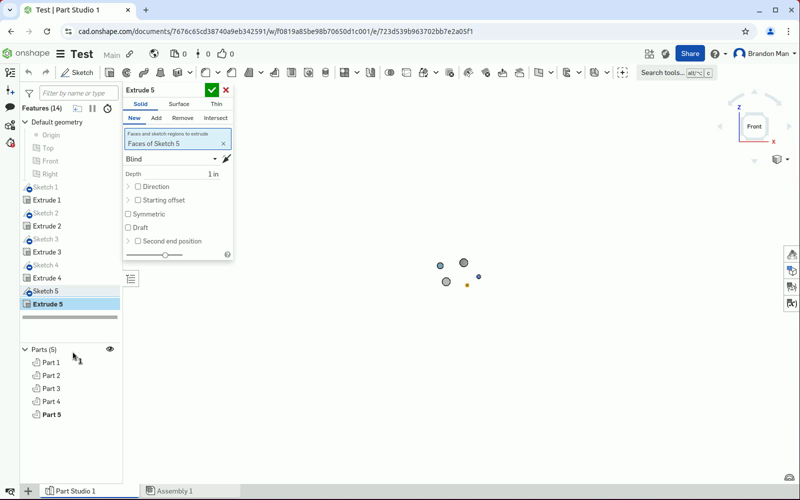
mouse_move(143, 106)
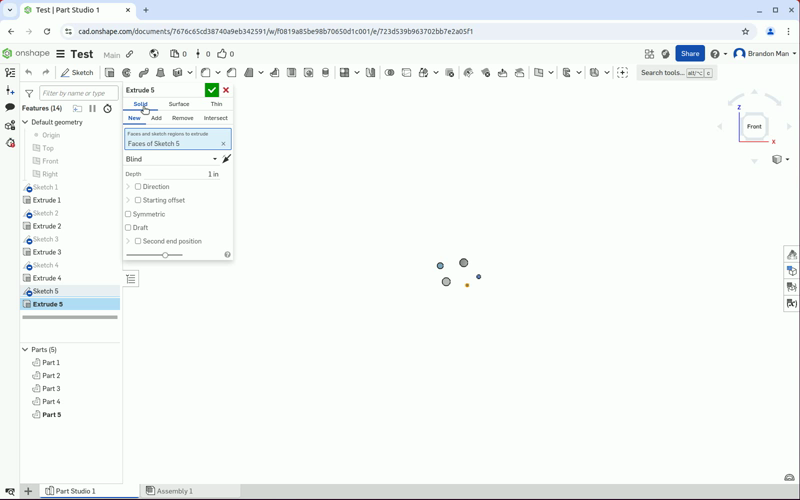
click(143, 106)
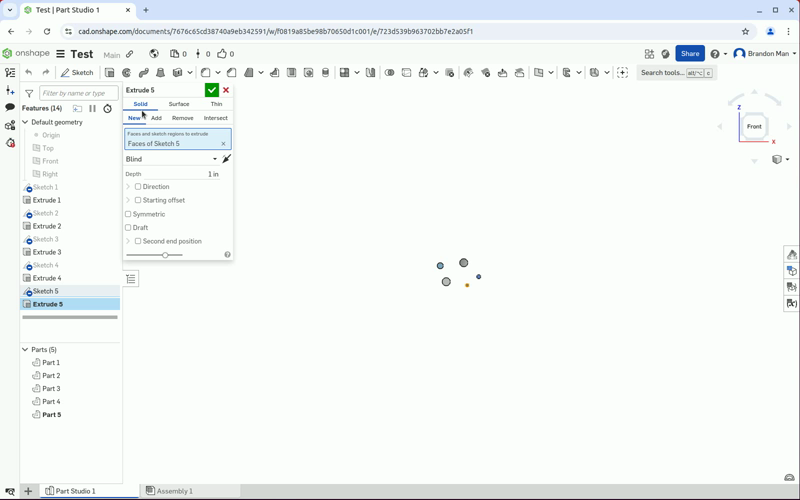
mouse_move(137, 120)
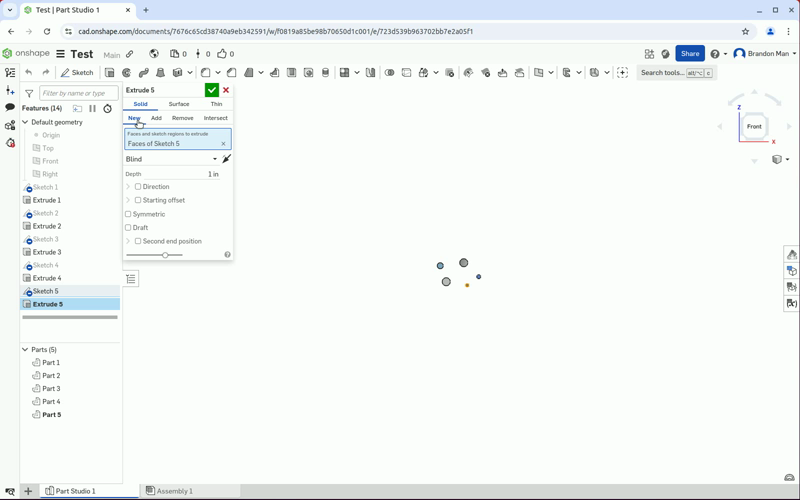
click(137, 120)
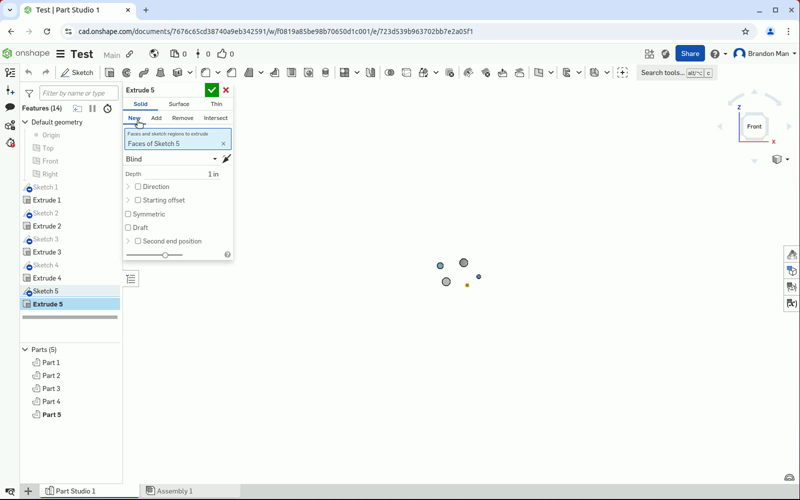
key(tab, 4)
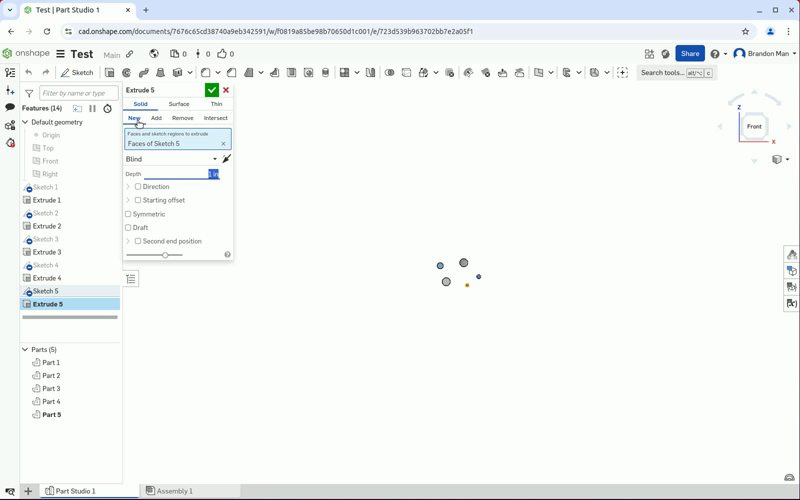
text(-1.444)
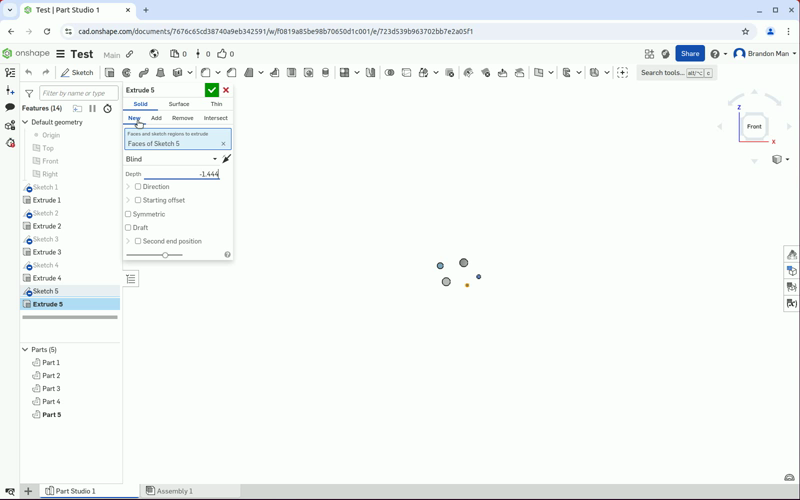
key(enter)
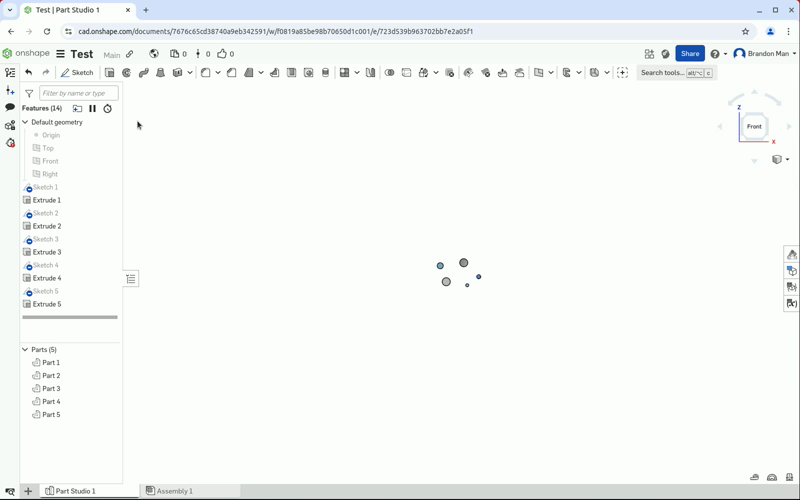
key(shift+h)
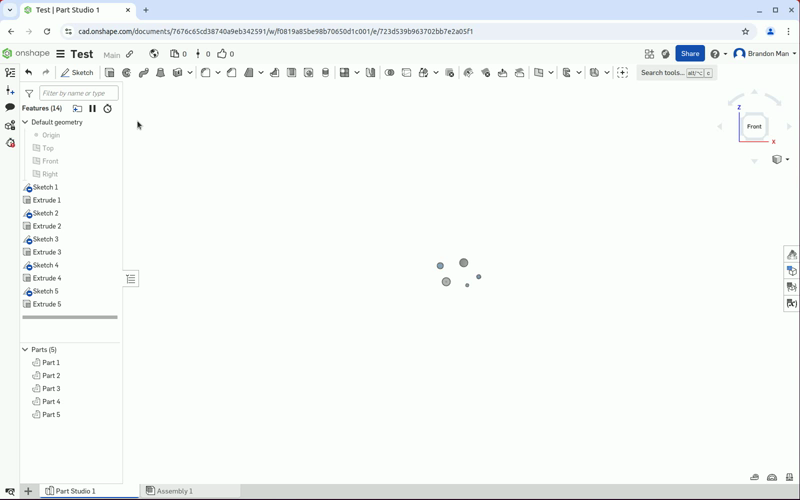
key(shift+h)
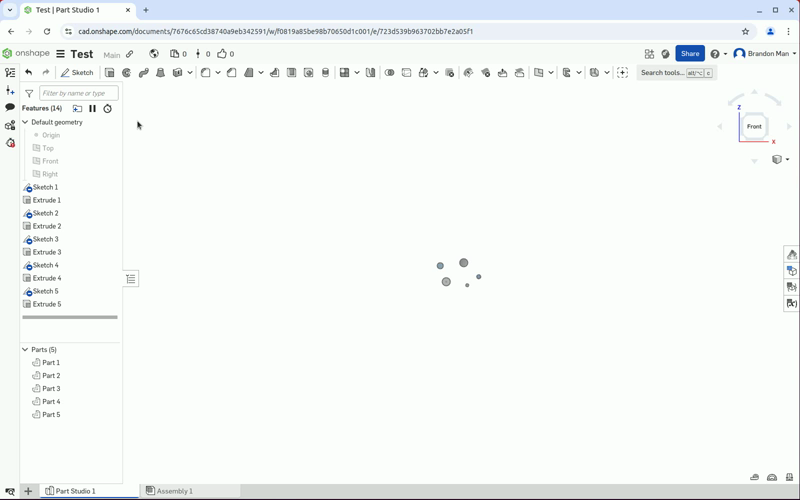
key(shift+7)
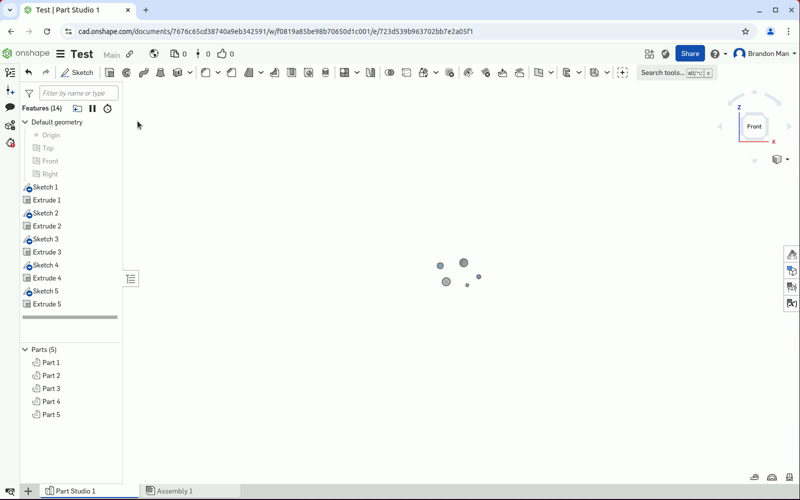
key(left, 2)
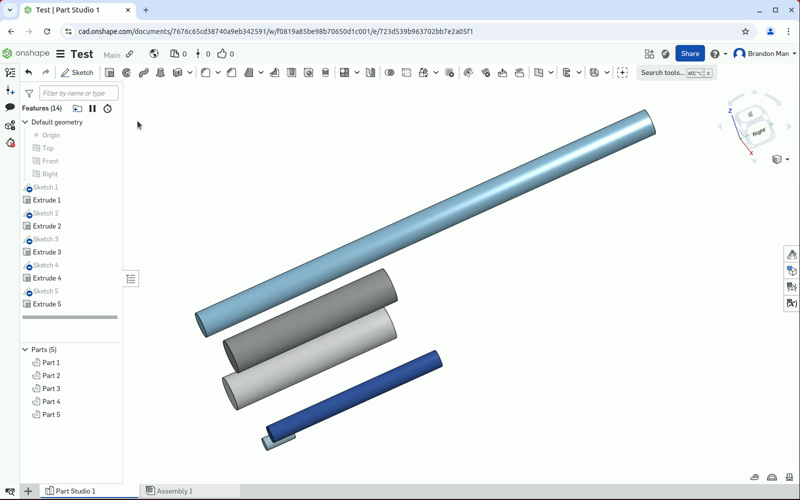
key(down, 2)
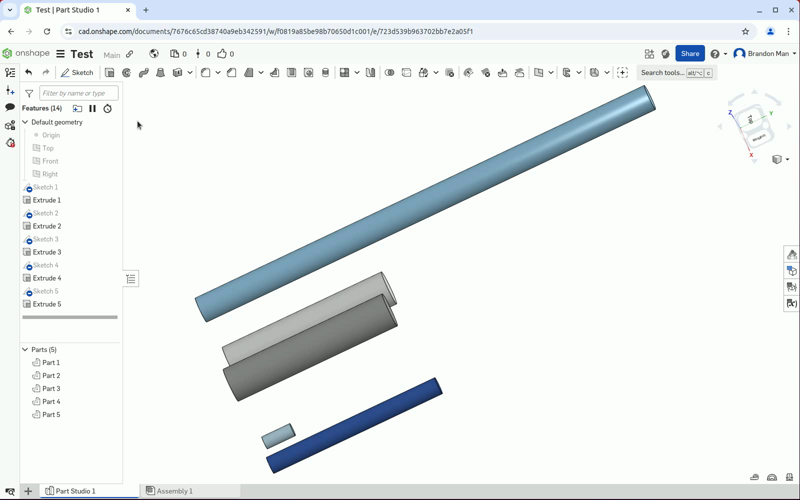
key(up, 2)
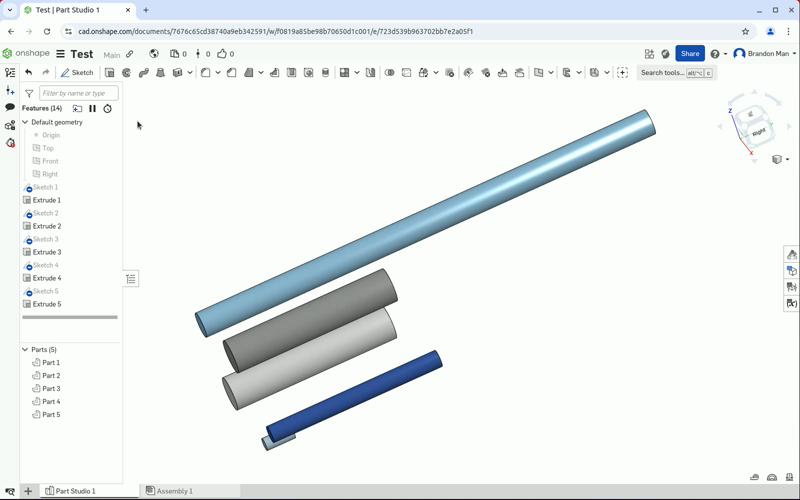
key(right, 2)
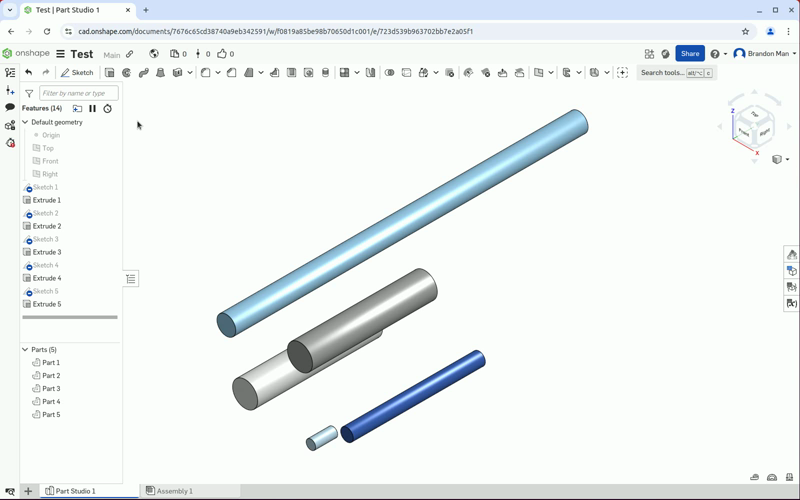
mouse_move(73, 189)
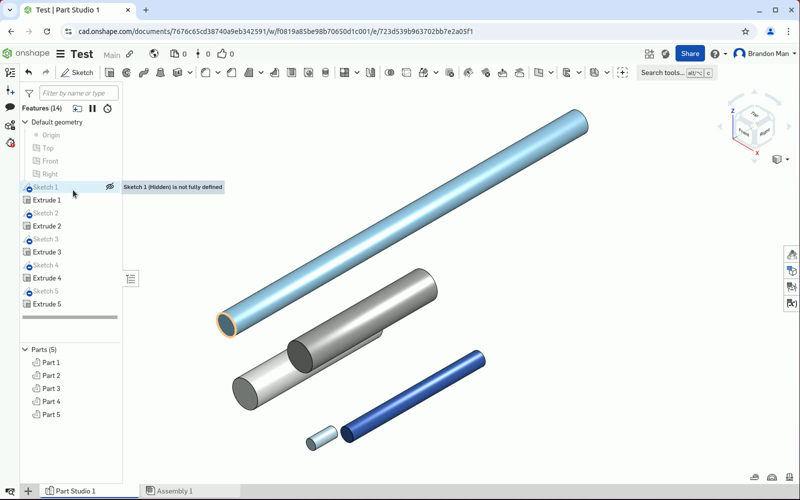
click(73, 189)